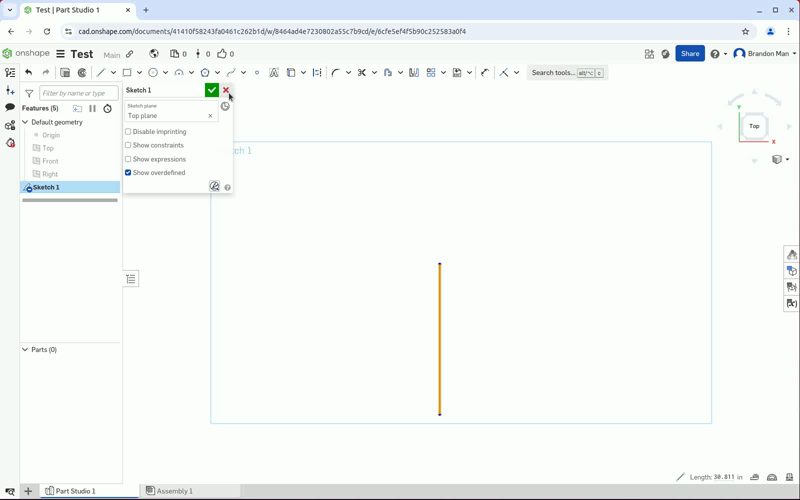
key(shift+h)
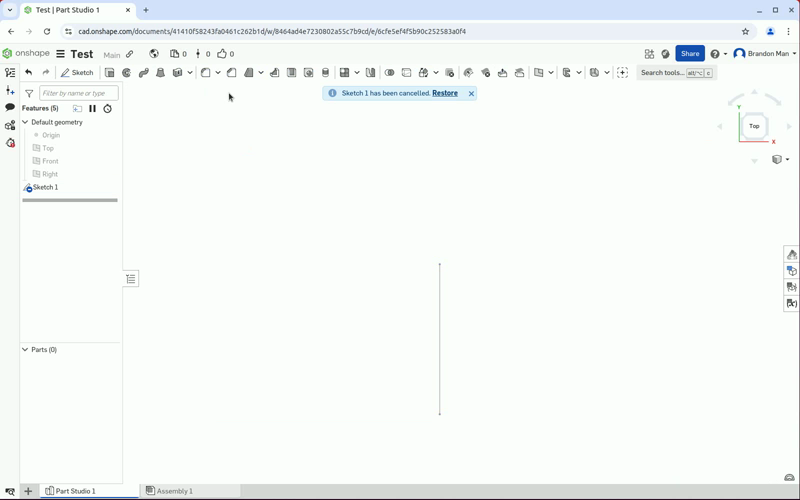
key(shift+s)
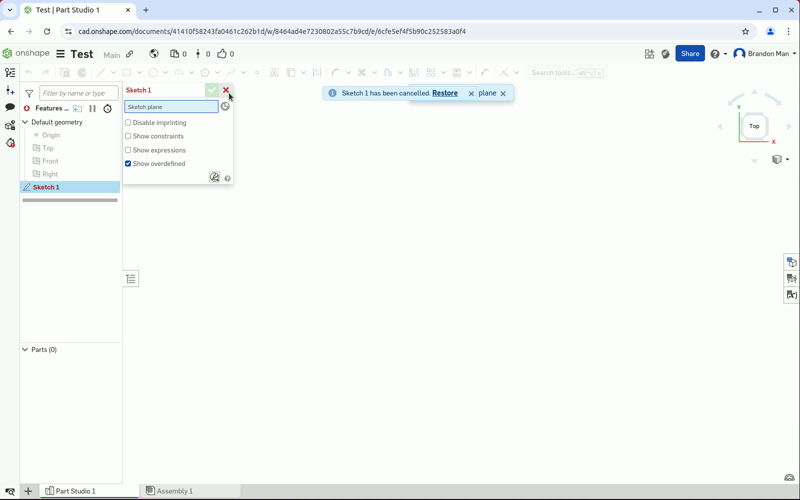
mouse_move(73, 150)
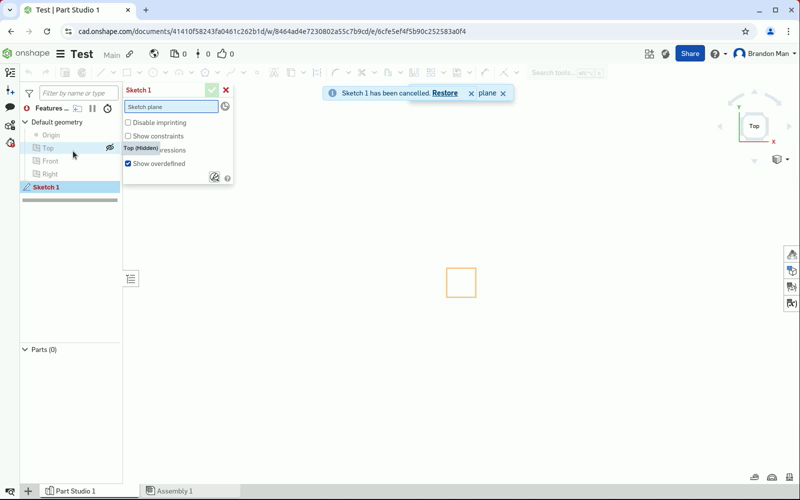
click(73, 150)
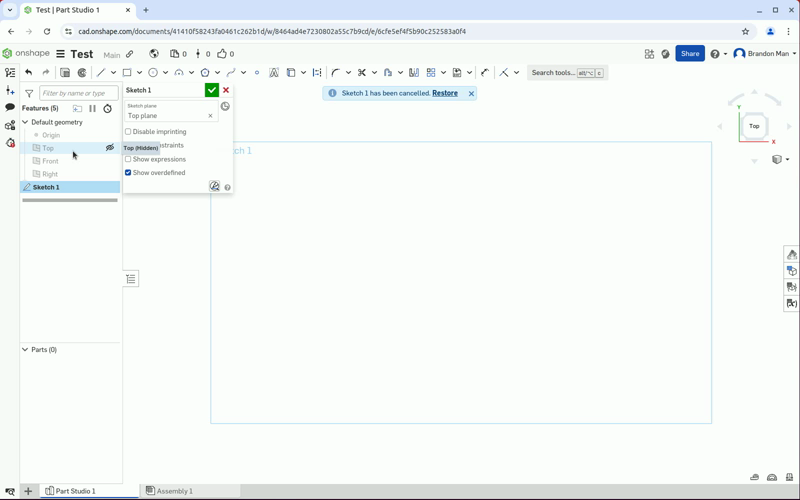
mouse_move(73, 352)
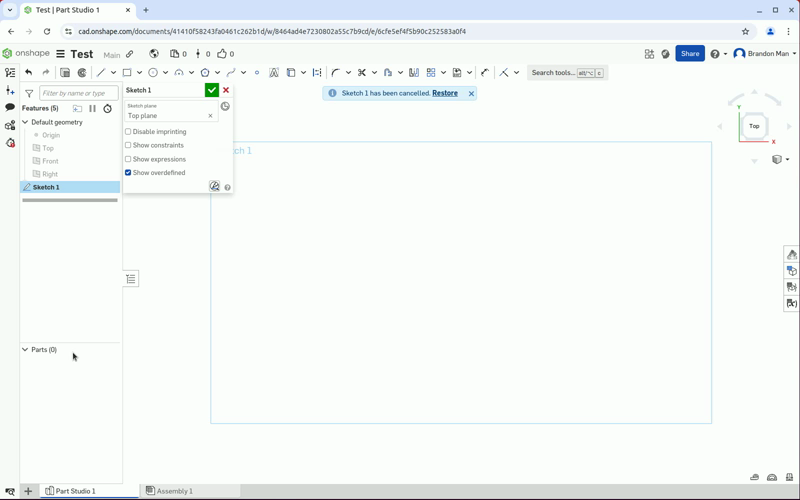
key(y)
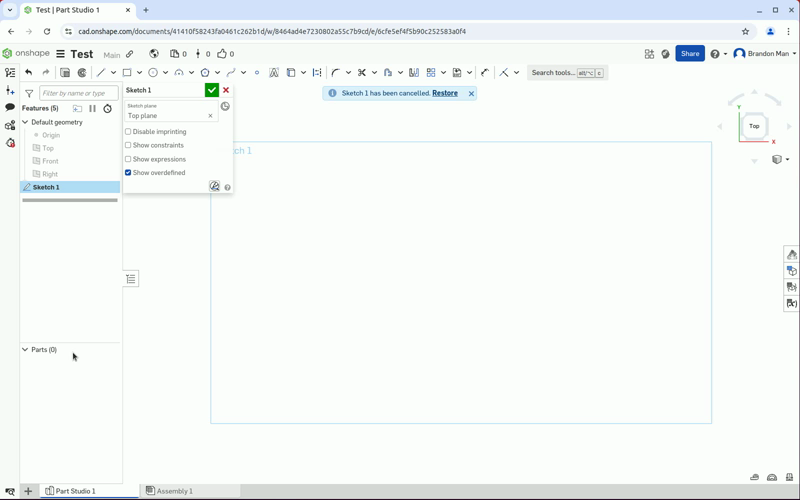
key(a)
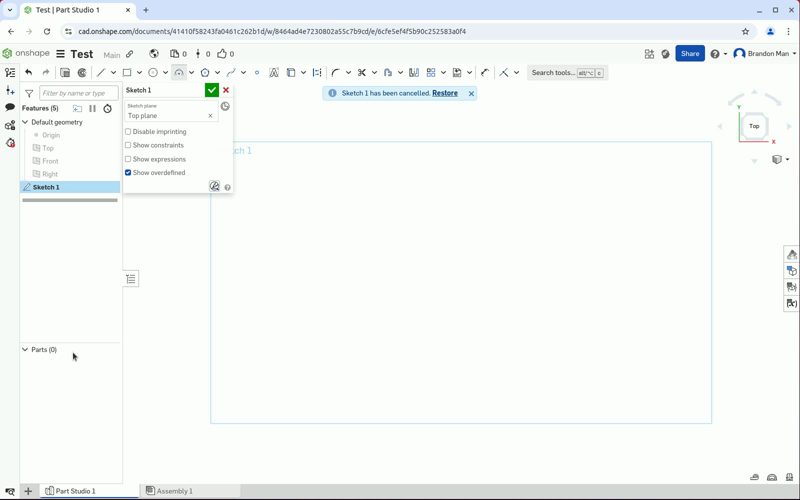
key_down(shift)
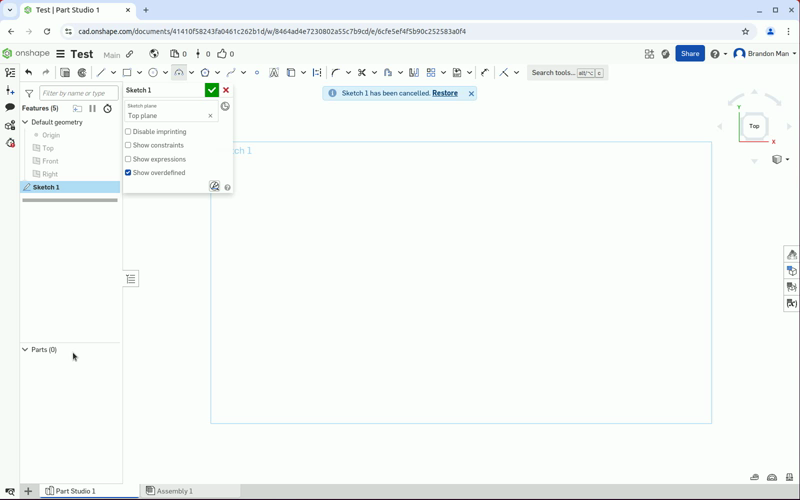
mouse_move(348, 300)
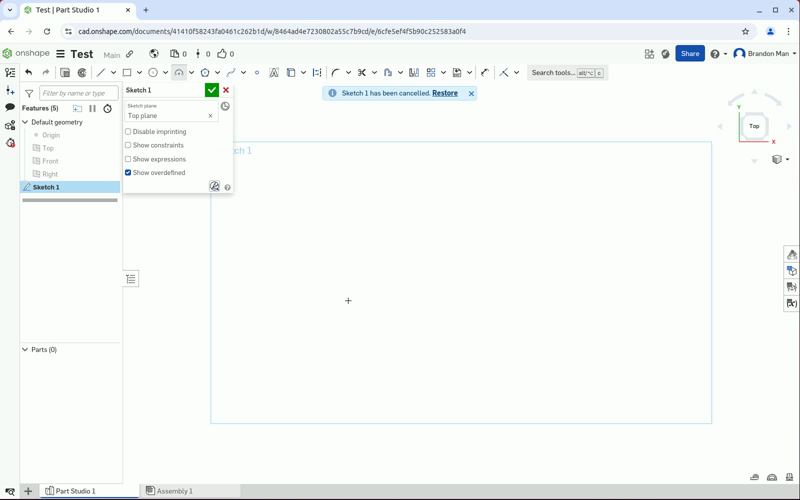
click(348, 300)
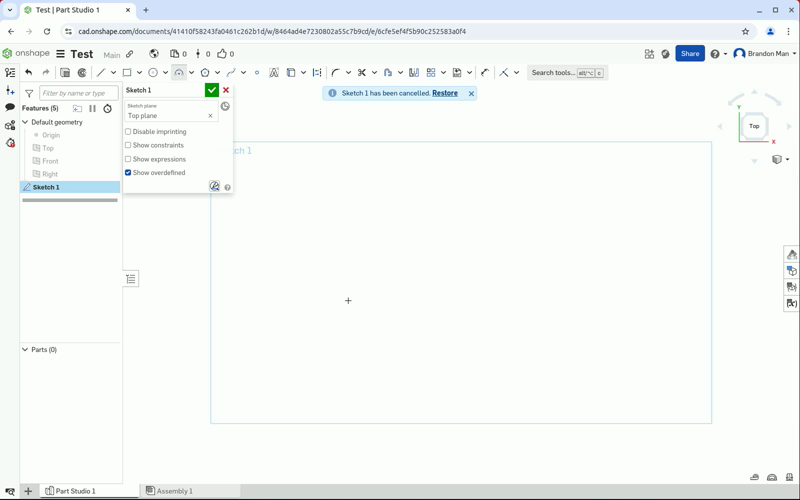
key_up(shift)
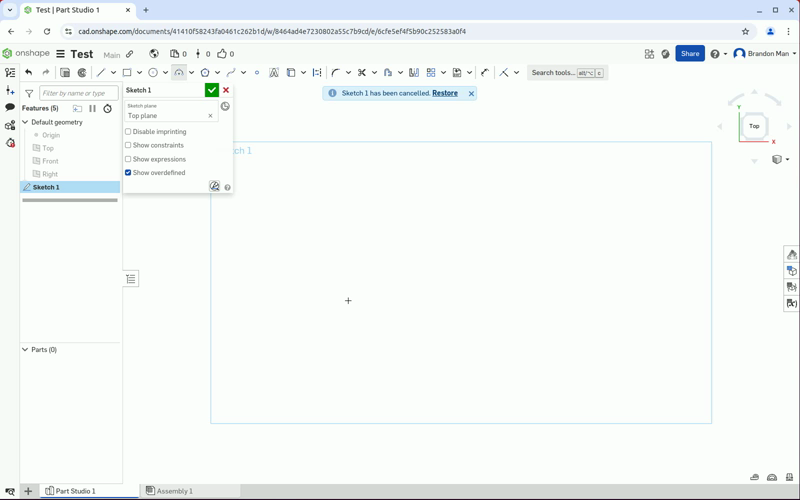
key_down(shift)
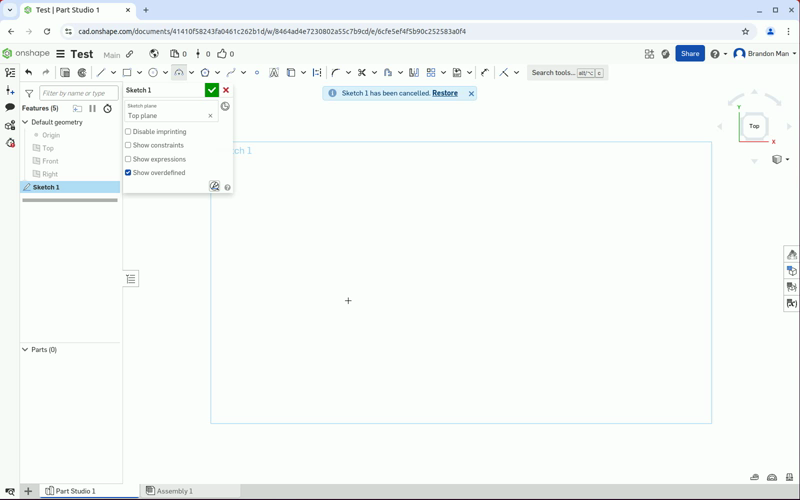
mouse_move(467, 216)
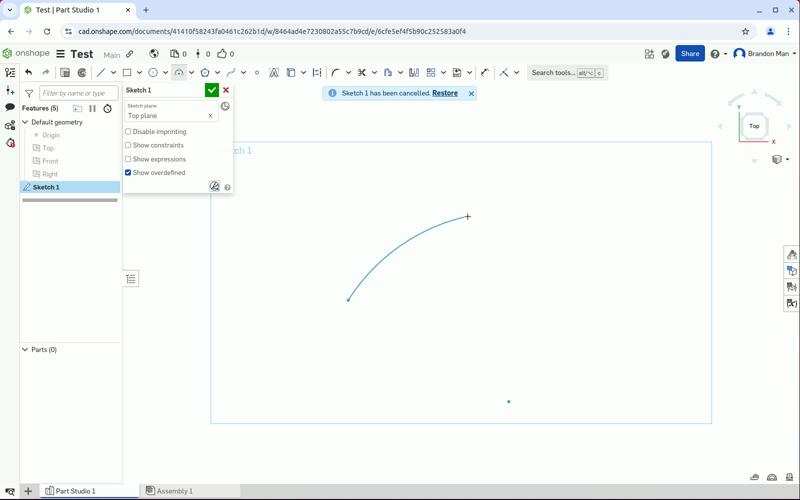
click(467, 216)
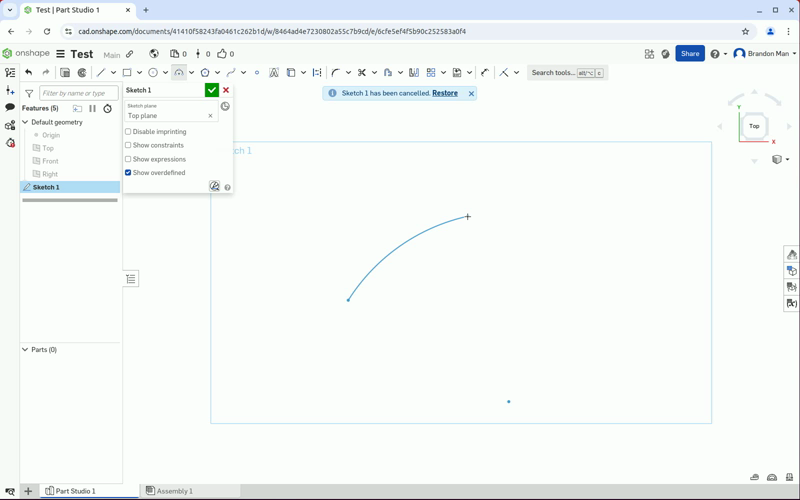
mouse_move(450, 318)
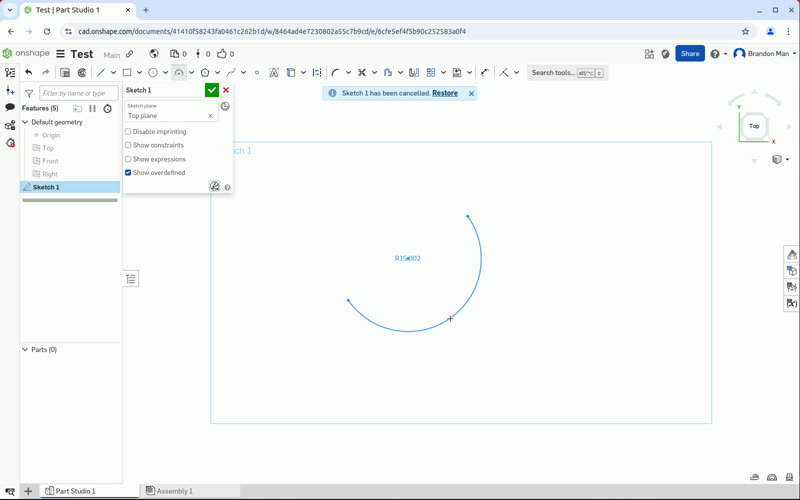
click(450, 318)
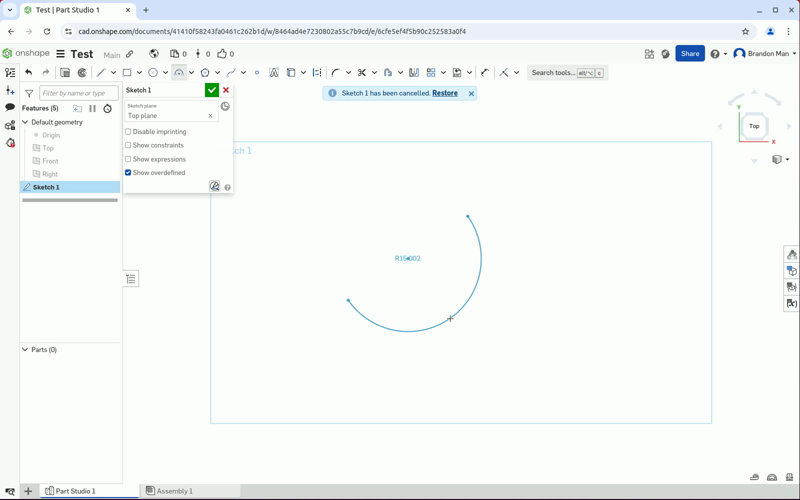
key_up(shift)
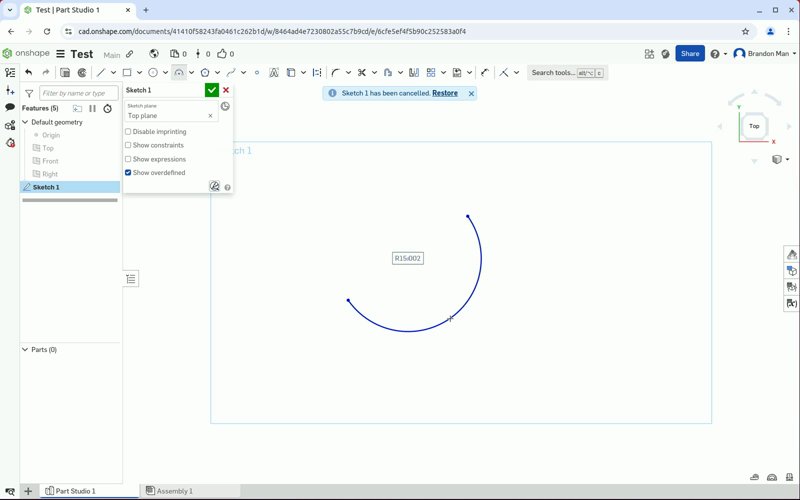
mouse_move(467, 216)
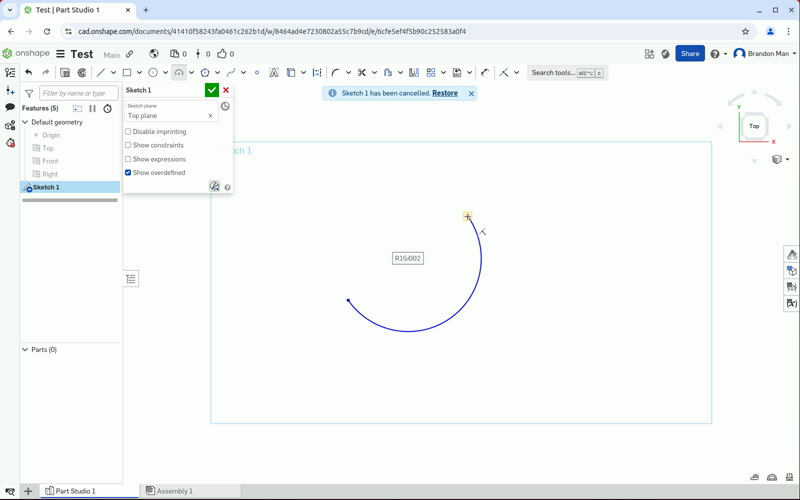
click(467, 216)
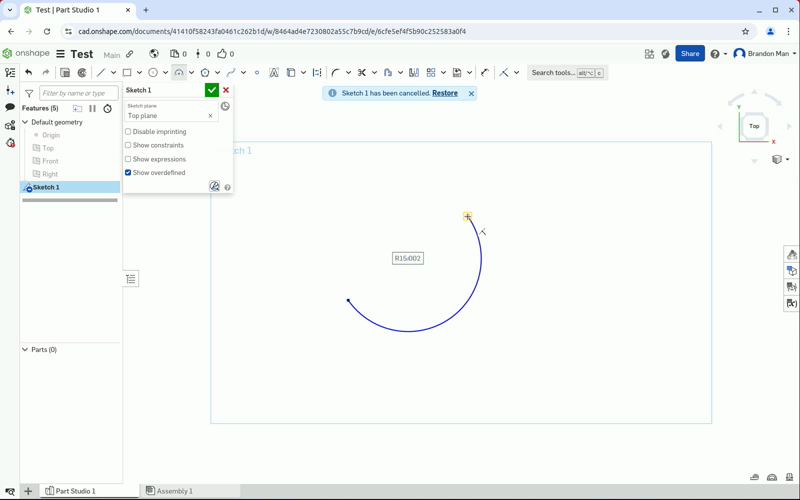
mouse_move(348, 300)
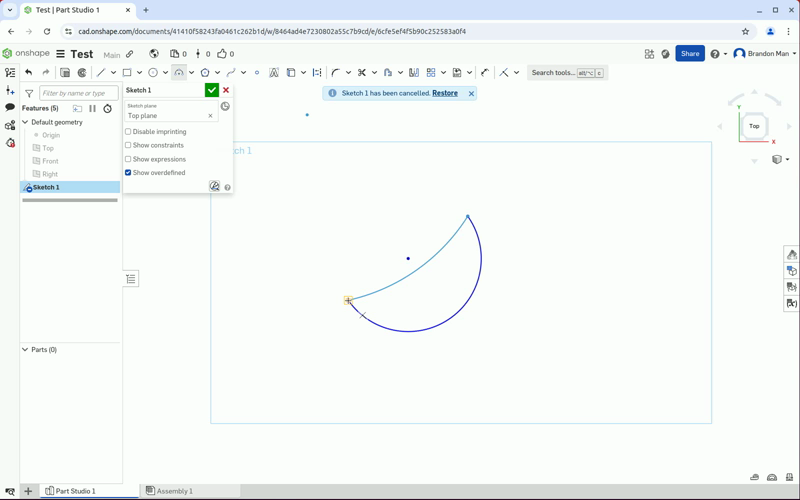
click(348, 300)
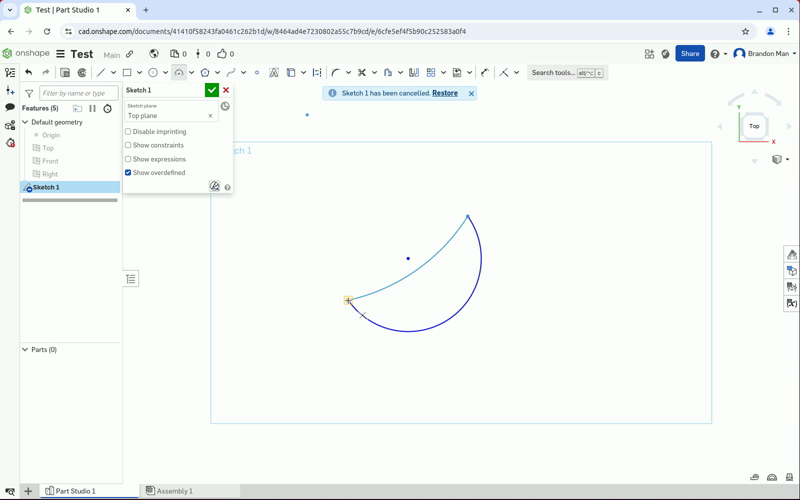
key_down(shift)
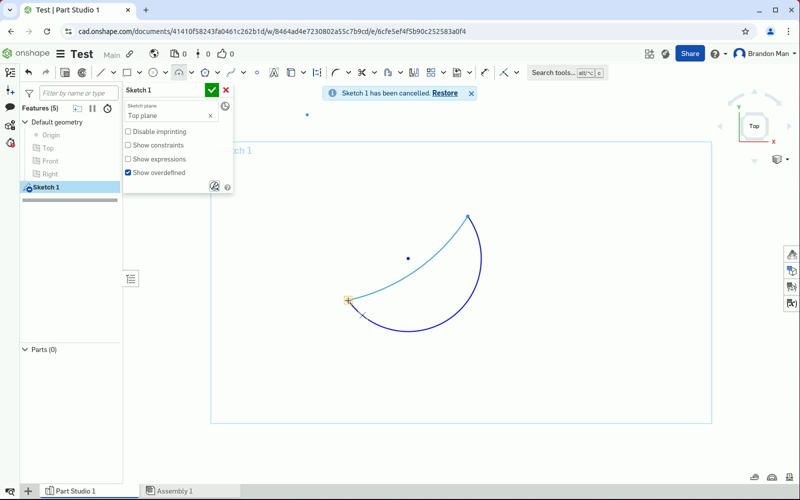
mouse_move(396, 241)
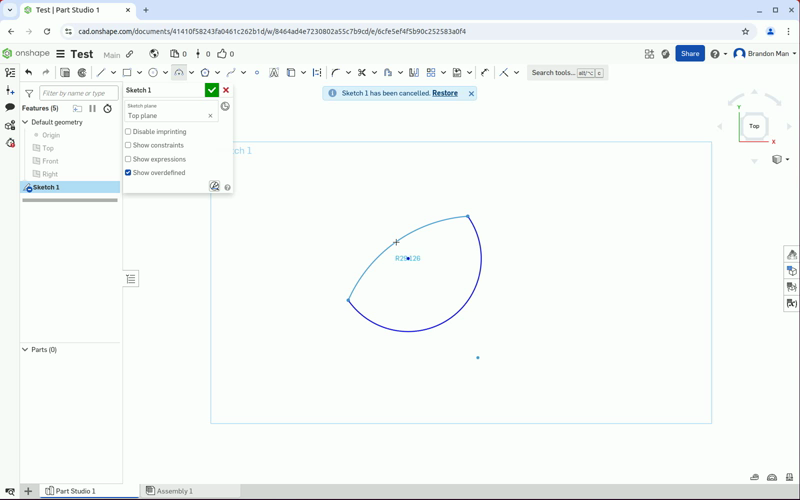
click(396, 241)
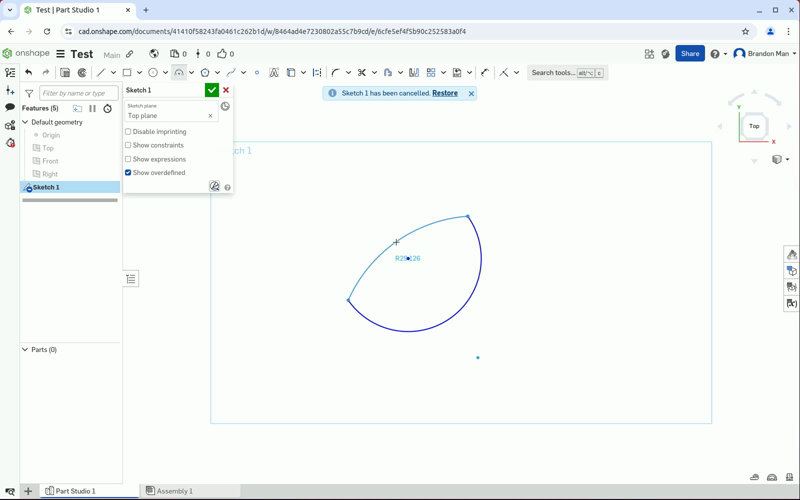
key_up(shift)
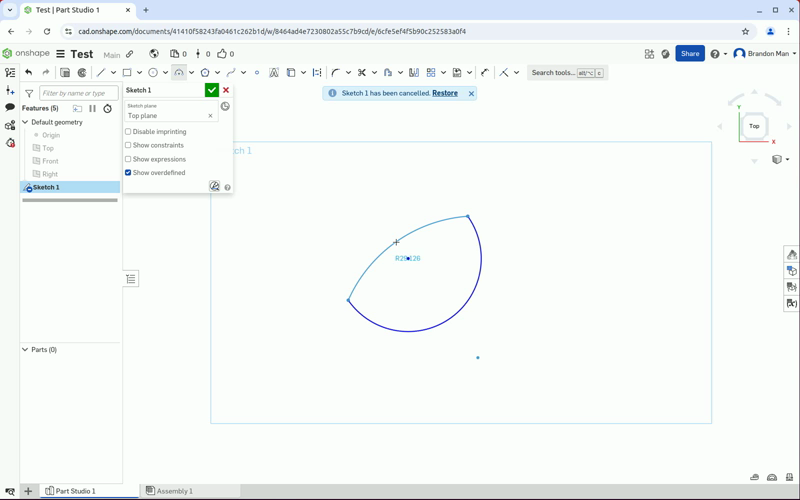
key(esc)
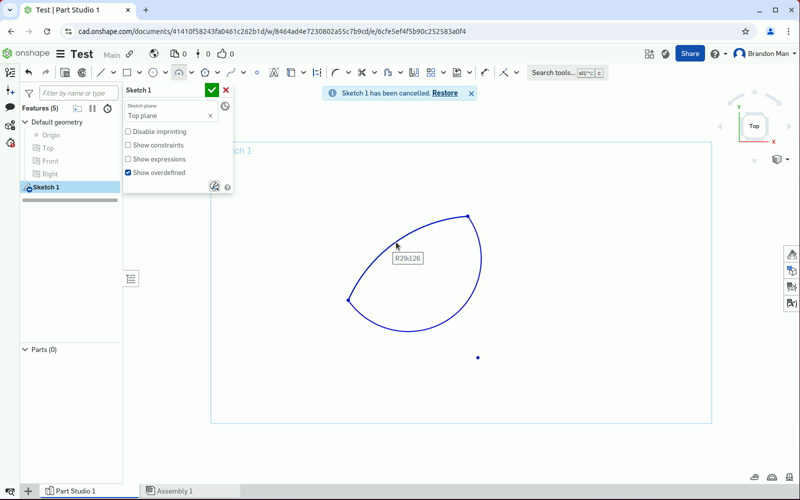
key(c)
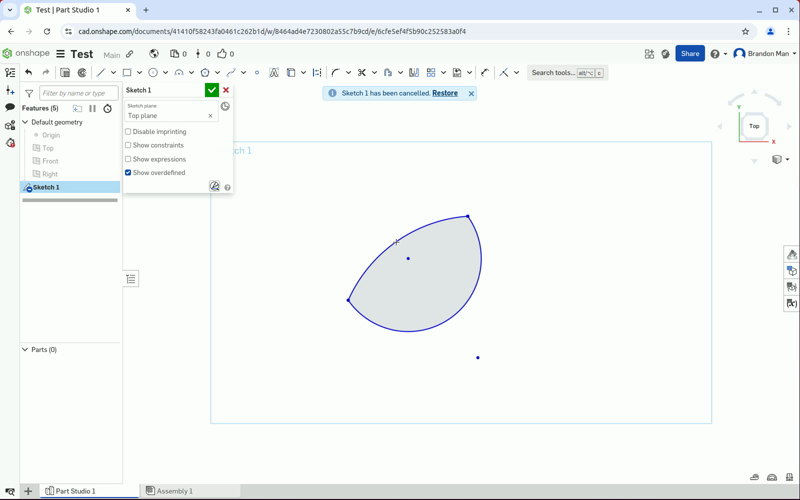
key_down(shift)
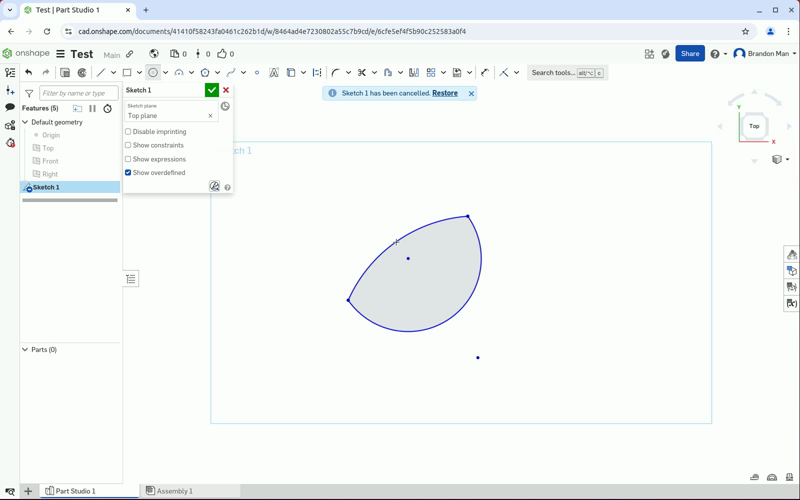
mouse_move(366, 301)
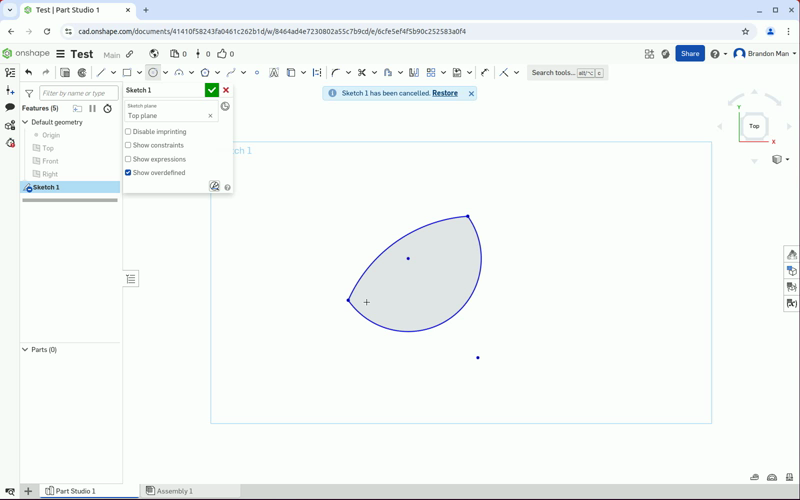
click(366, 301)
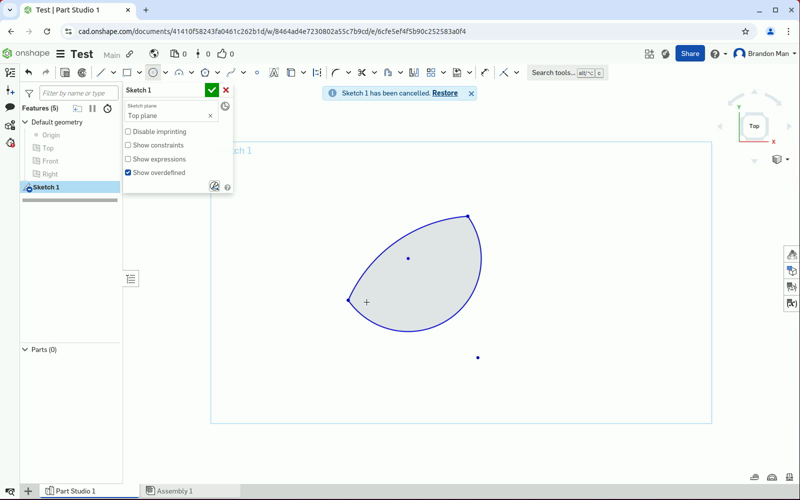
key_up(shift)
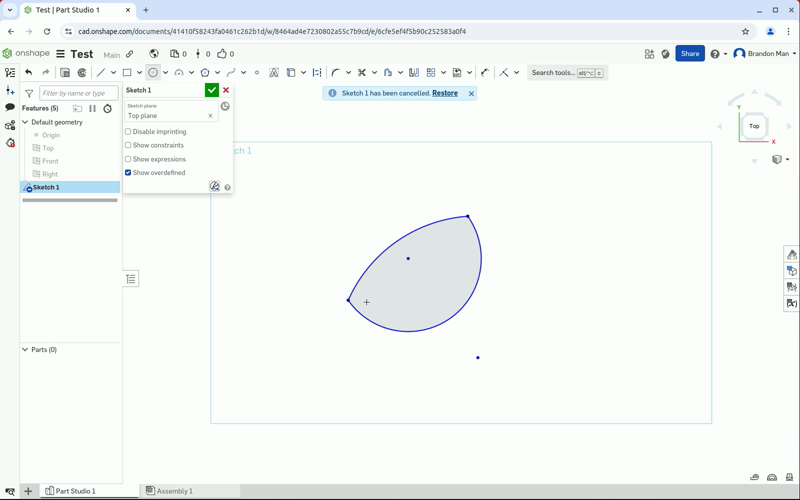
mouse_move(370, 301)
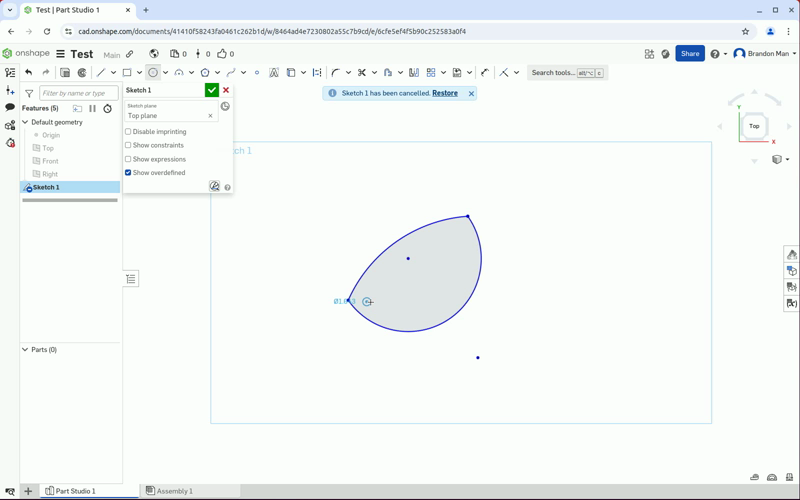
click(370, 301)
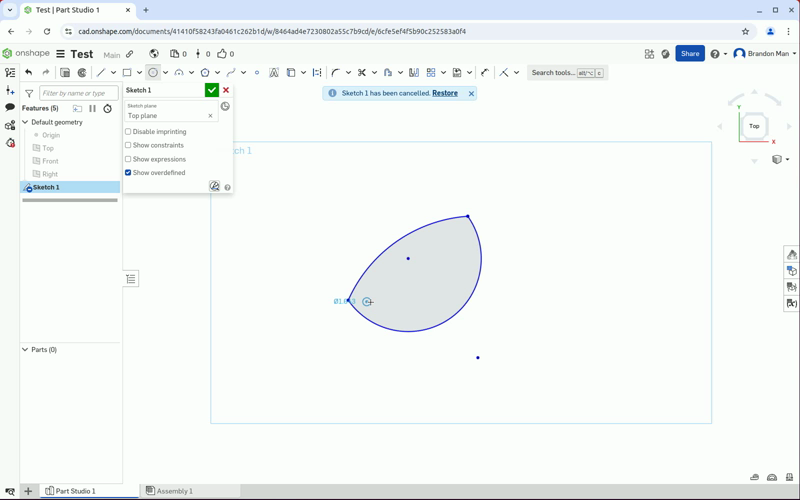
key(esc)
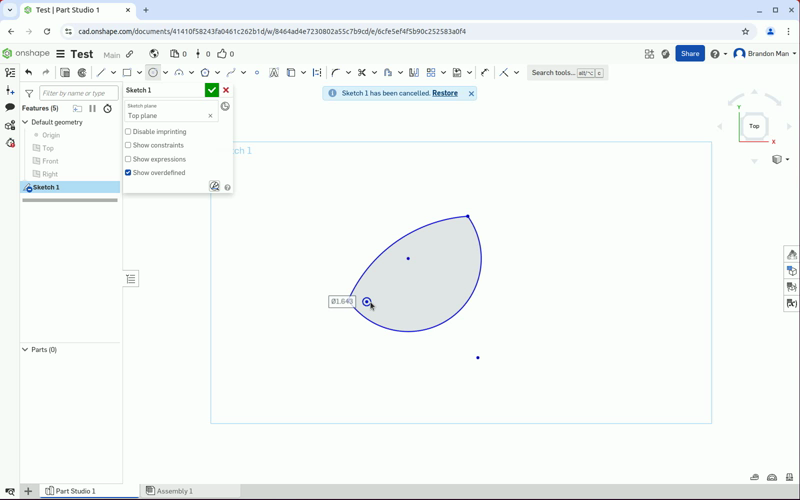
key(c)
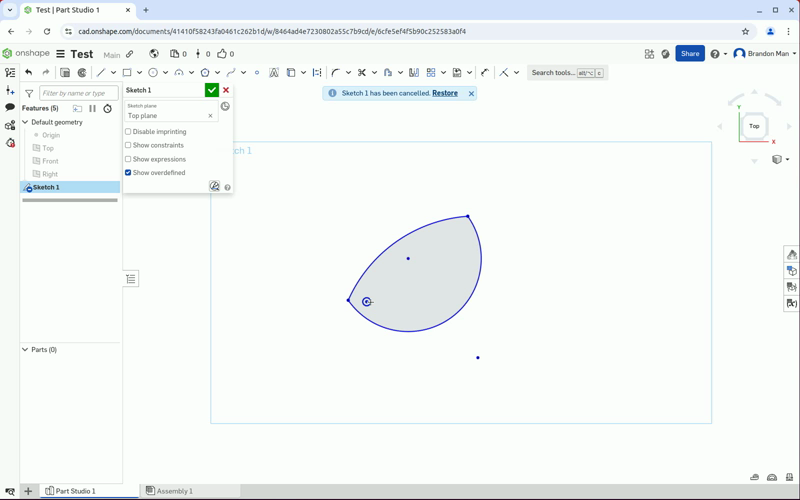
key_down(shift)
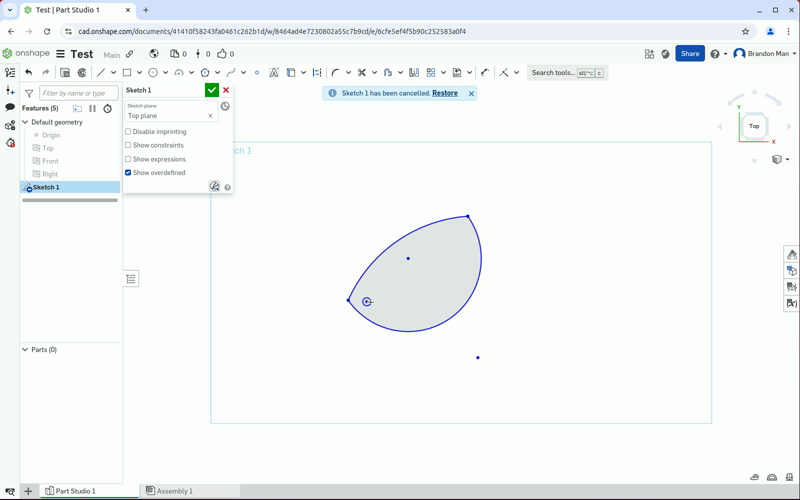
mouse_move(446, 309)
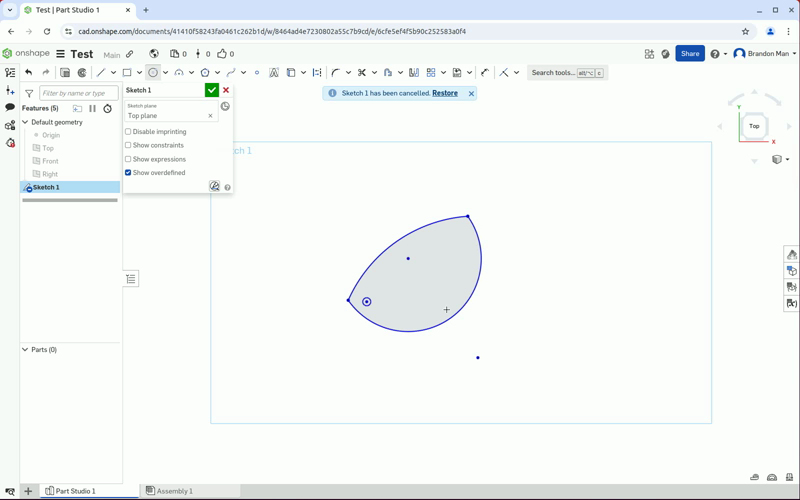
click(446, 309)
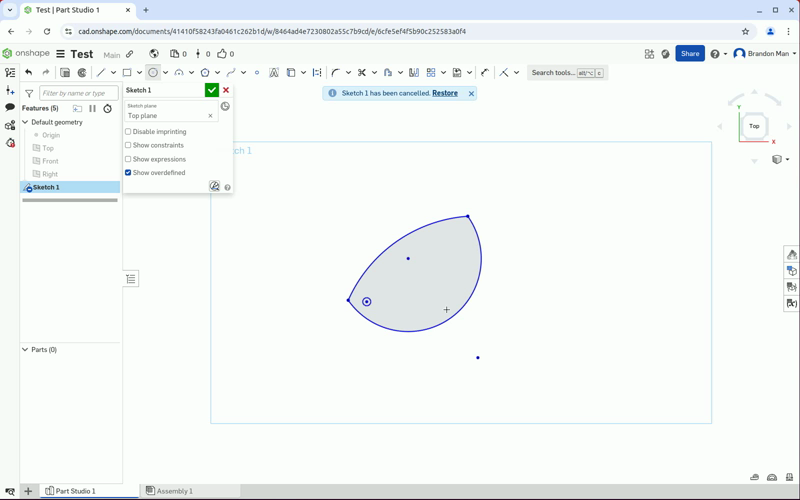
key_up(shift)
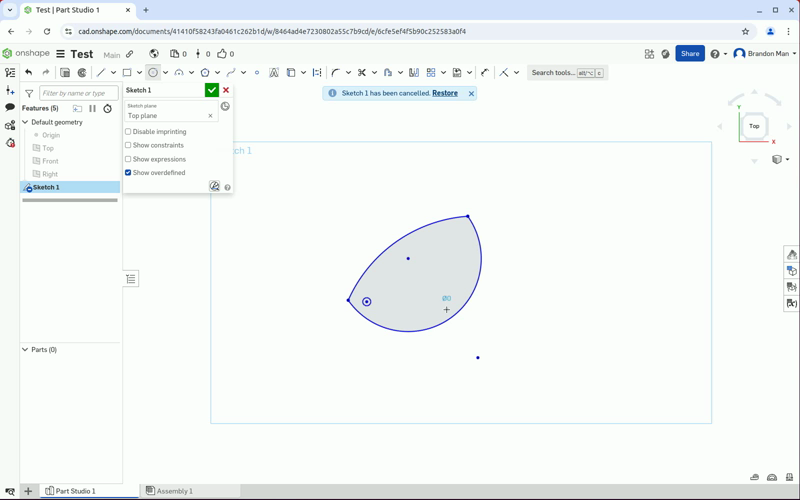
mouse_move(450, 309)
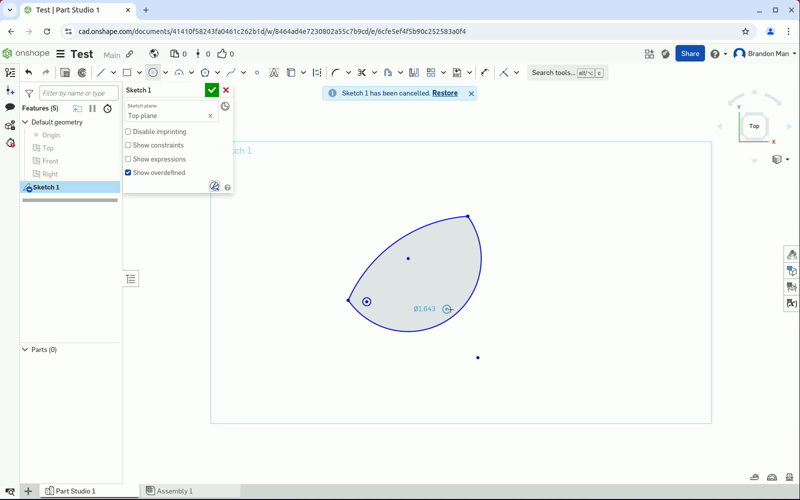
click(450, 309)
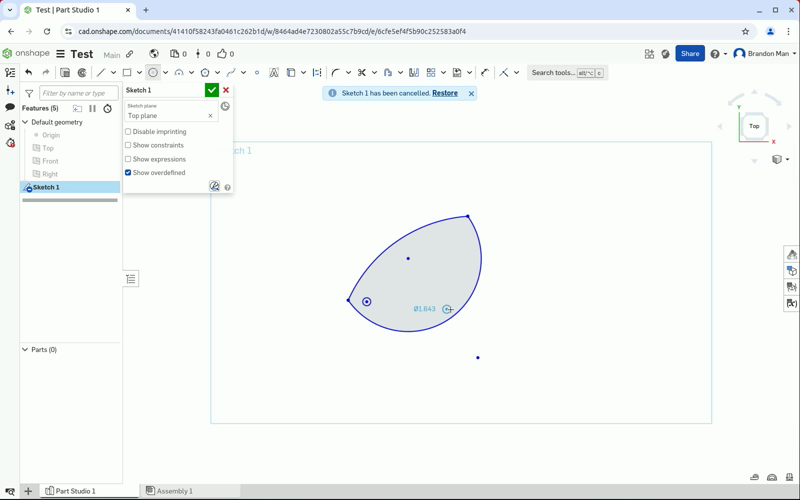
key(esc)
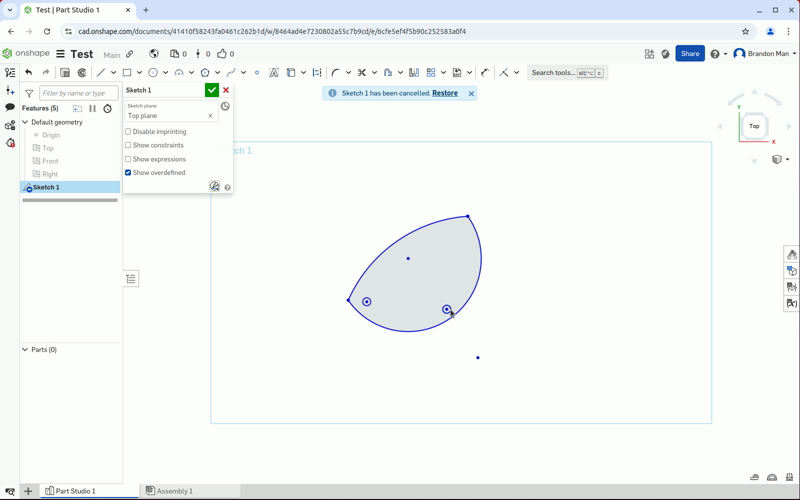
key(c)
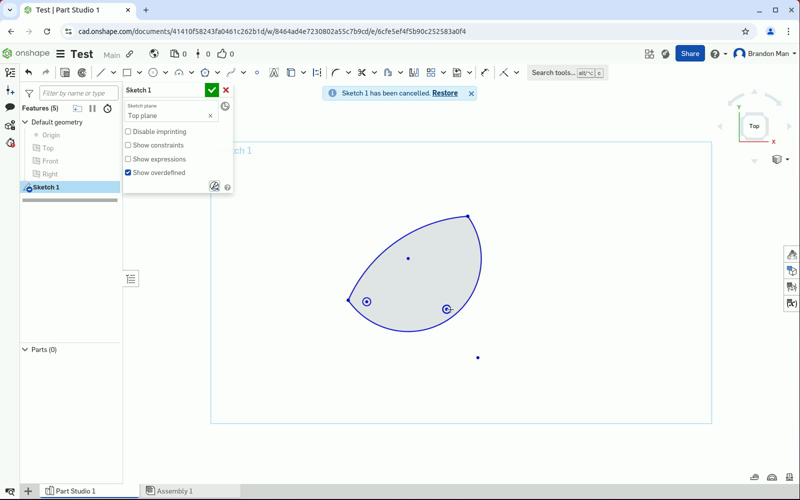
key_down(shift)
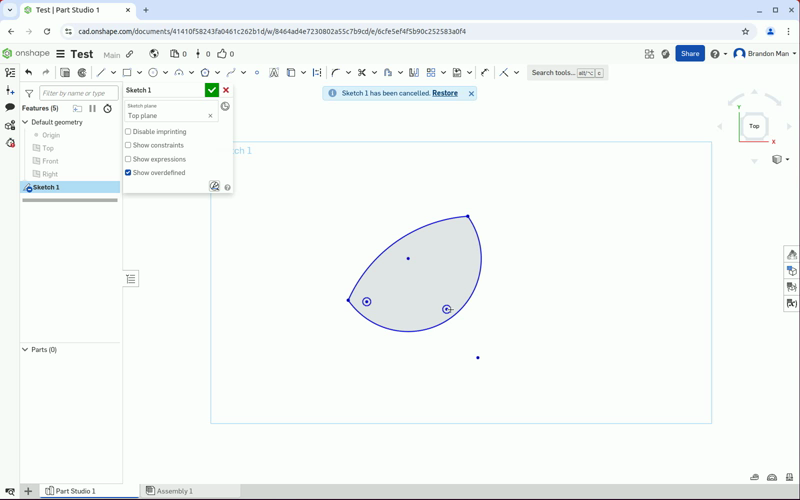
mouse_move(466, 227)
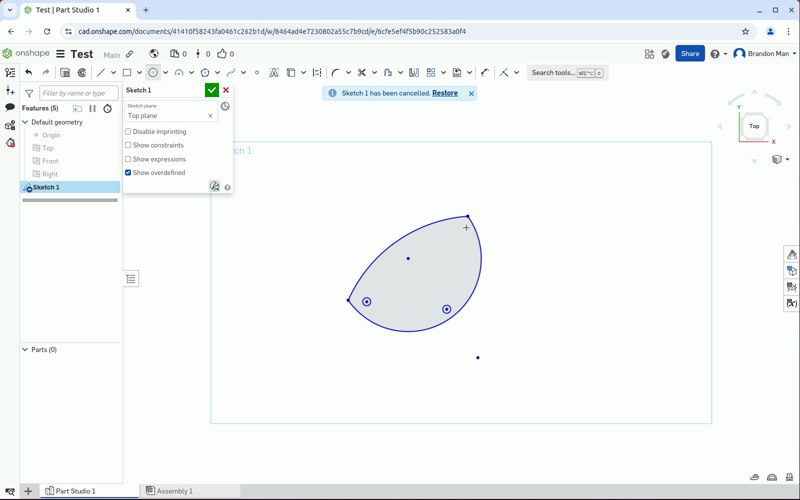
click(466, 227)
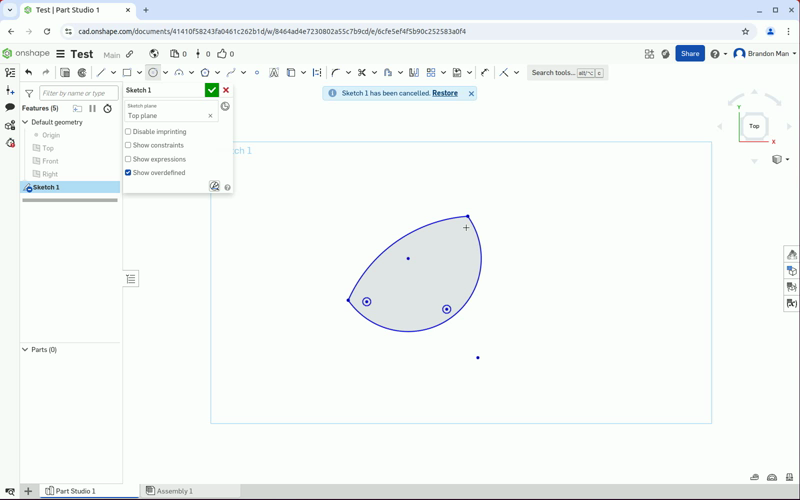
key_up(shift)
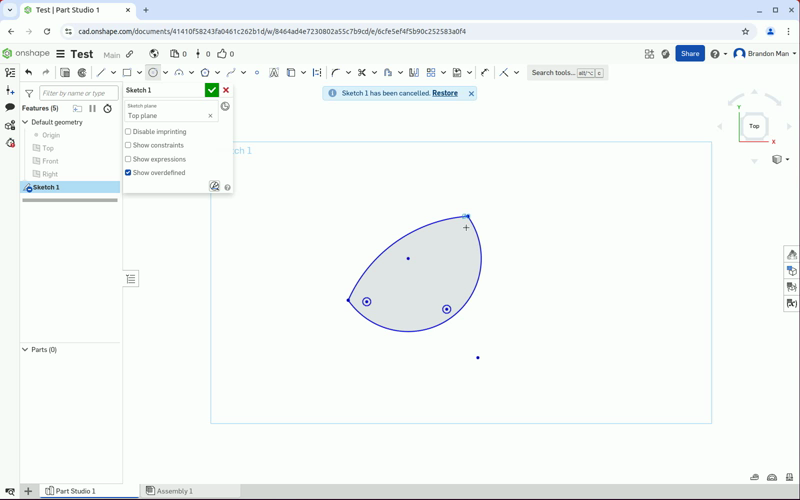
mouse_move(470, 227)
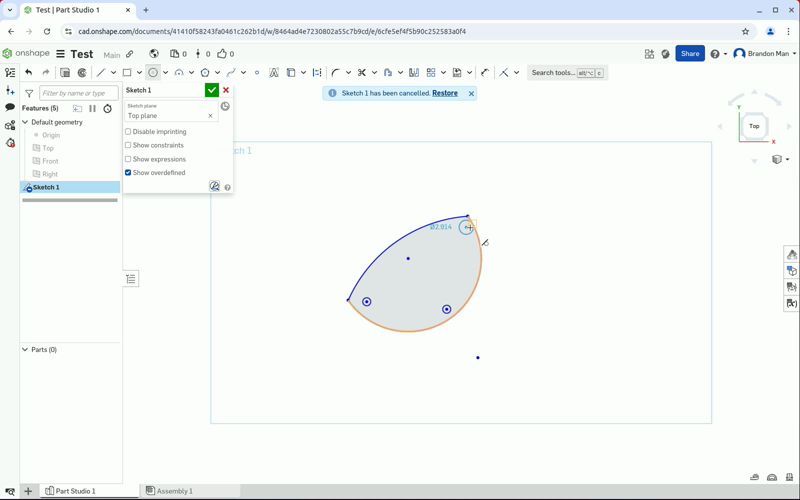
click(470, 227)
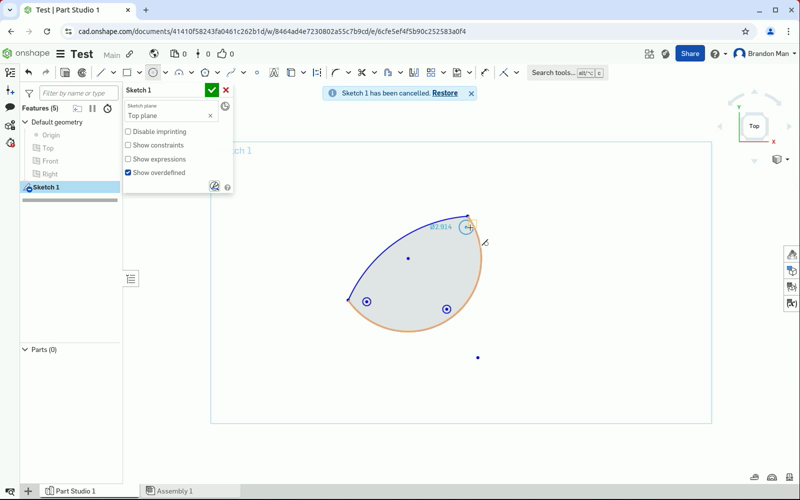
key(esc)
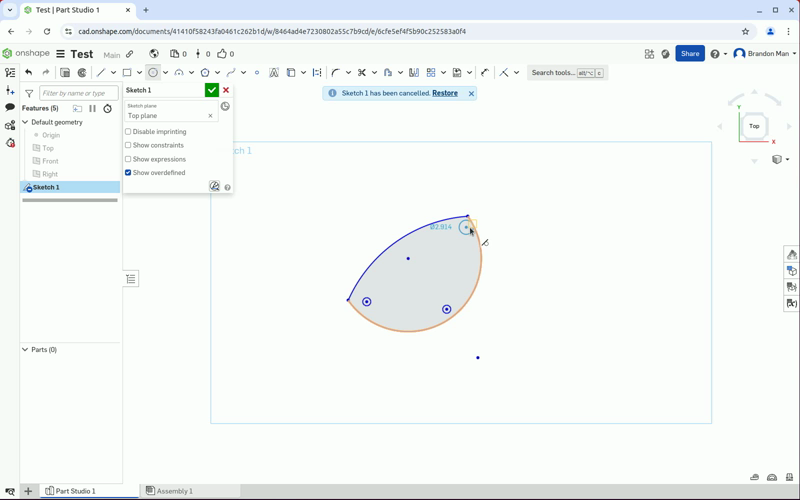
mouse_move(434, 232)
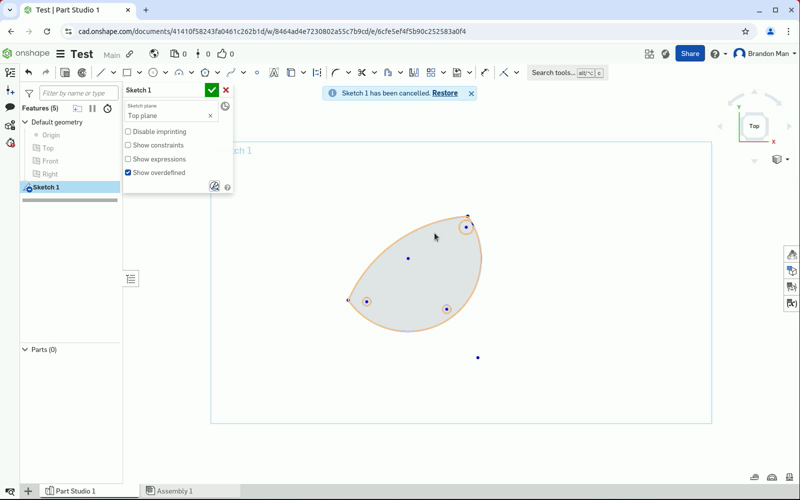
click(434, 232)
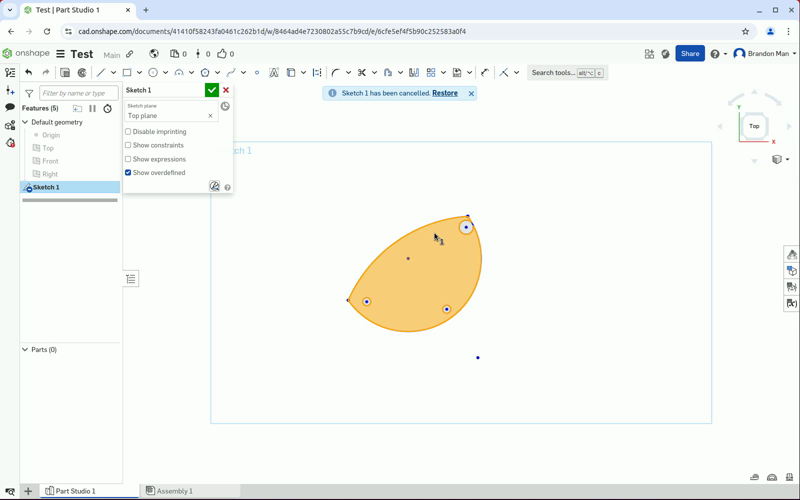
mouse_move(73, 352)
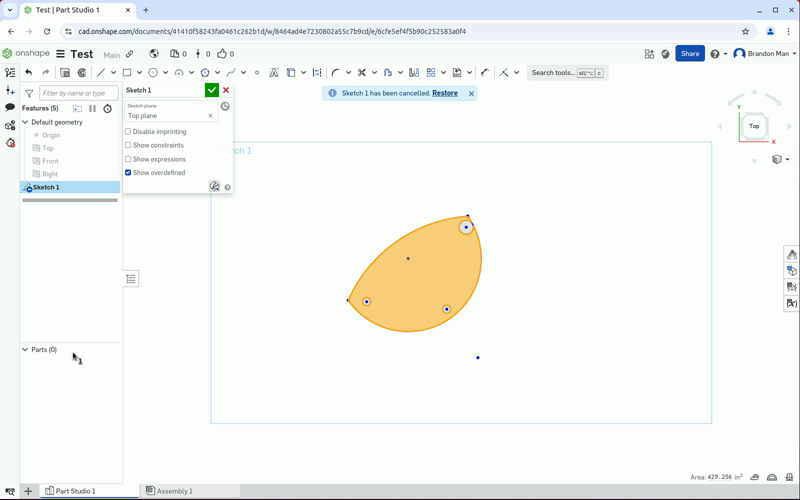
key(shift+y)
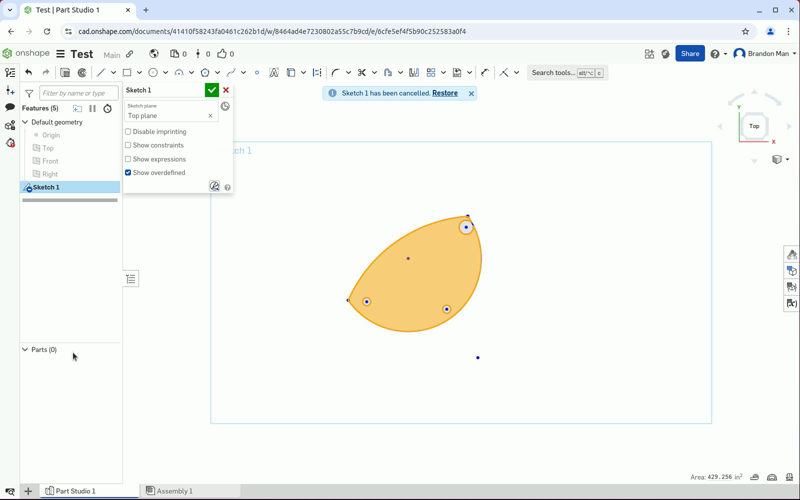
key(shift+e)
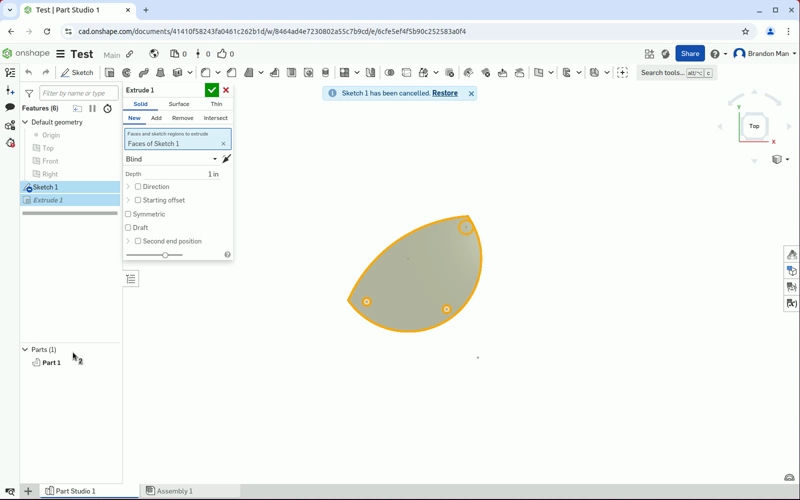
mouse_move(143, 106)
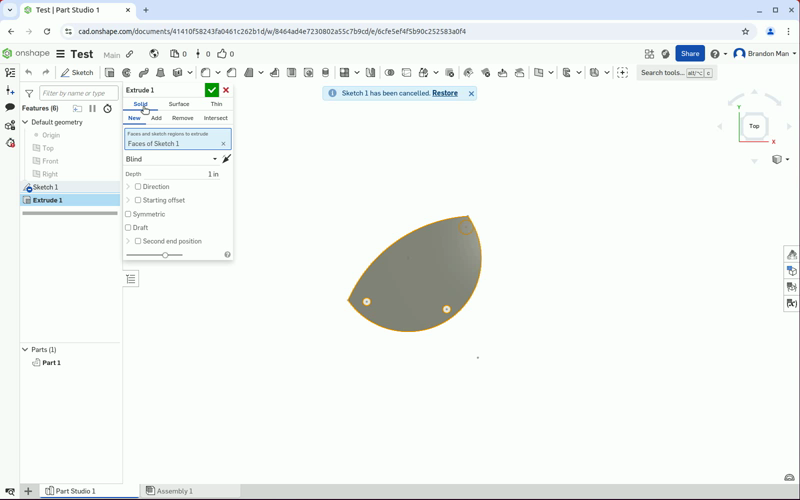
click(143, 106)
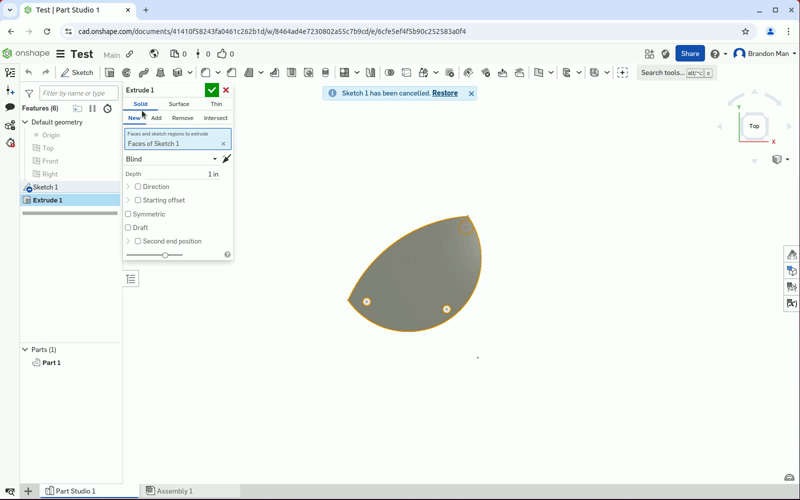
mouse_move(137, 120)
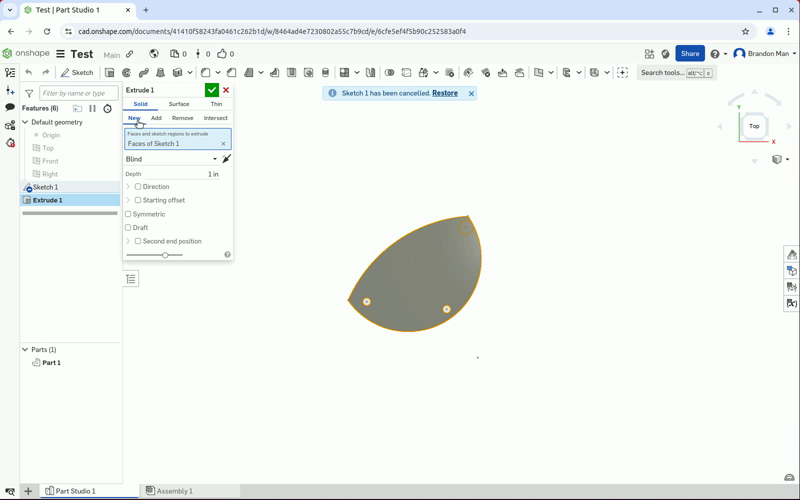
click(137, 120)
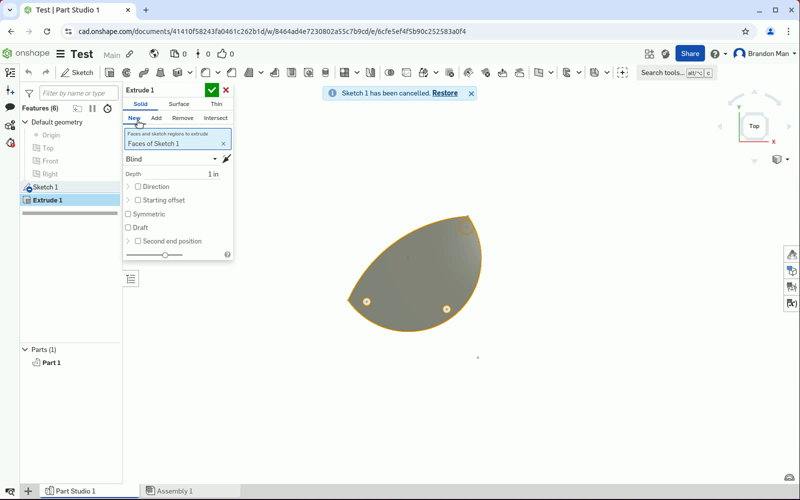
key(tab, 4)
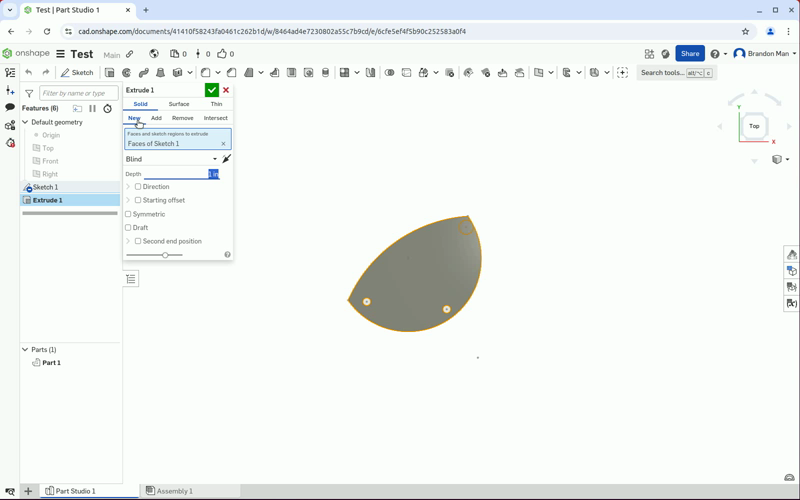
text(1.444)
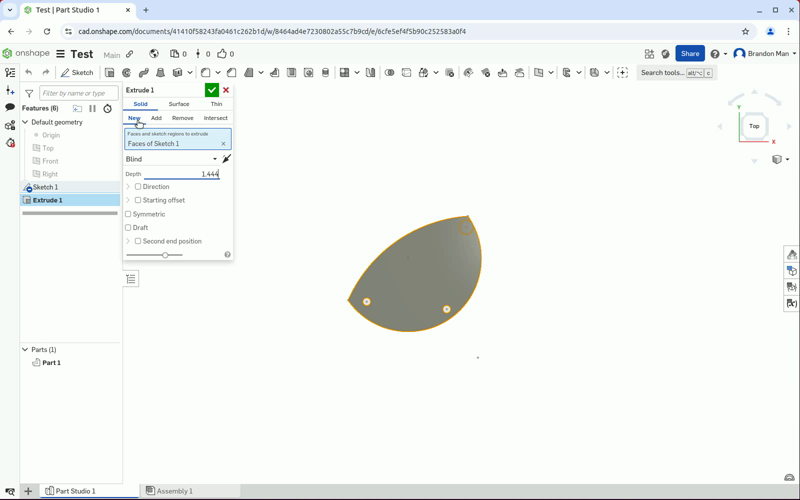
key(enter)
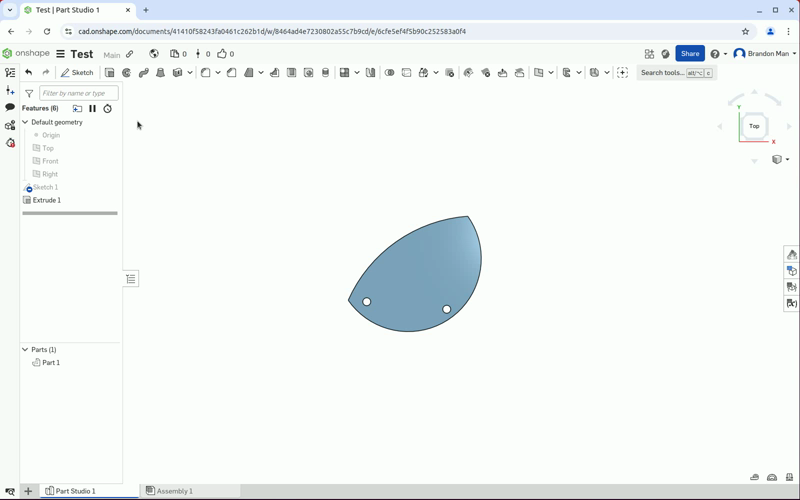
key(shift+h)
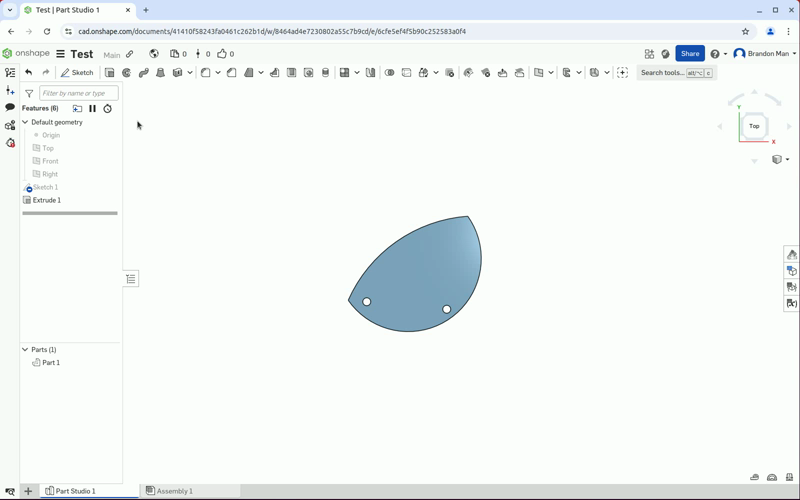
key(shift+h)
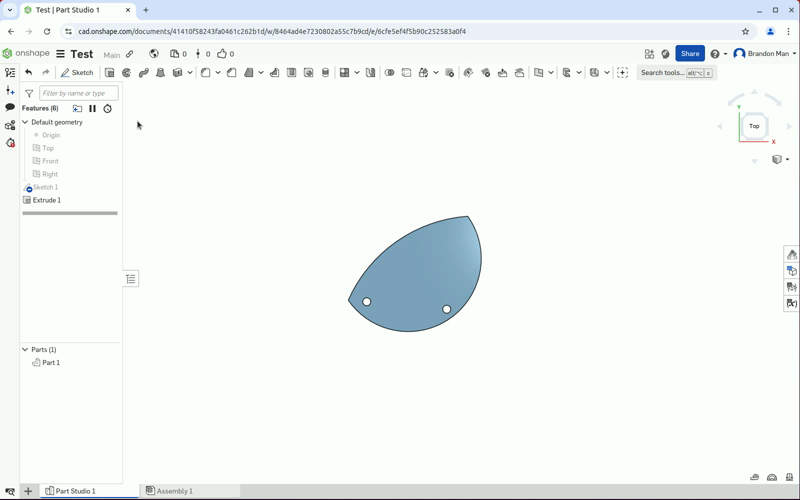
mouse_move(73, 189)
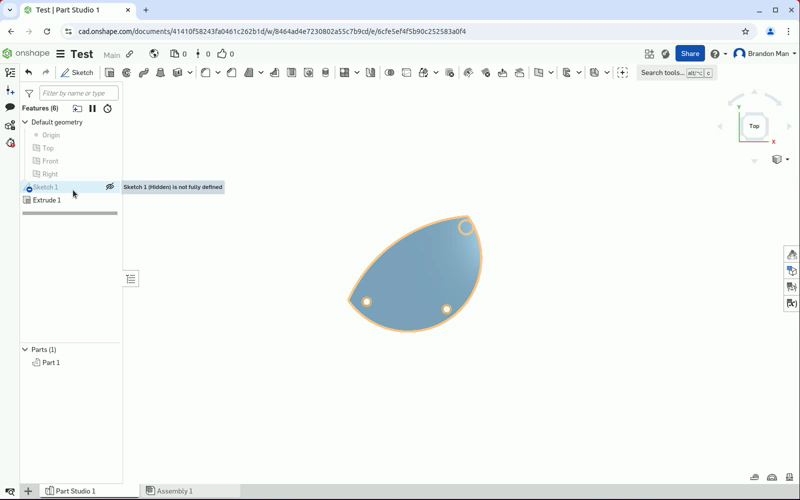
click(73, 189)
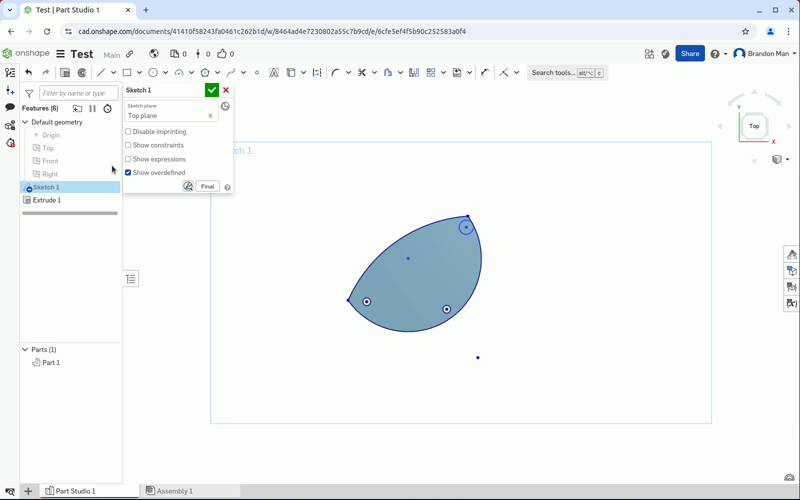
mouse_move(229, 92)
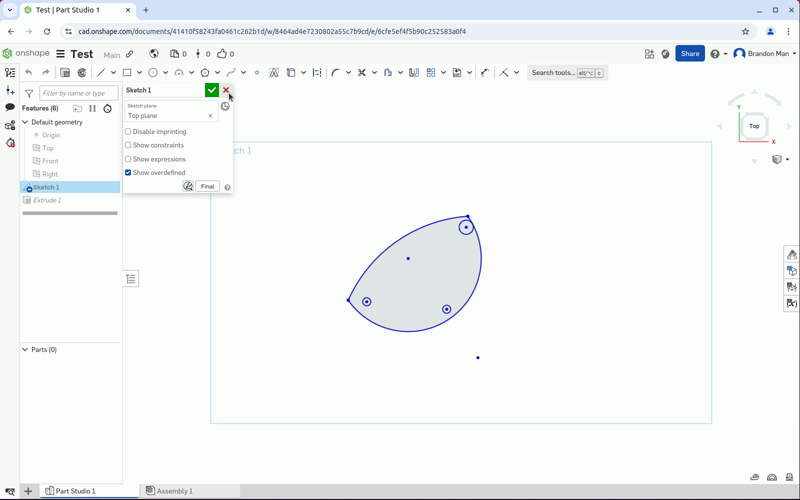
click(229, 92)
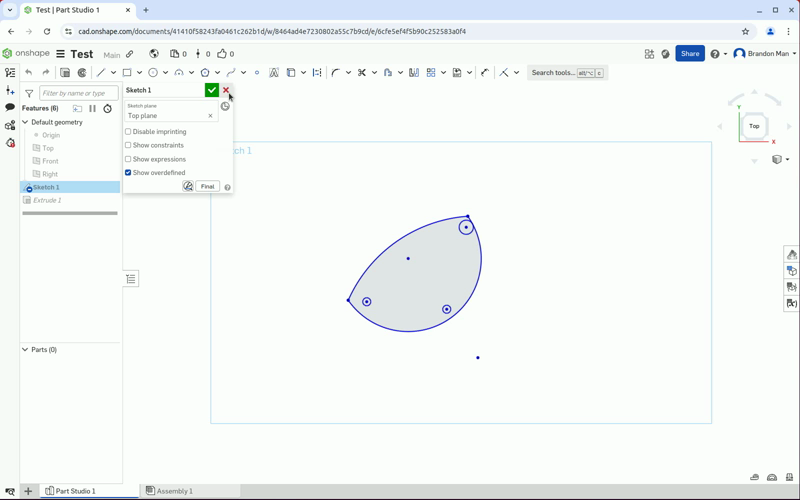
key(shift+s)
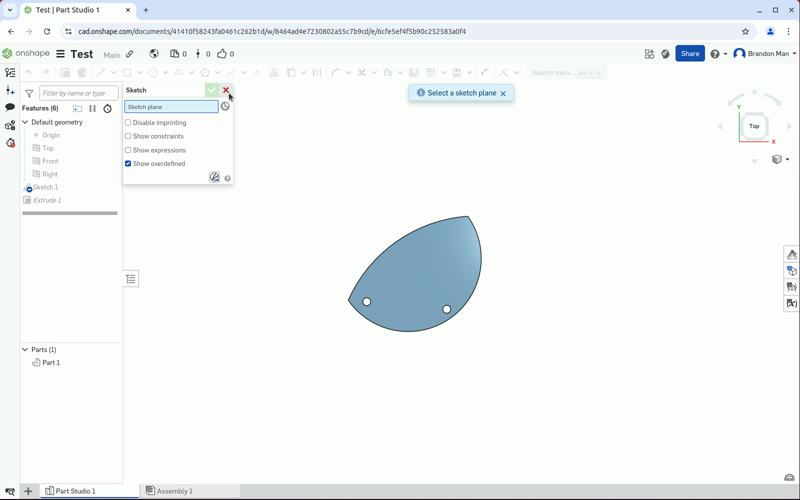
mouse_move(73, 150)
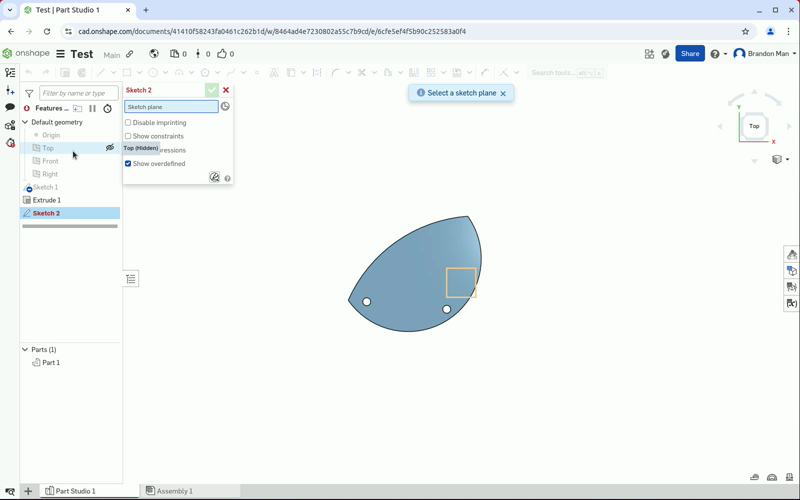
click(73, 150)
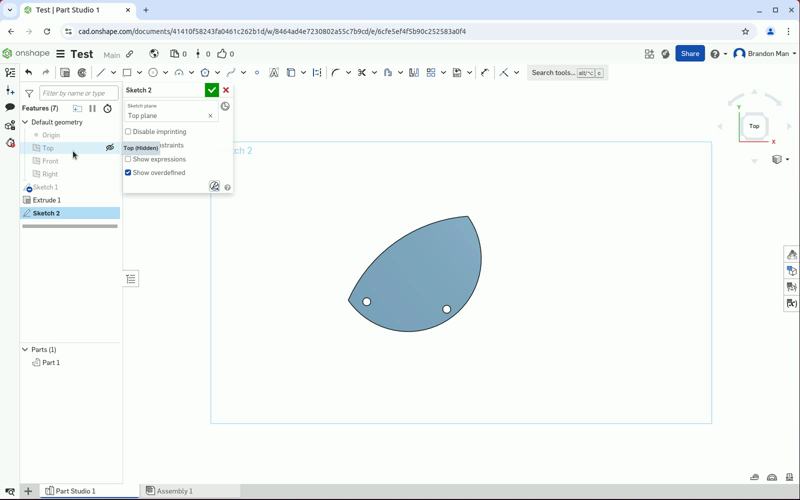
mouse_move(73, 352)
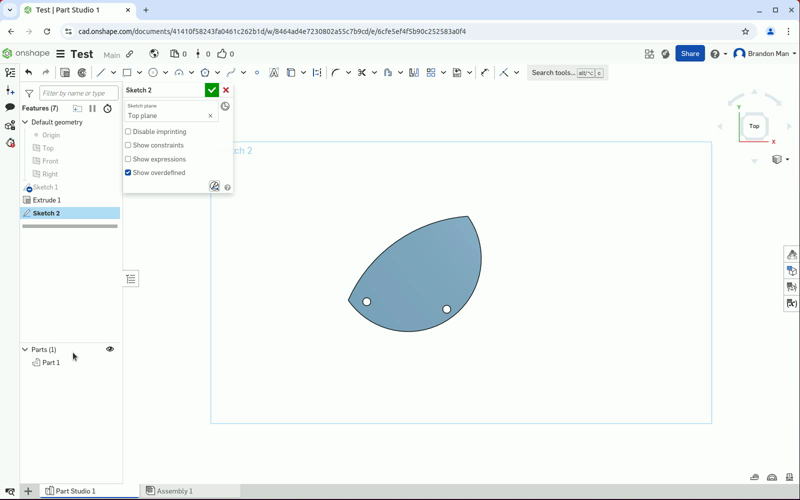
key(y)
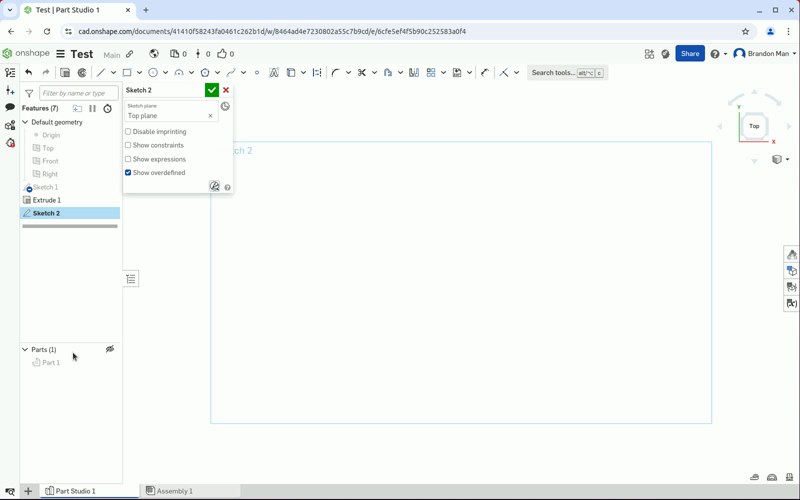
key(c)
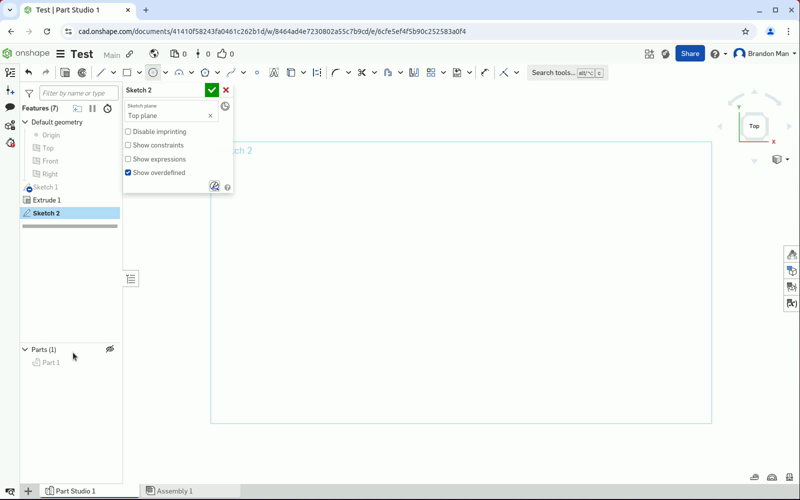
key_down(shift)
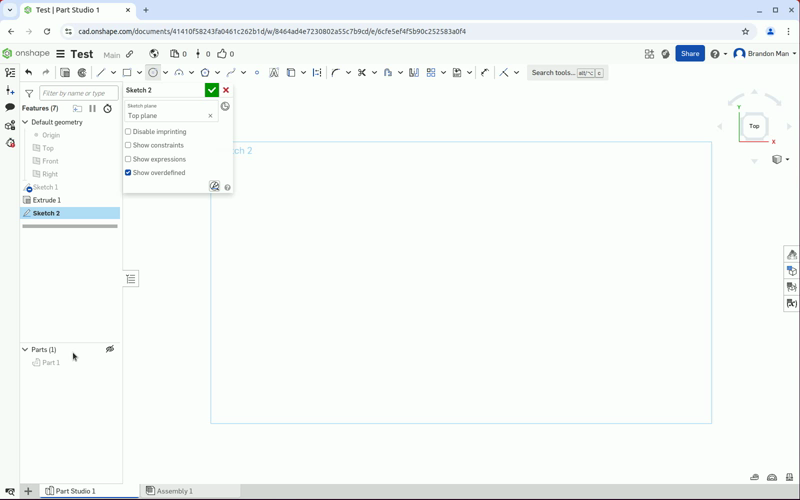
mouse_move(466, 227)
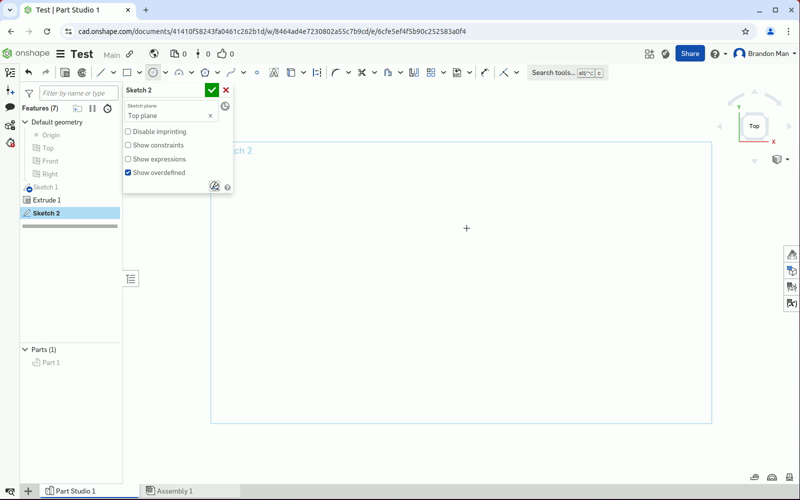
click(466, 227)
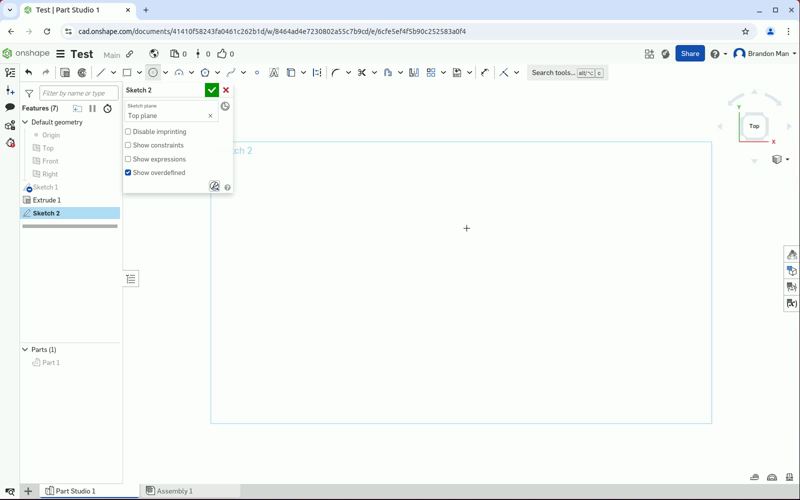
key_up(shift)
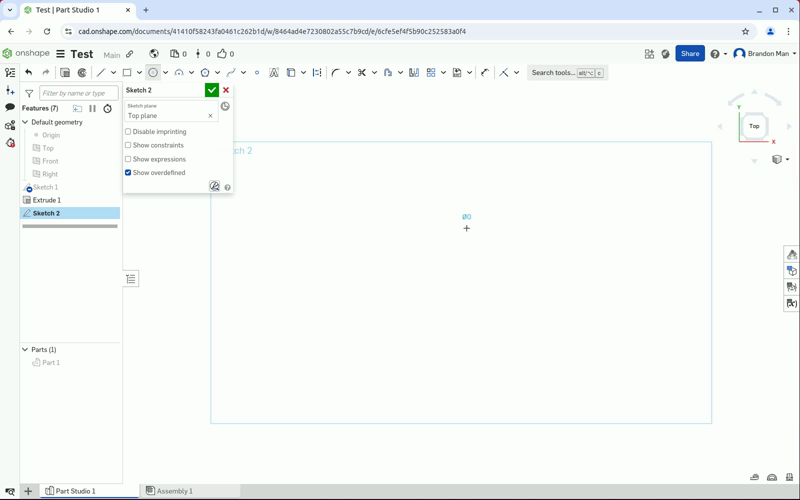
mouse_move(471, 227)
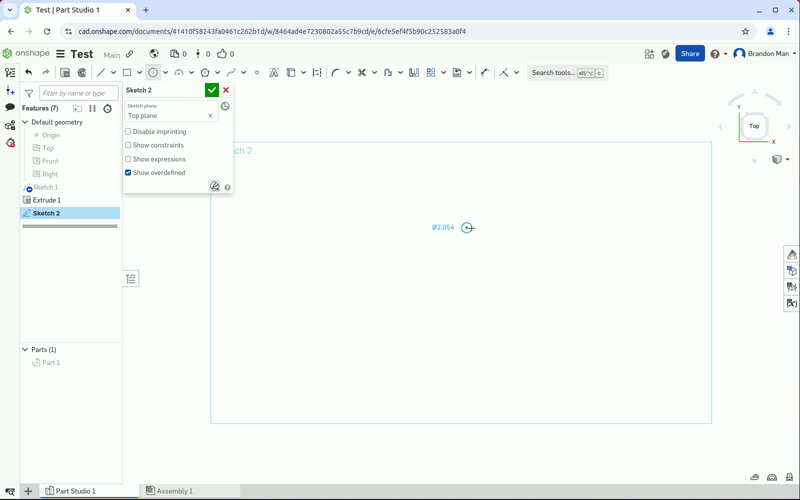
click(471, 227)
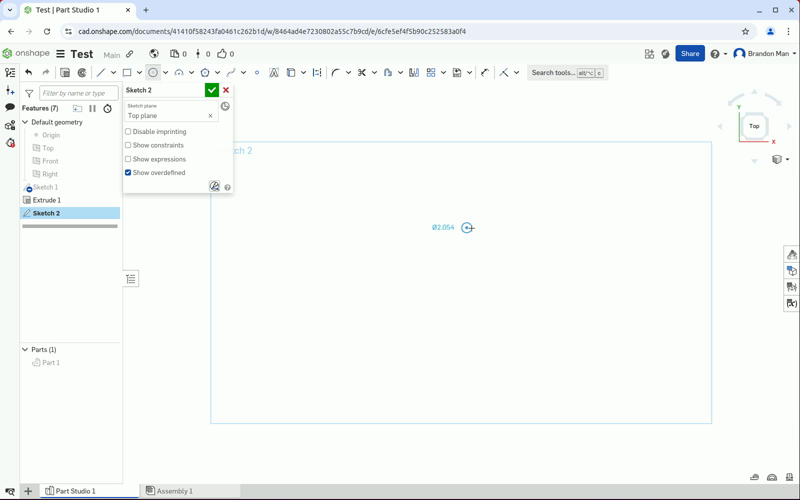
key(esc)
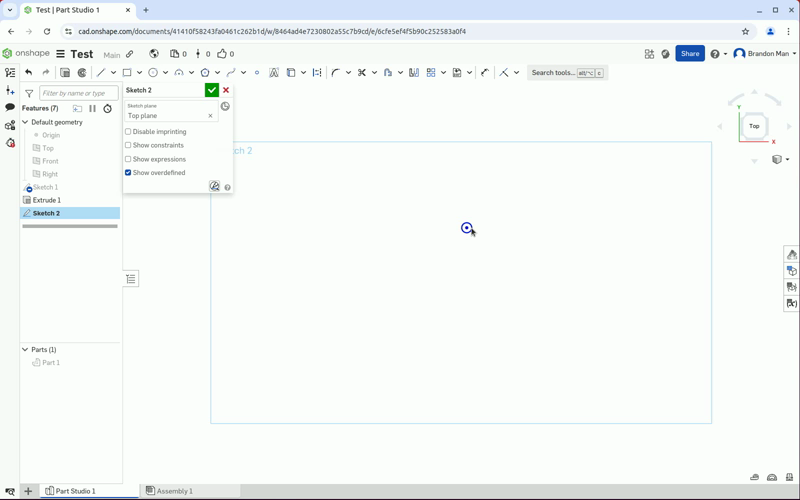
mouse_move(465, 226)
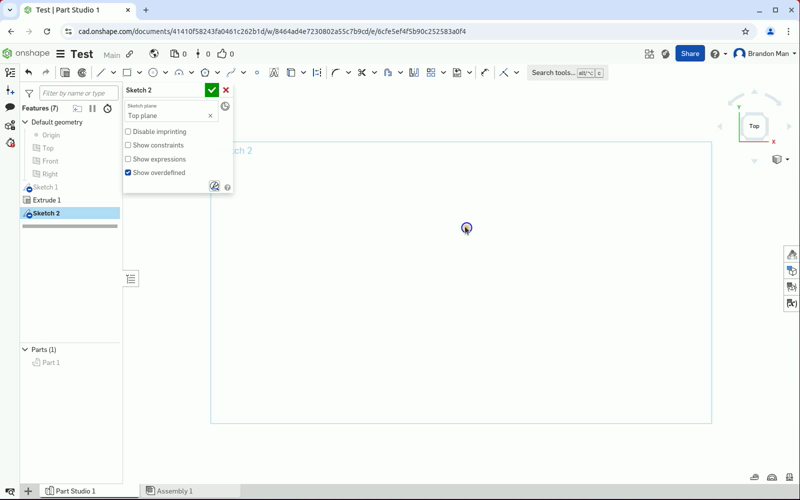
scroll(6)
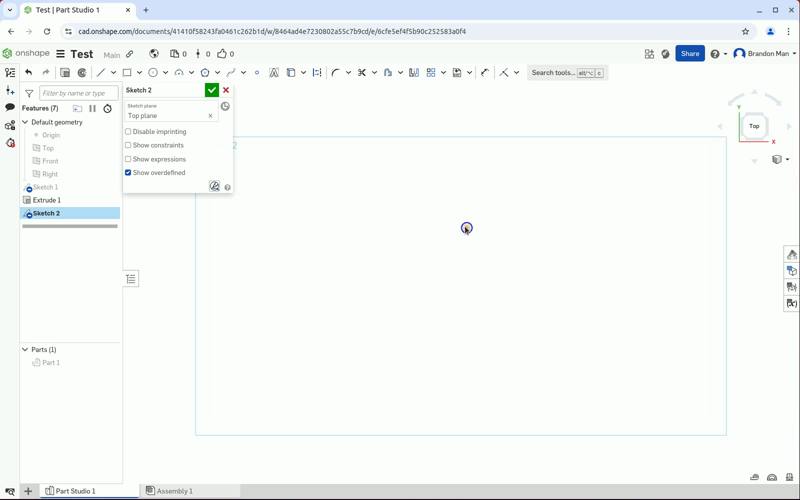
scroll(6)
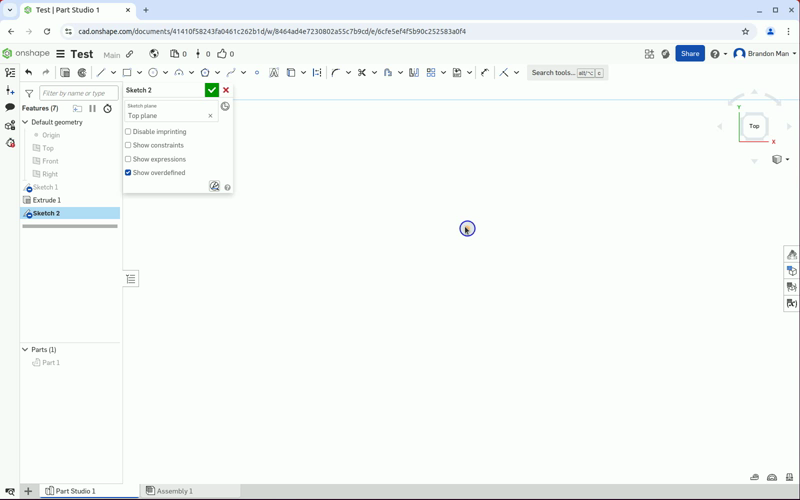
scroll(6)
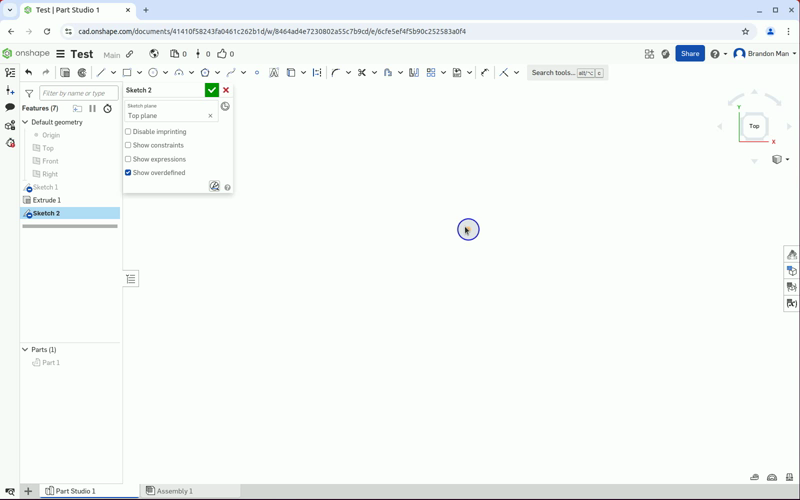
scroll(6)
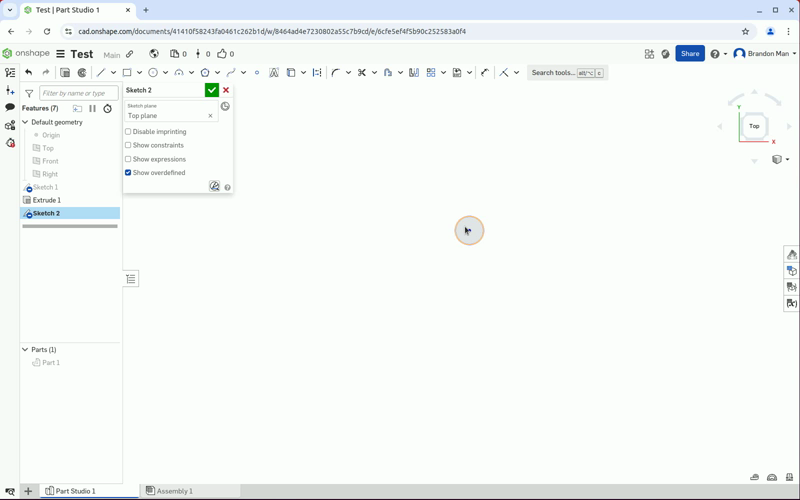
scroll(6)
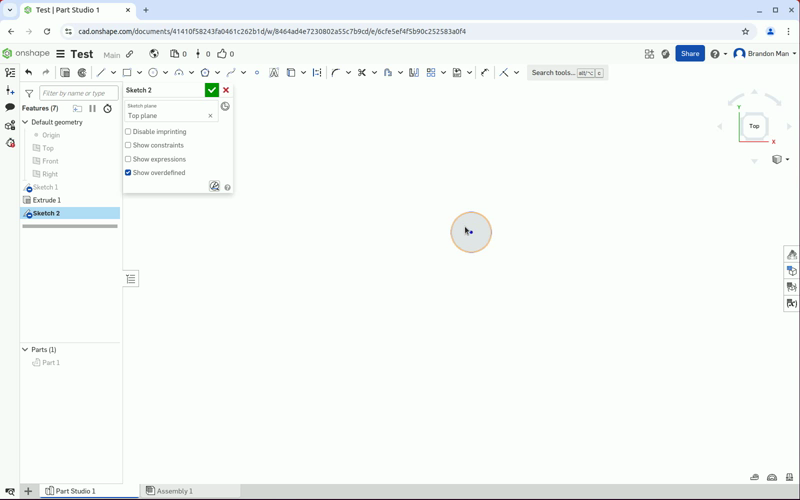
scroll(6)
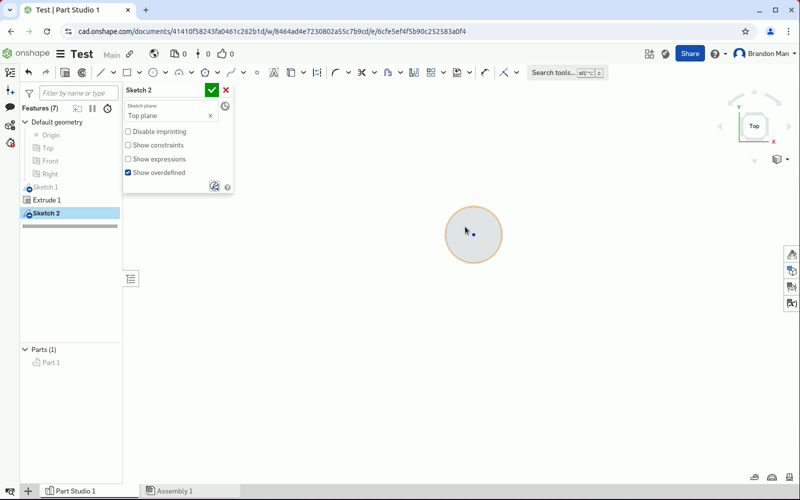
scroll(6)
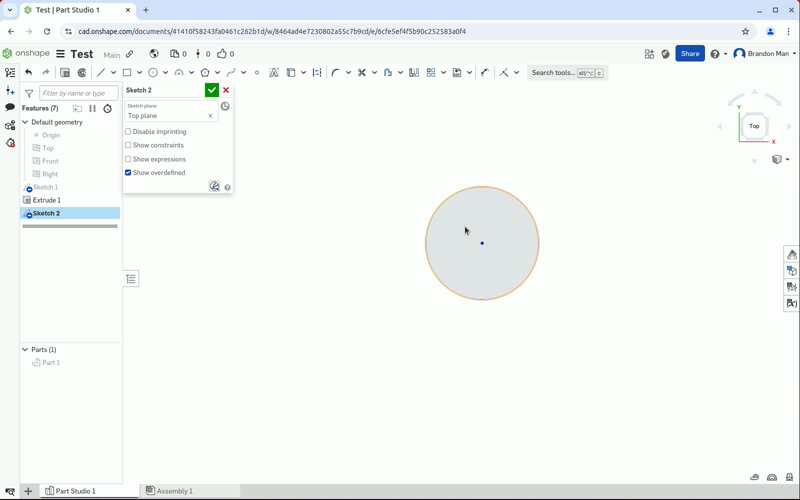
click(465, 226)
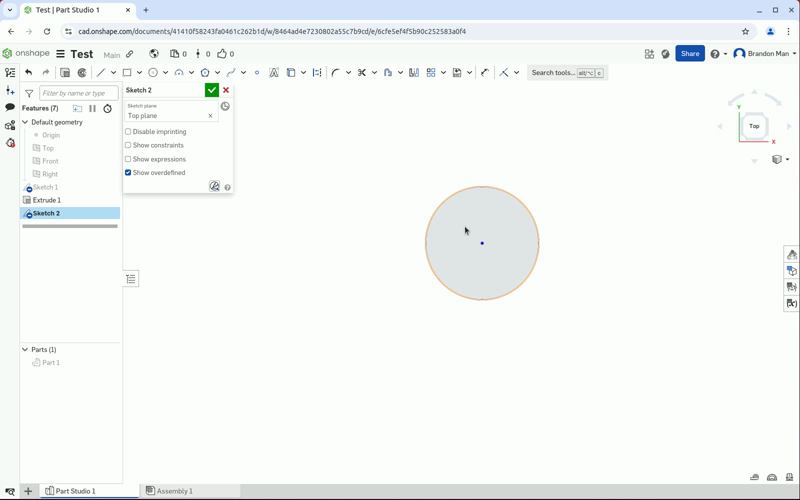
scroll(-6)
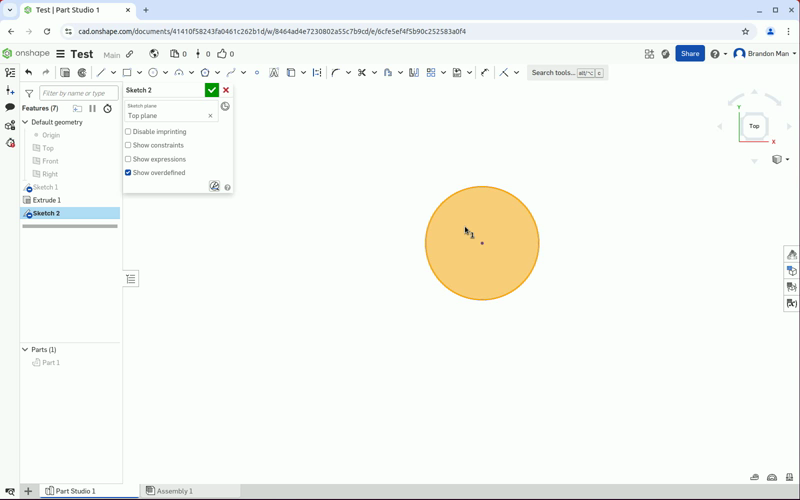
scroll(-6)
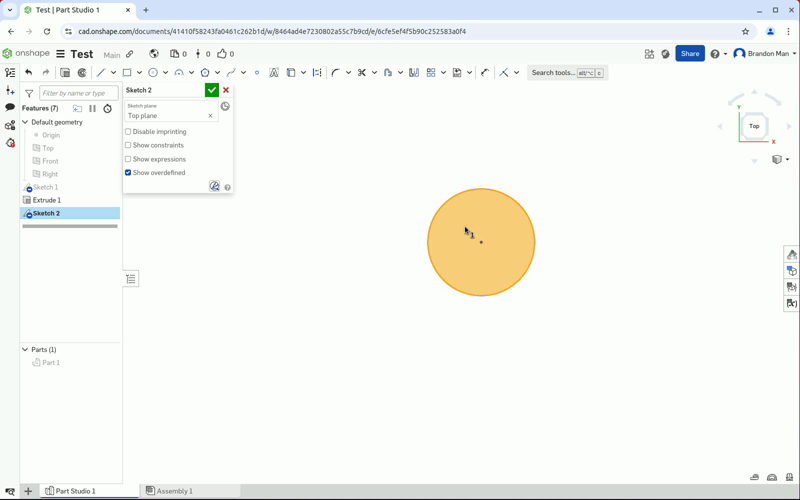
scroll(-6)
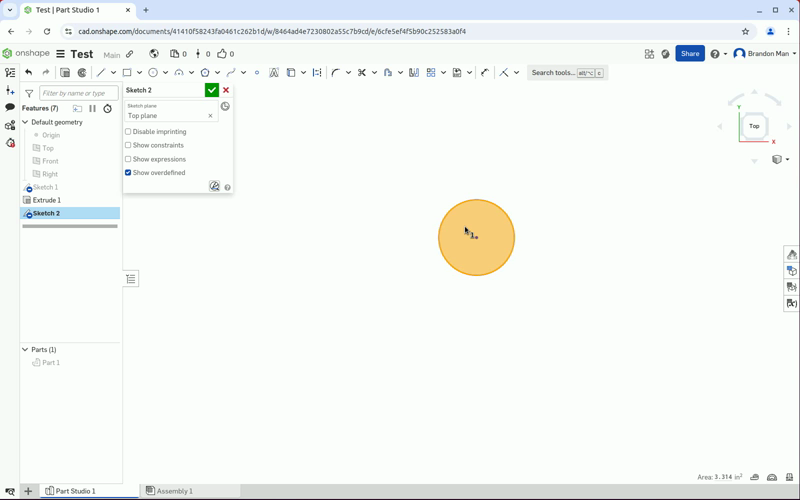
scroll(-6)
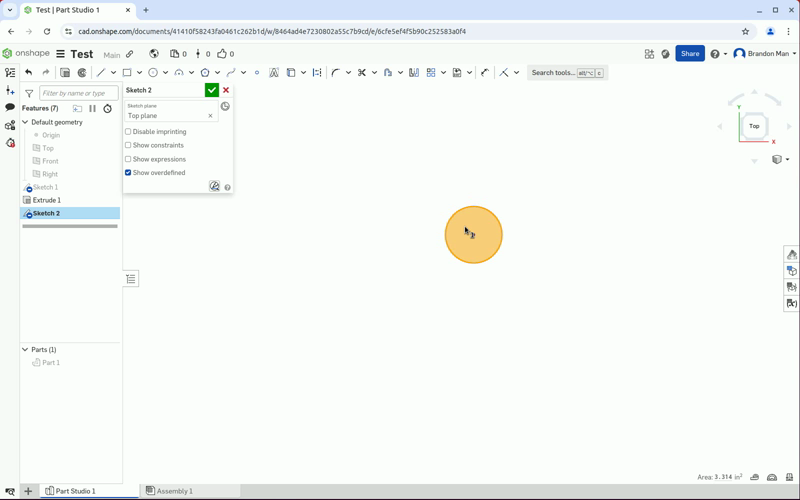
scroll(-6)
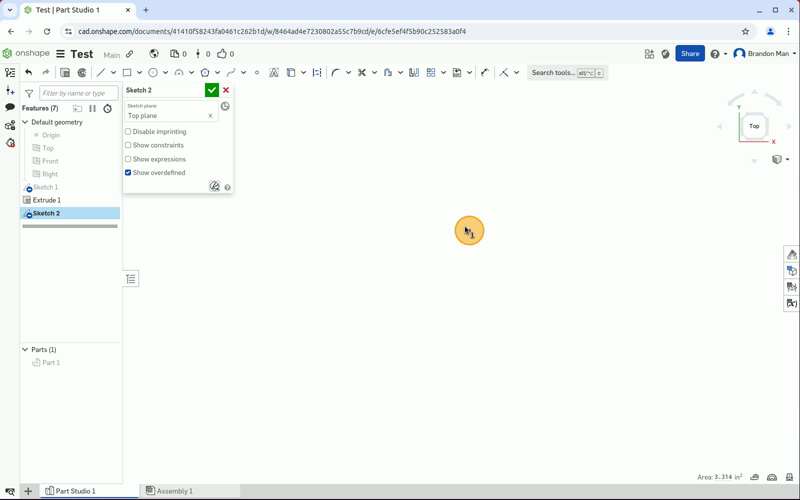
scroll(-6)
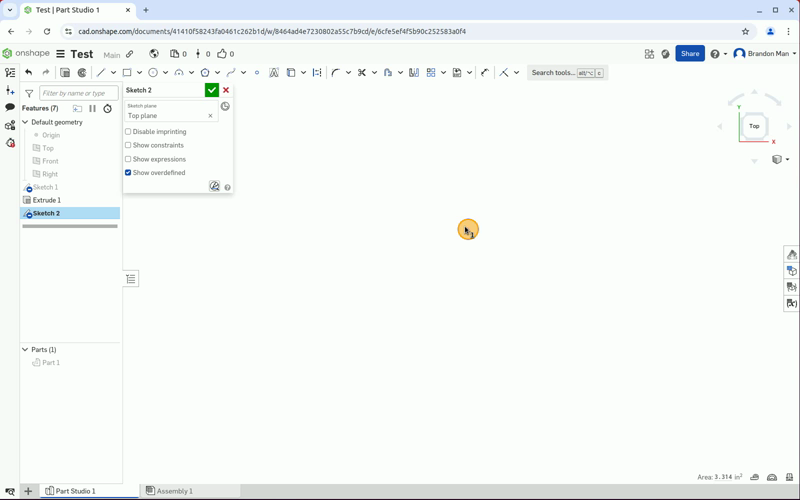
scroll(-6)
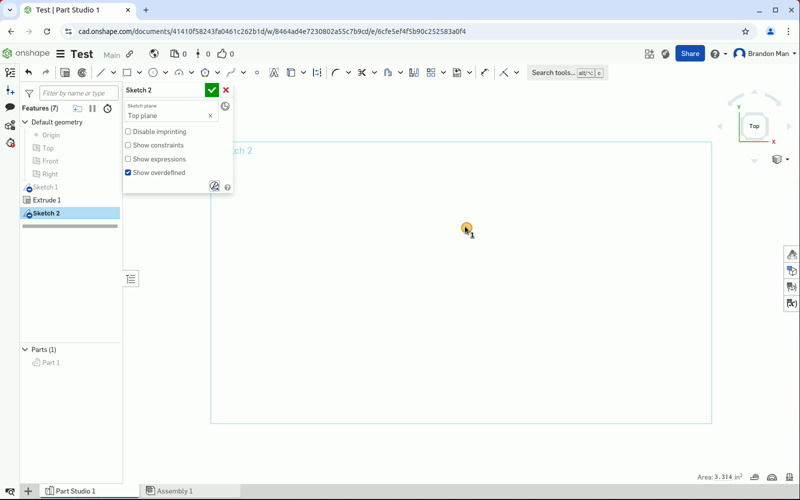
mouse_move(73, 352)
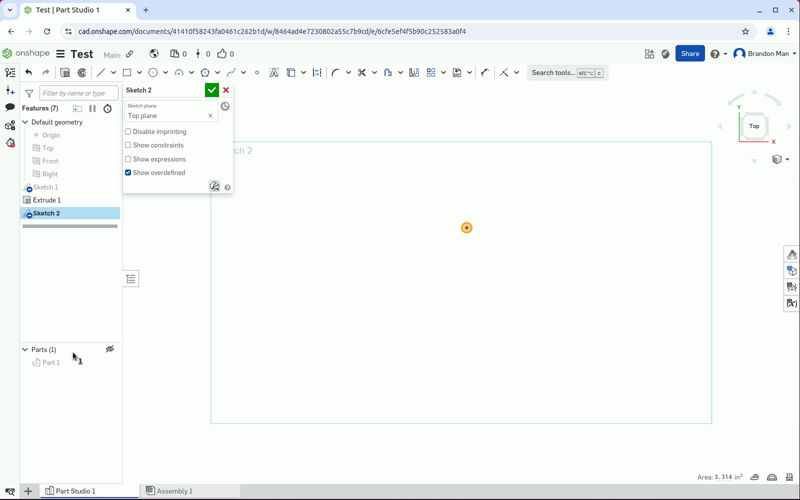
key(shift+y)
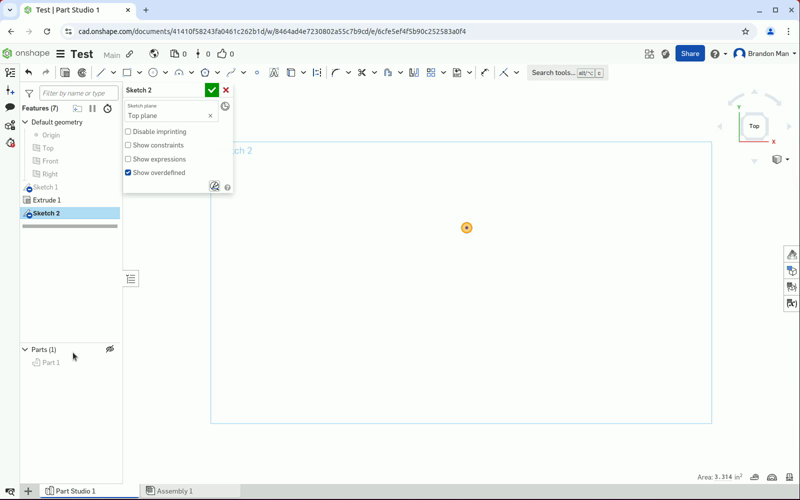
key(shift+e)
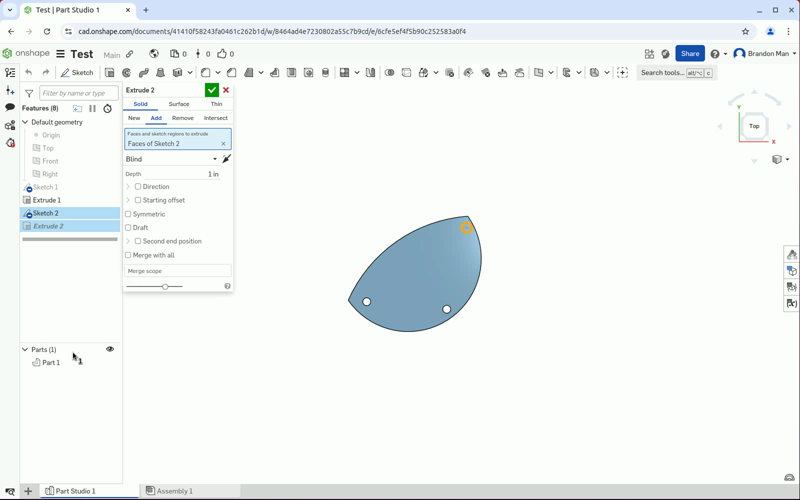
mouse_move(143, 106)
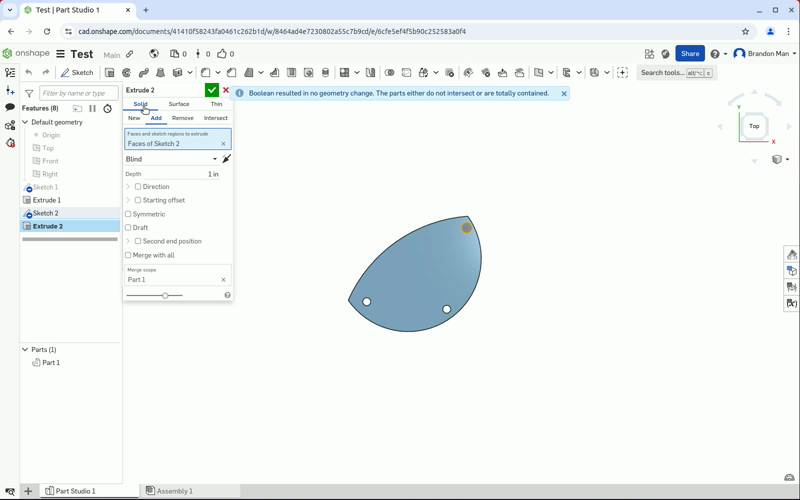
click(143, 106)
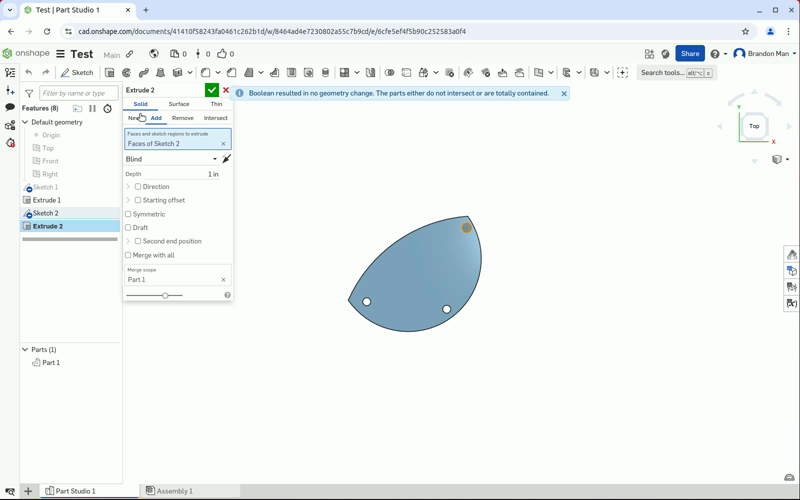
mouse_move(137, 120)
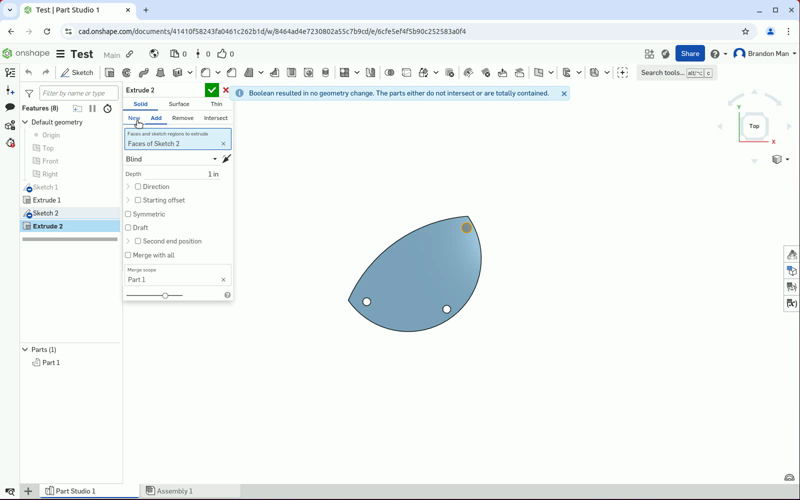
click(137, 120)
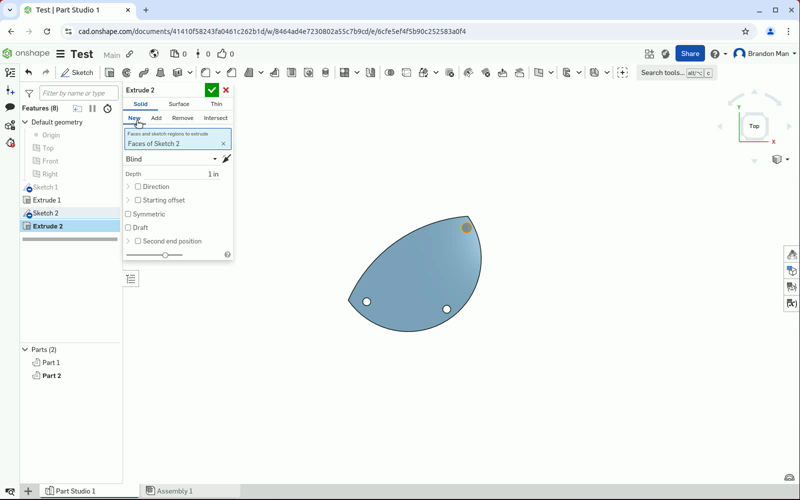
key(tab, 4)
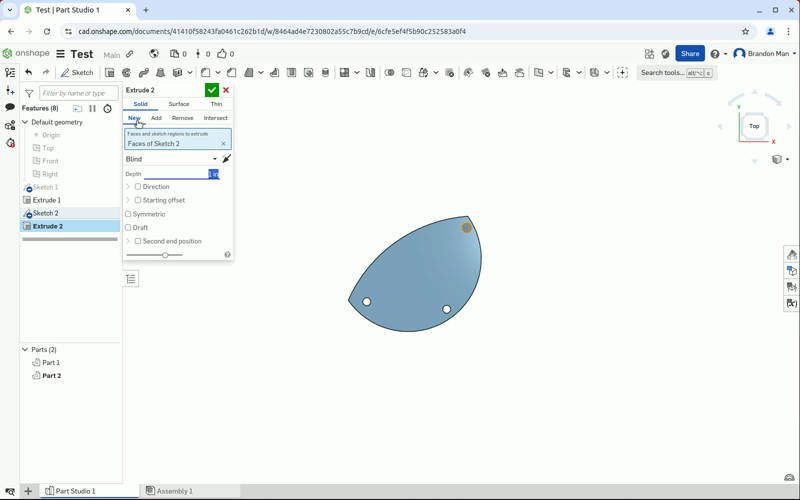
text(1.444)
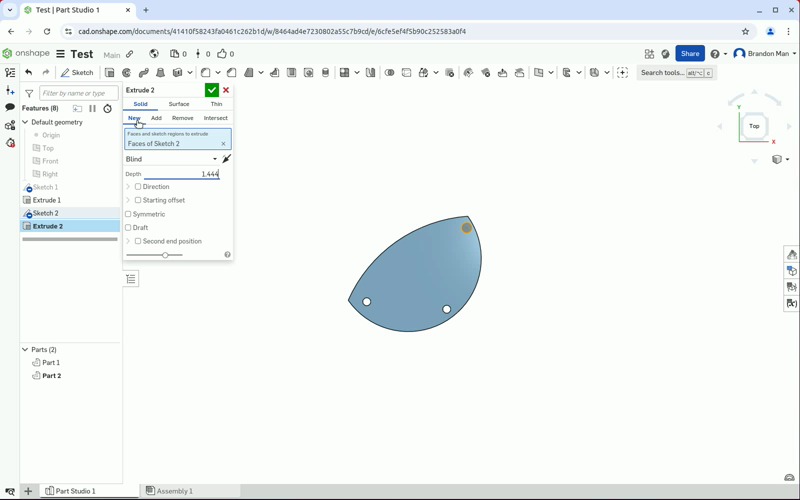
key(enter)
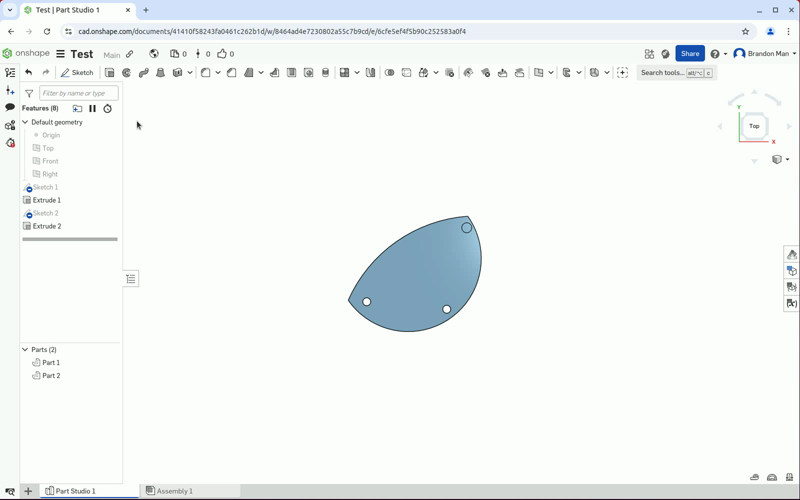
key(shift+h)
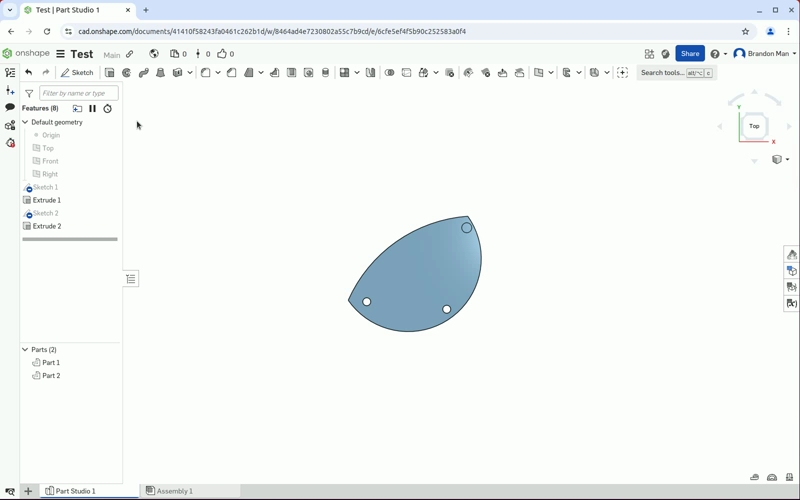
key(shift+h)
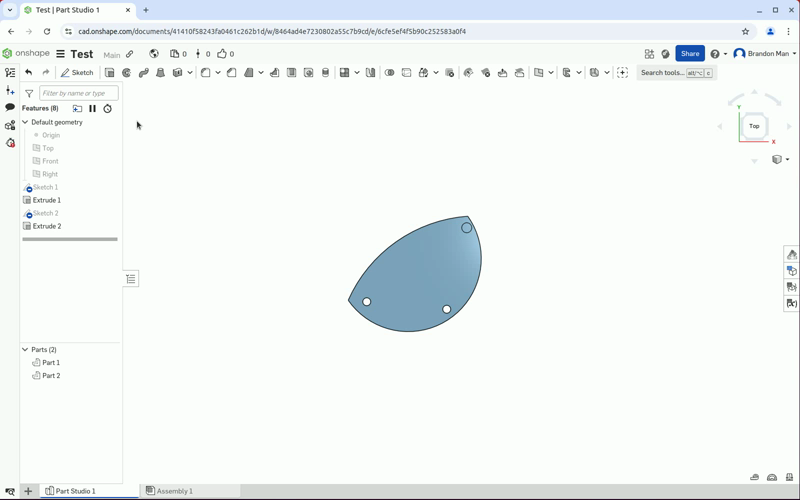
mouse_move(73, 189)
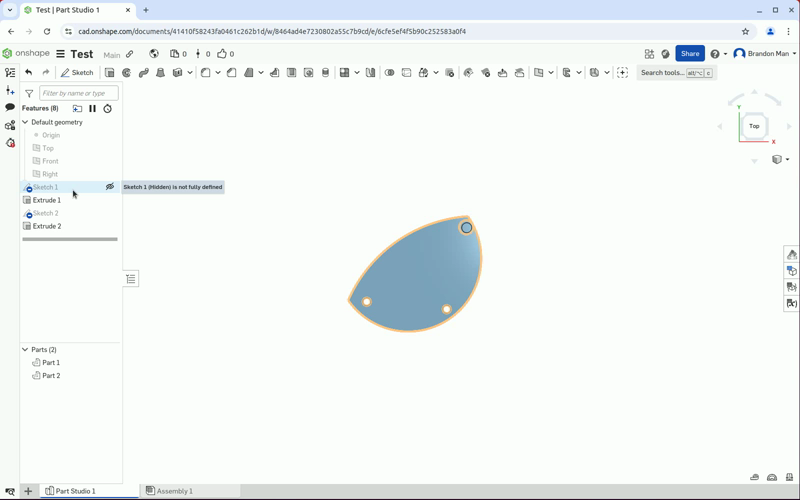
click(73, 189)
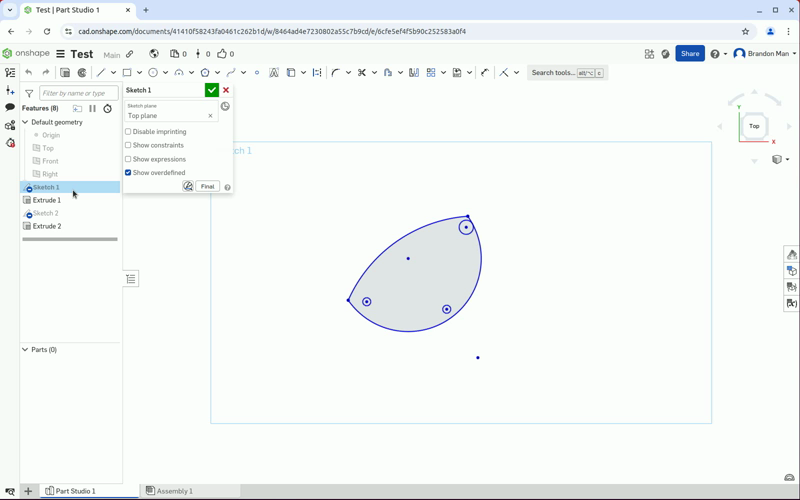
mouse_move(229, 92)
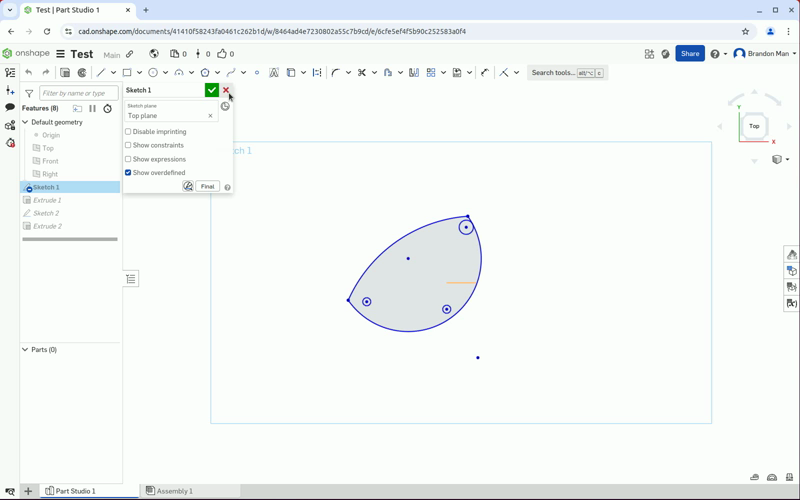
click(229, 92)
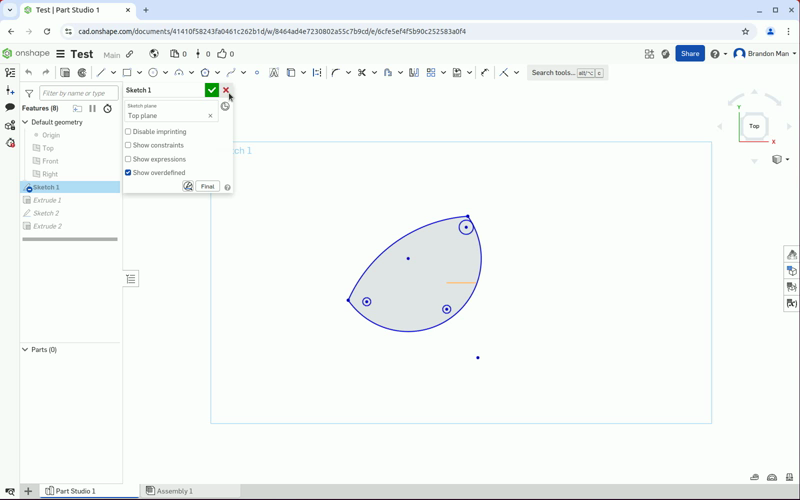
key(shift+s)
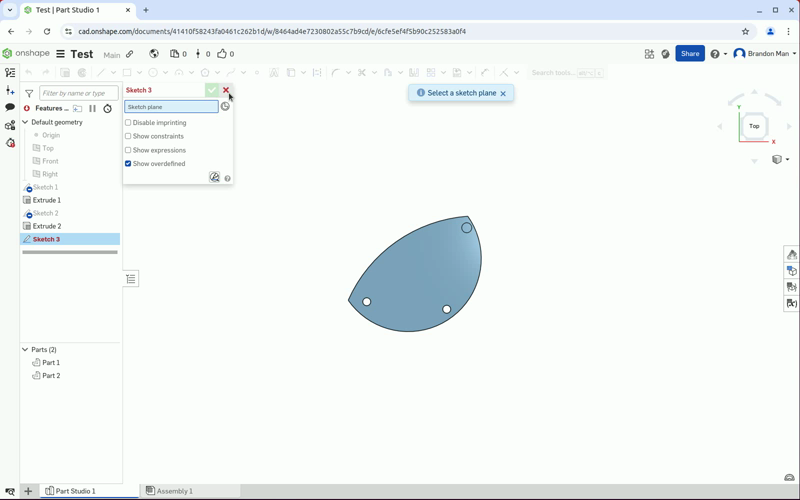
mouse_move(73, 150)
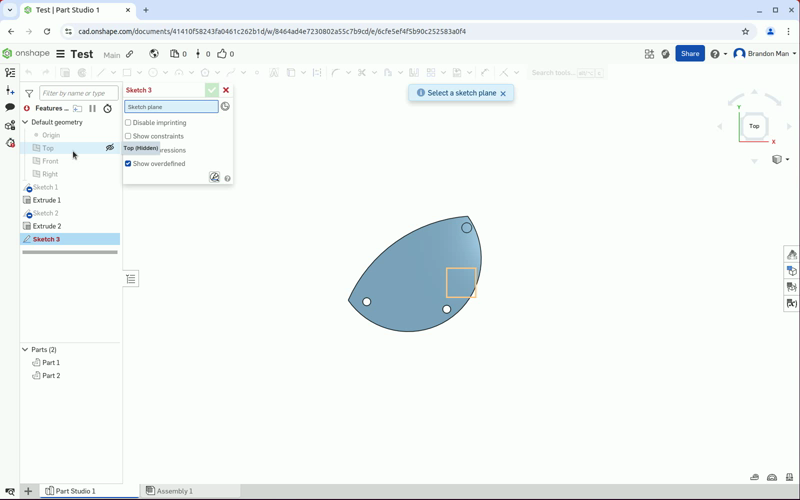
click(73, 150)
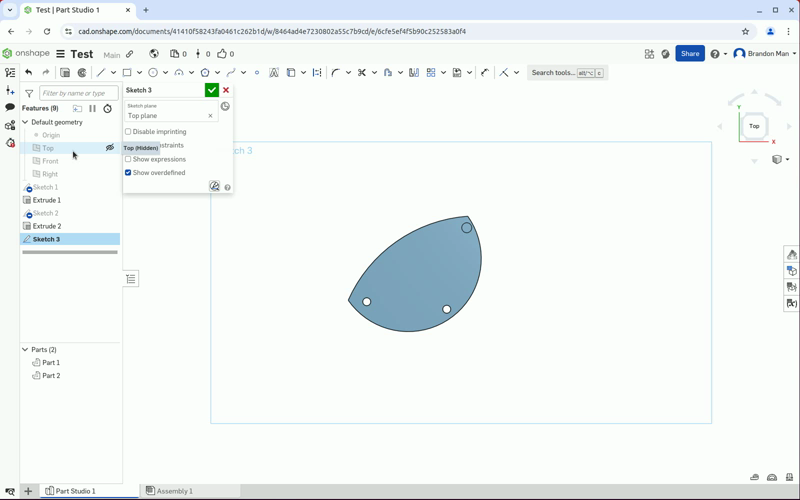
mouse_move(73, 352)
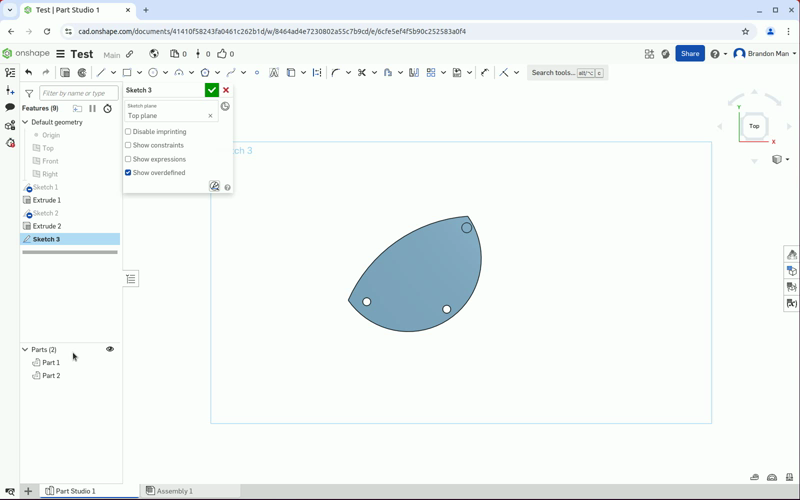
key(y)
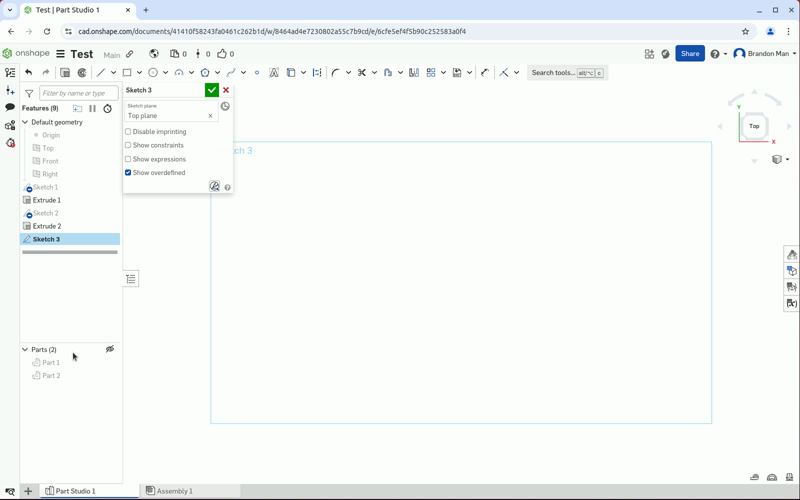
key(c)
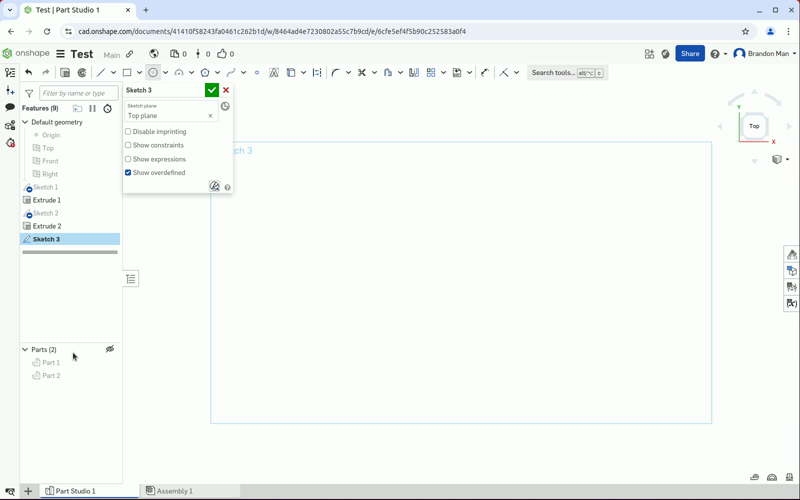
key_down(shift)
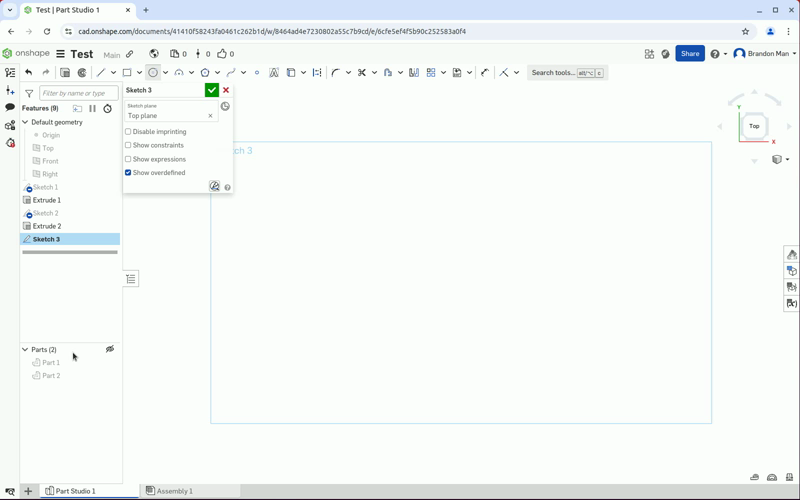
mouse_move(446, 308)
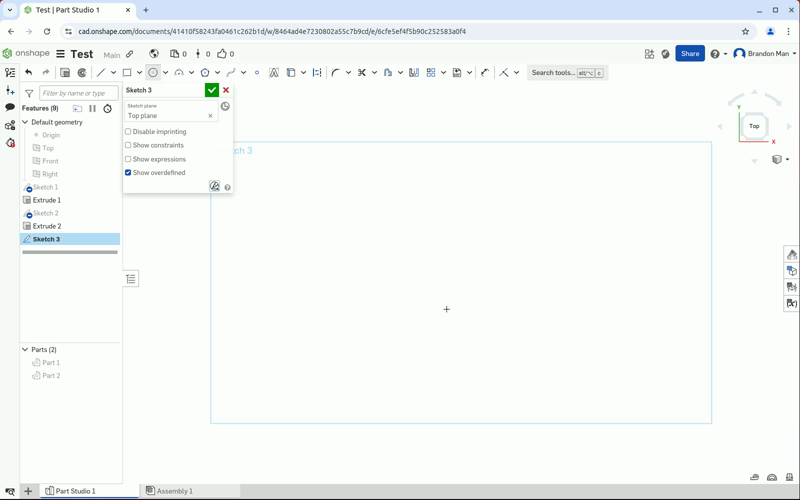
click(446, 308)
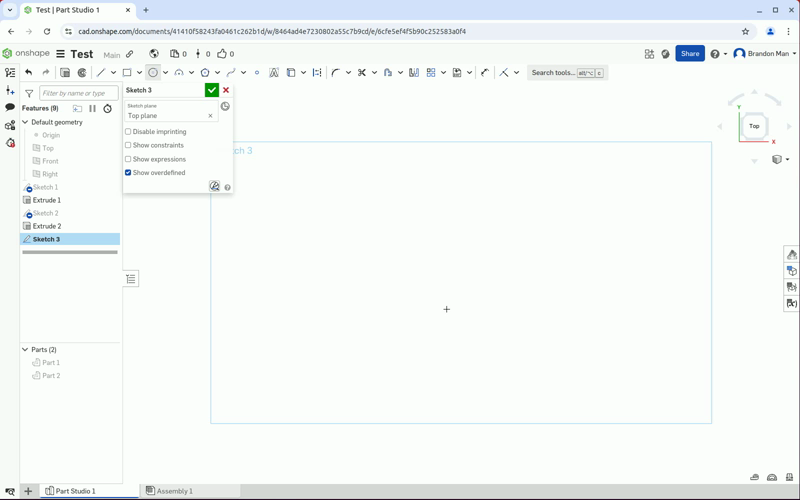
key_up(shift)
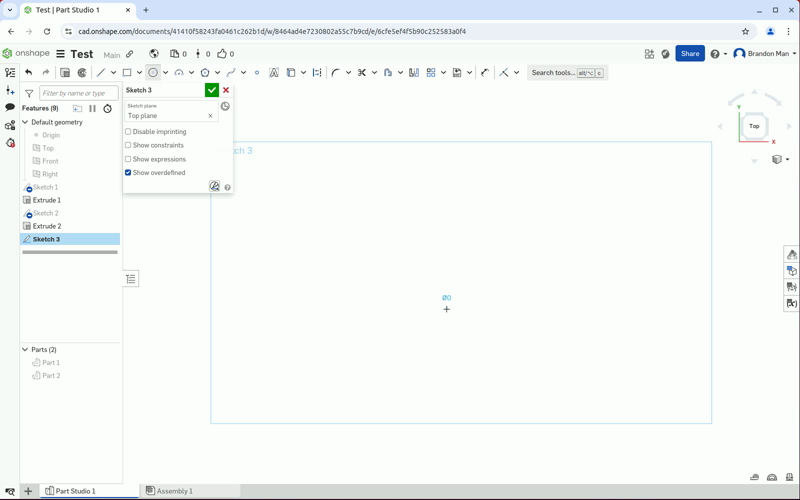
mouse_move(451, 308)
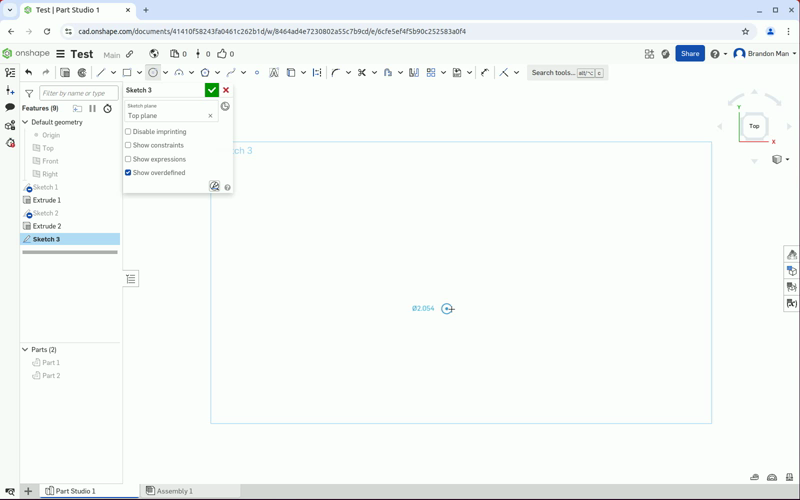
click(451, 308)
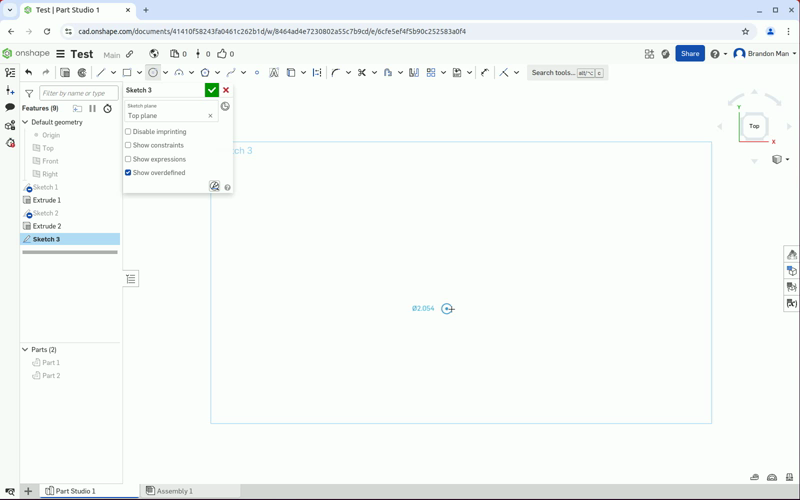
key(esc)
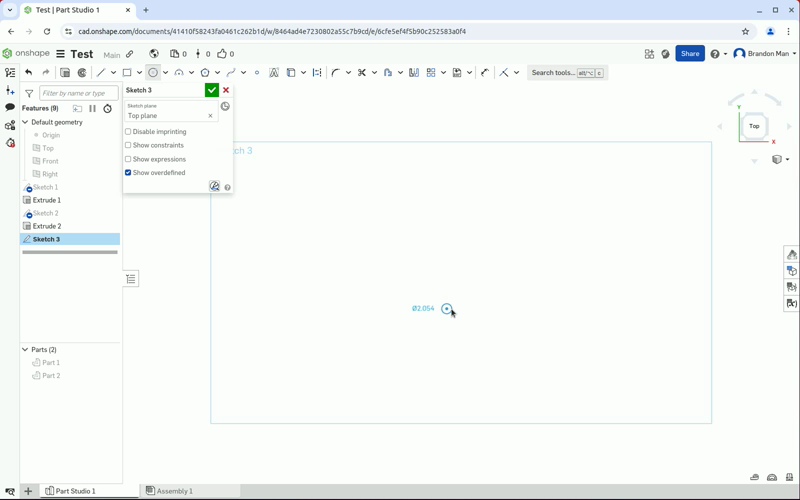
mouse_move(447, 310)
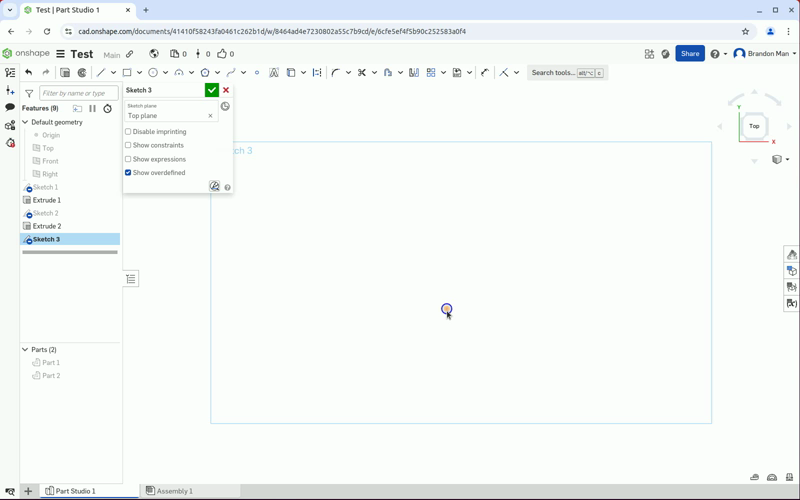
scroll(6)
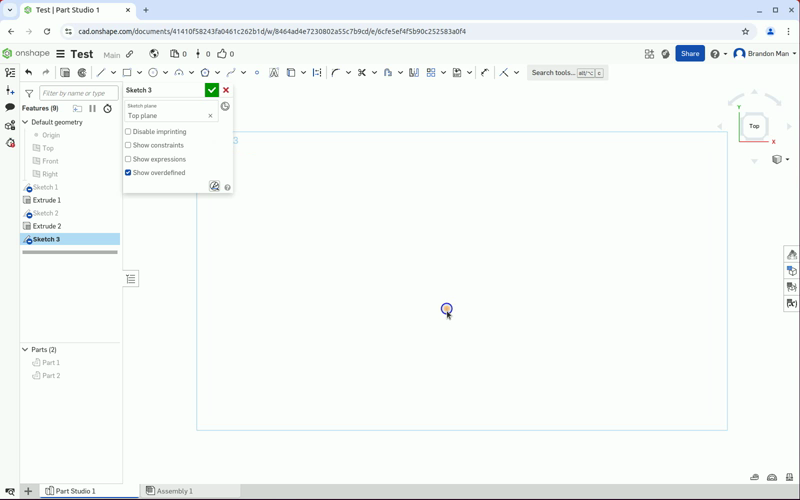
scroll(6)
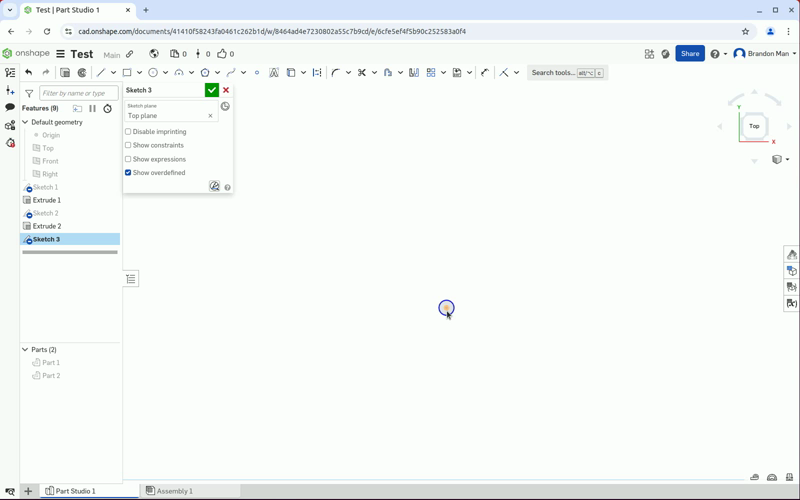
scroll(6)
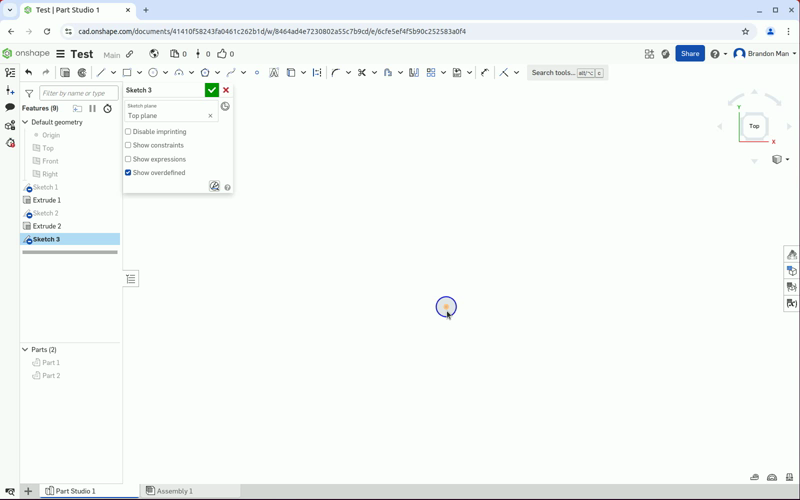
scroll(6)
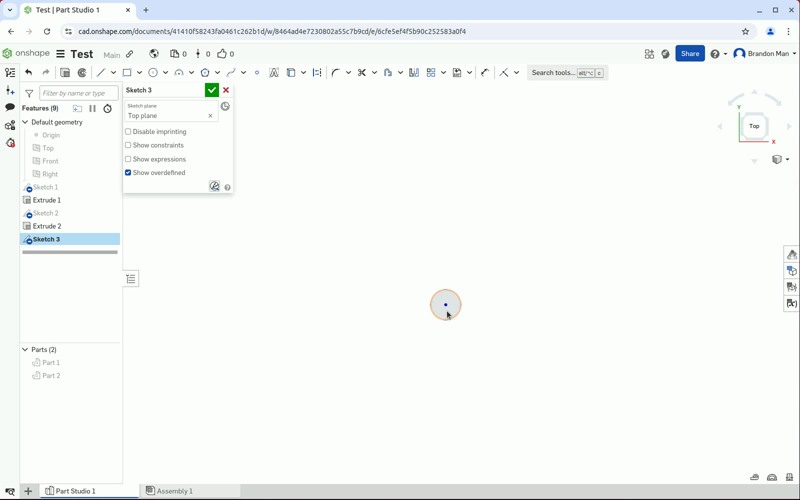
scroll(6)
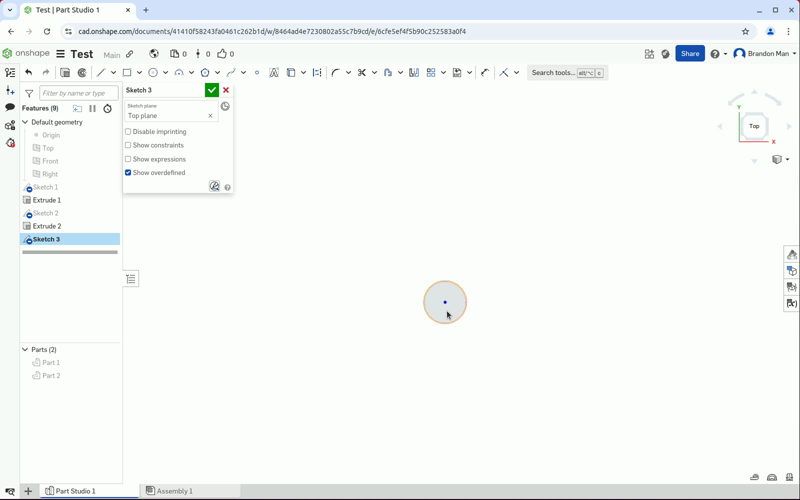
scroll(6)
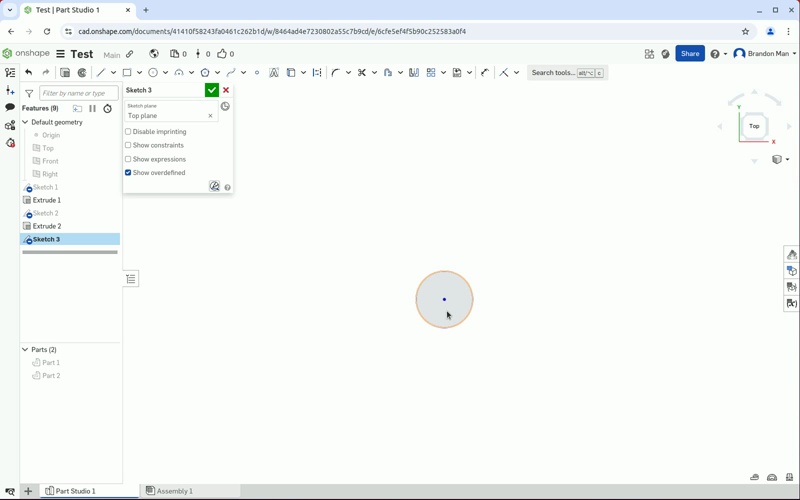
scroll(6)
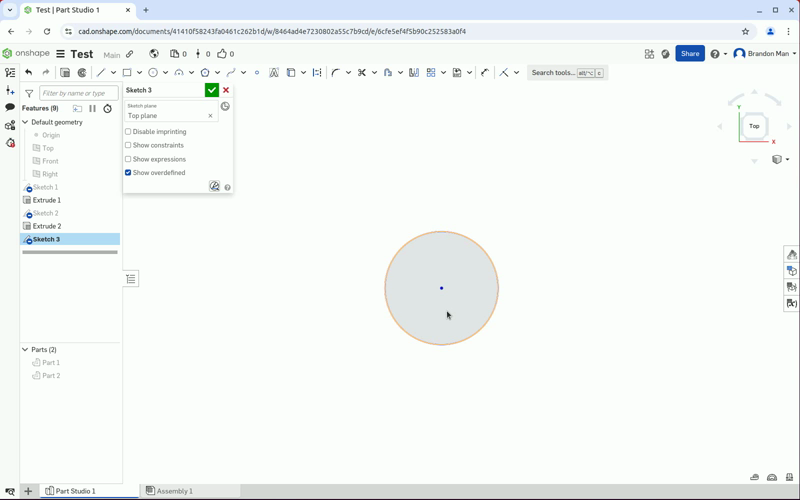
click(447, 310)
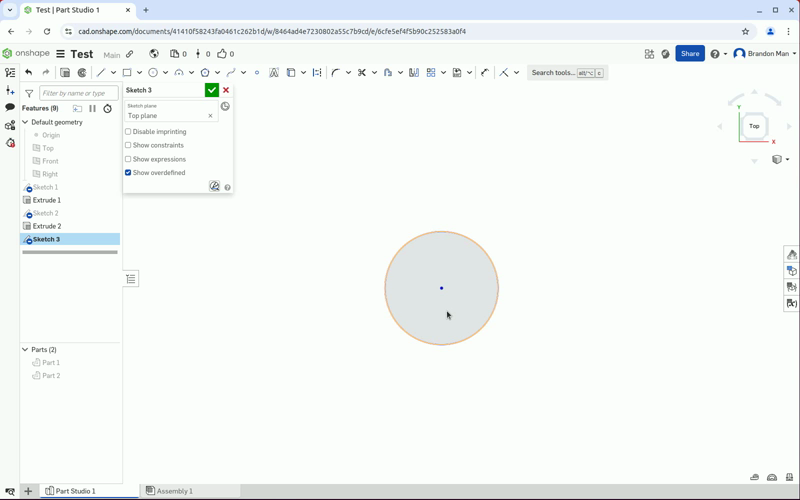
scroll(-6)
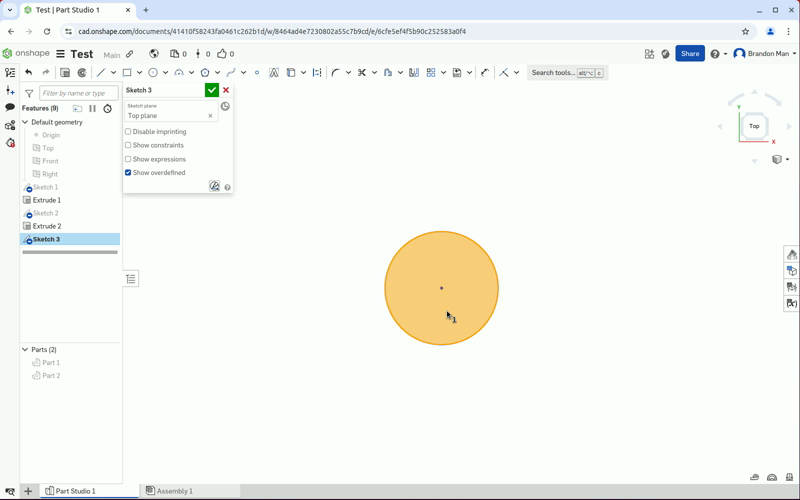
scroll(-6)
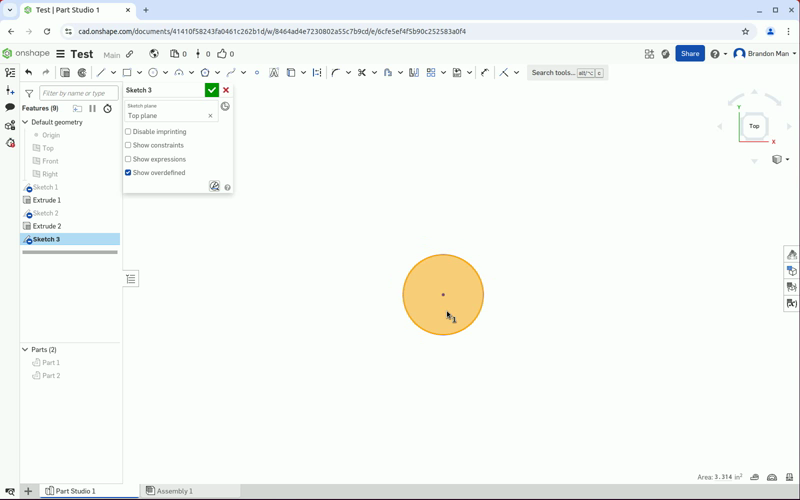
scroll(-6)
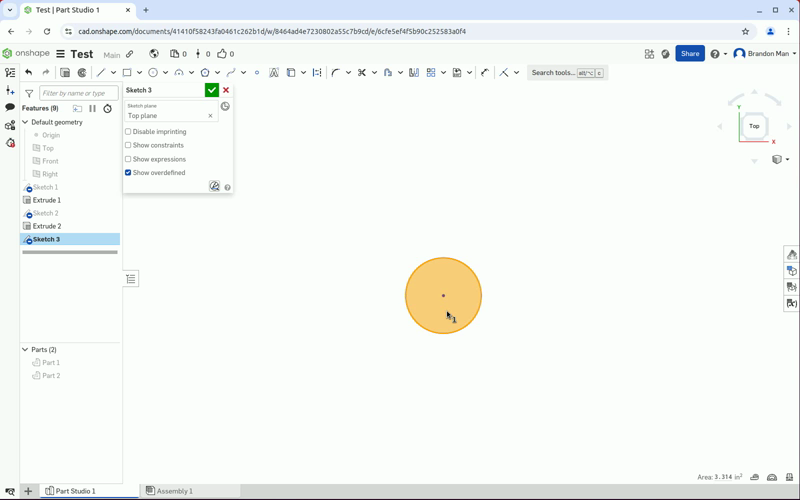
scroll(-6)
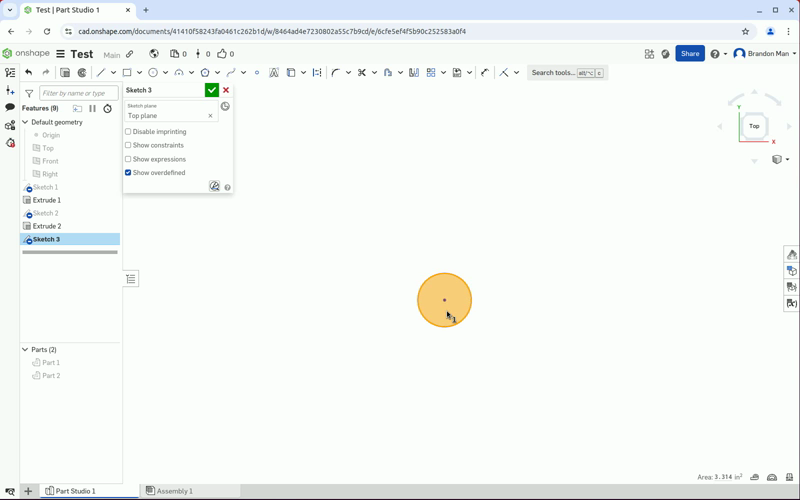
scroll(-6)
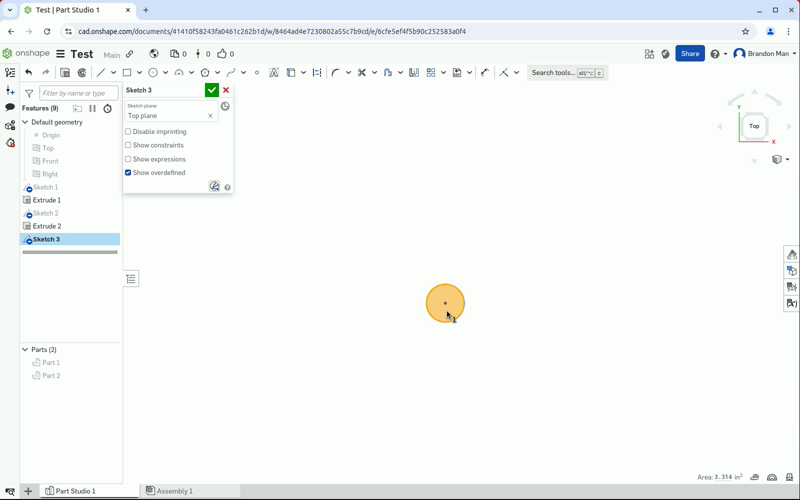
scroll(-6)
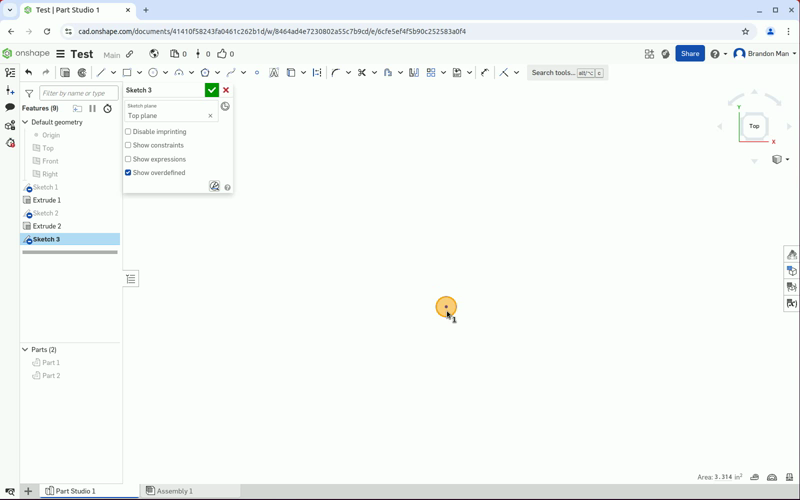
scroll(-6)
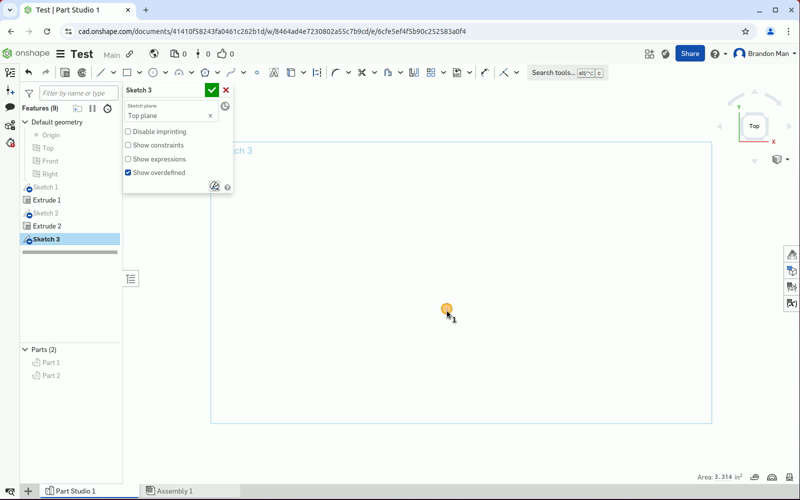
mouse_move(73, 352)
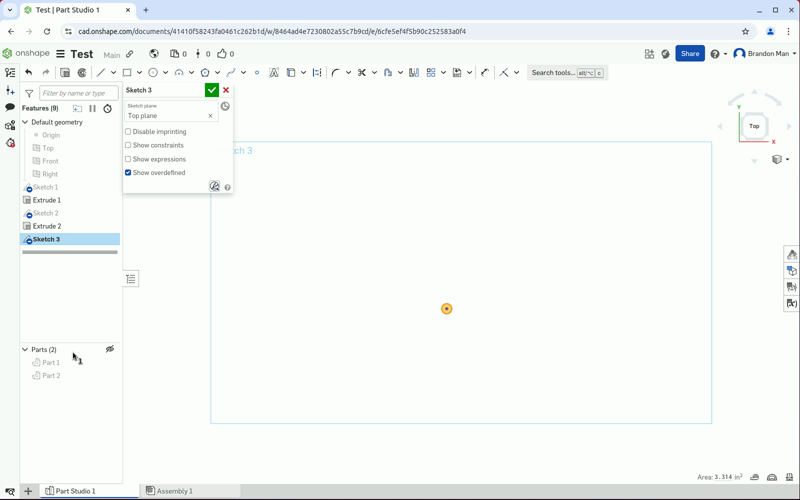
key(shift+y)
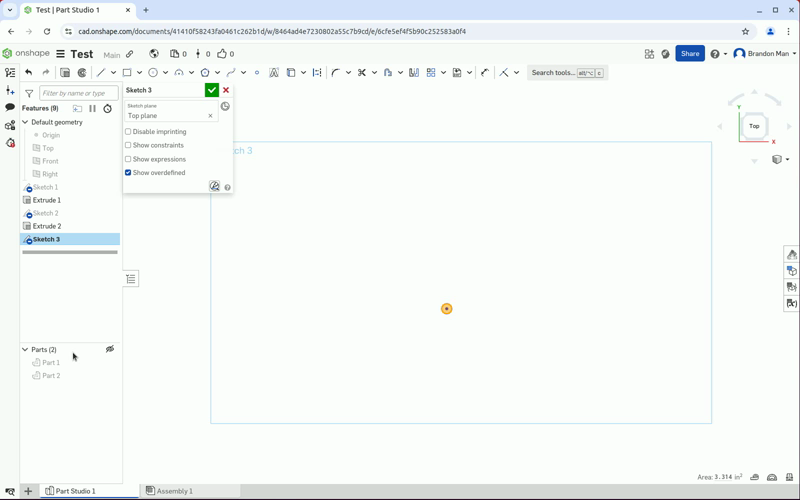
key(shift+e)
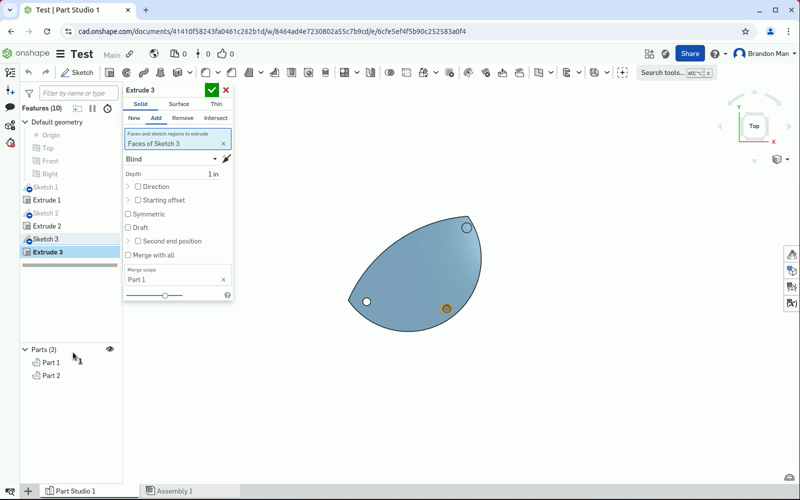
mouse_move(143, 106)
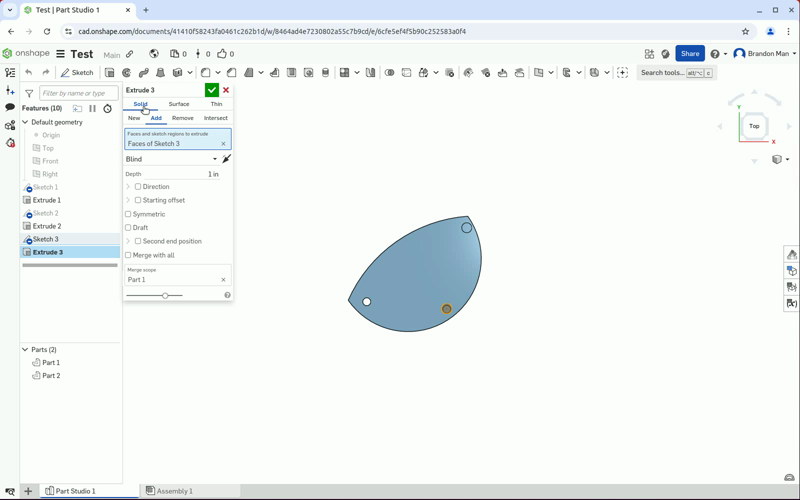
click(143, 106)
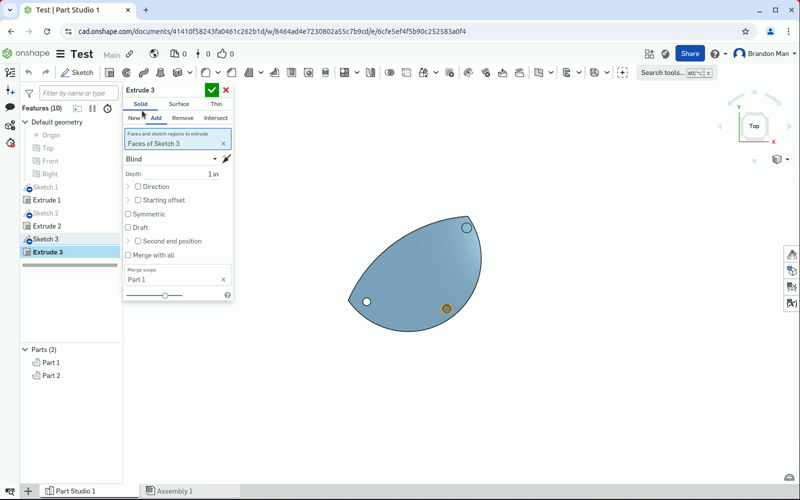
mouse_move(137, 120)
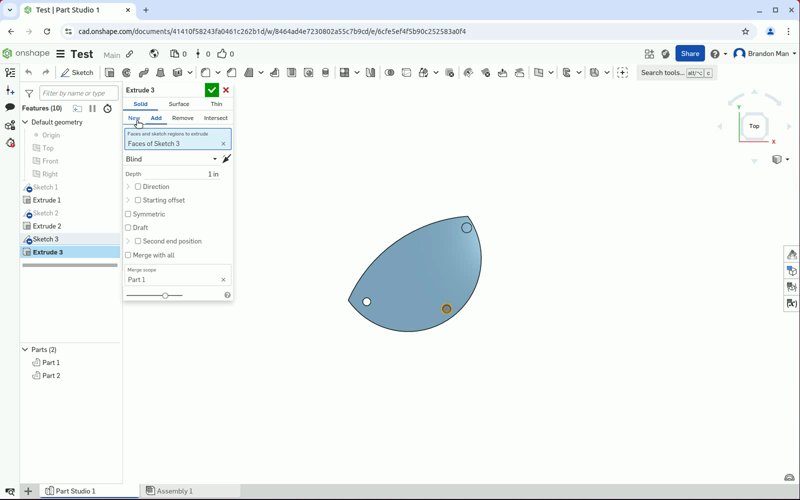
click(137, 120)
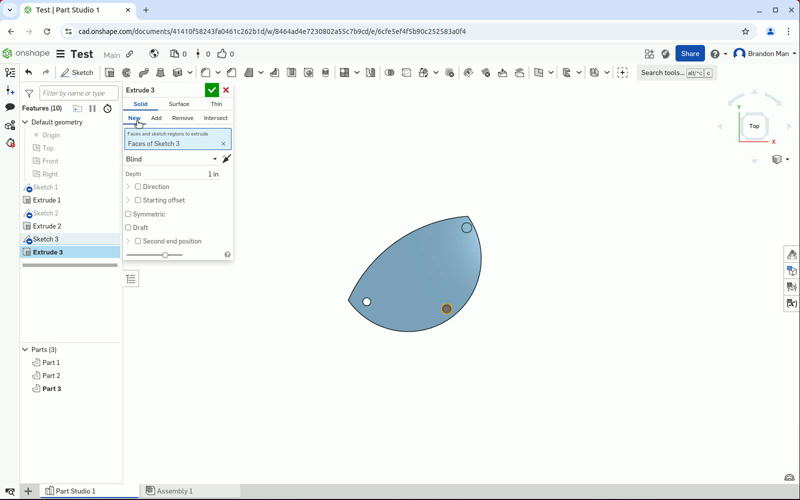
key(tab, 4)
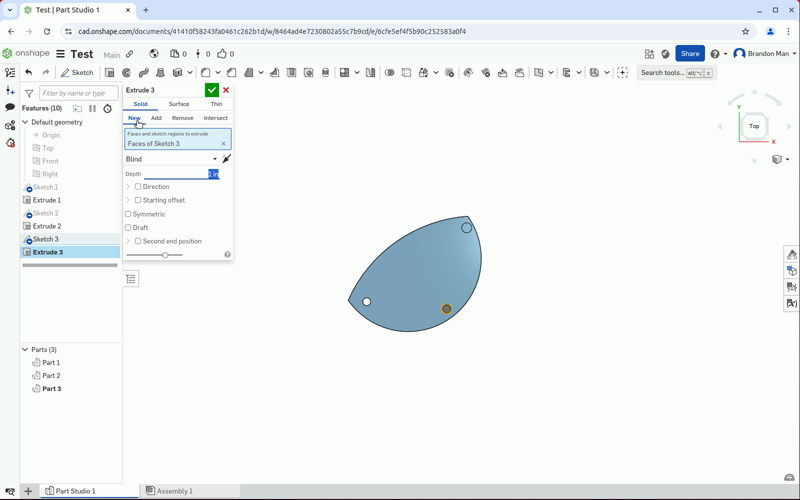
text(1.444)
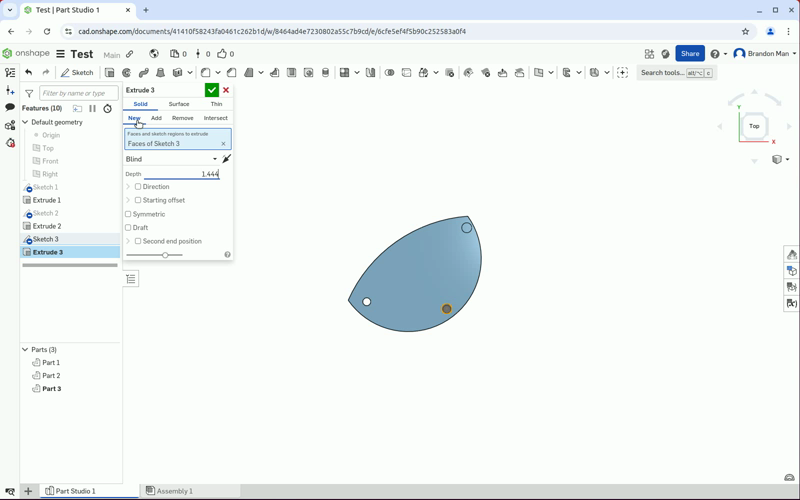
key(enter)
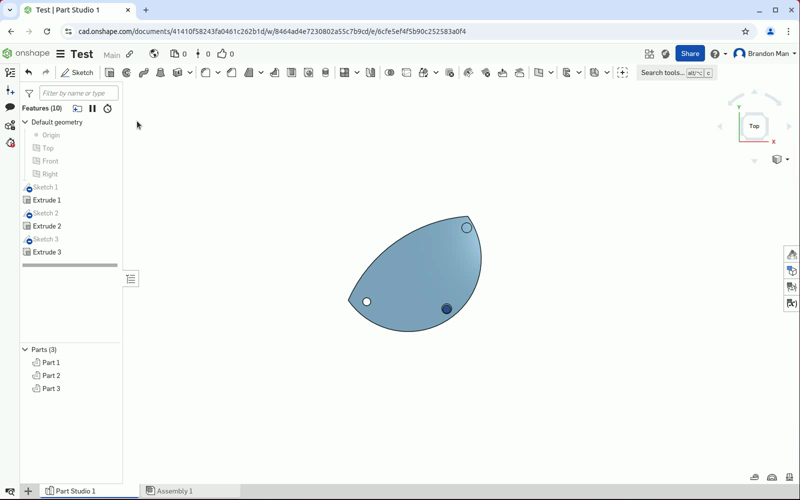
key(shift+h)
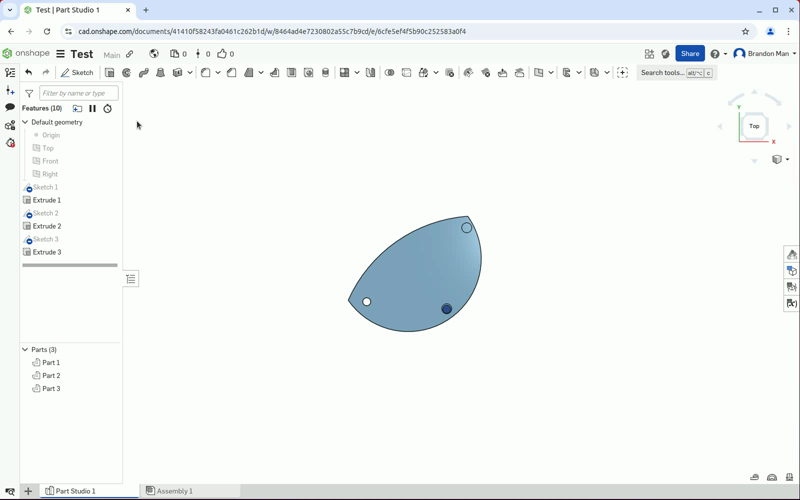
key(shift+h)
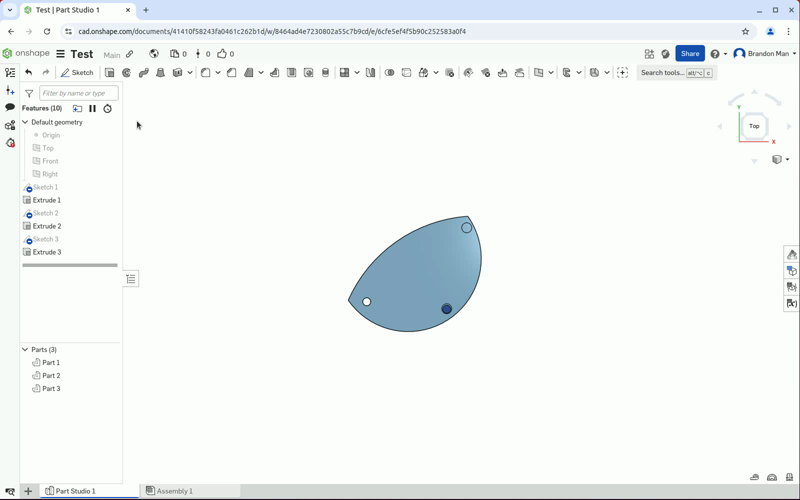
mouse_move(73, 189)
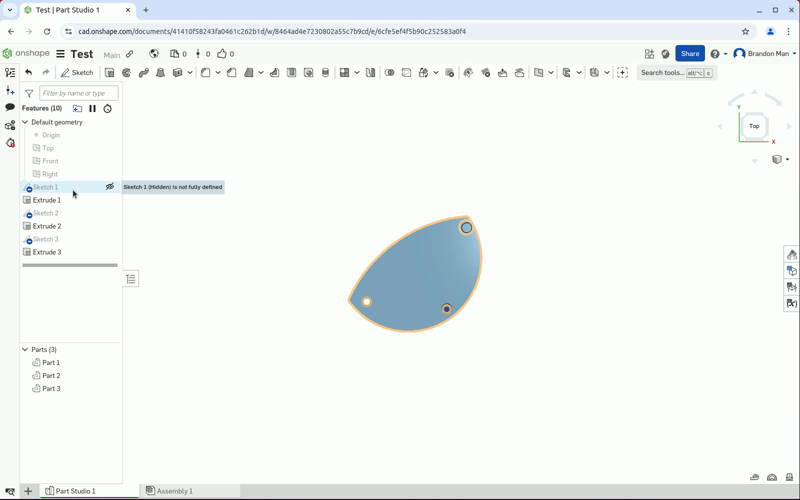
click(73, 189)
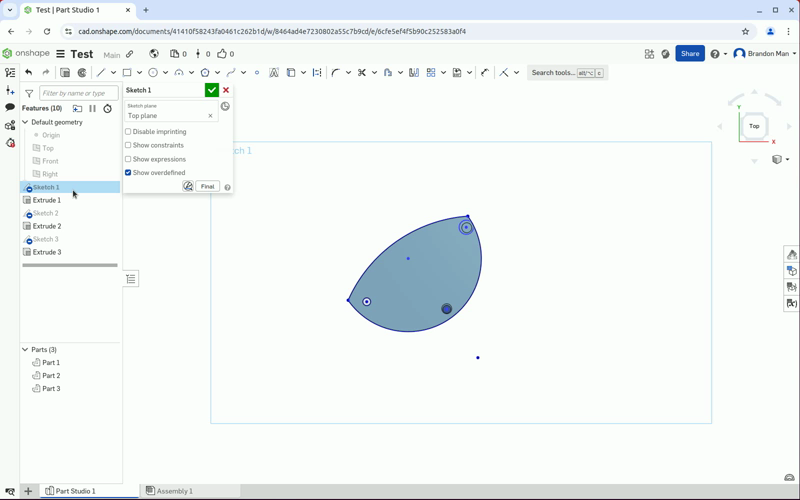
mouse_move(229, 92)
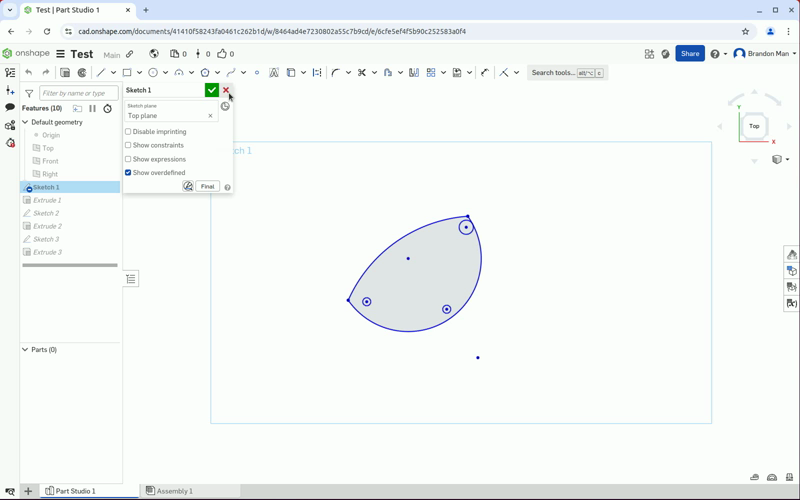
click(229, 92)
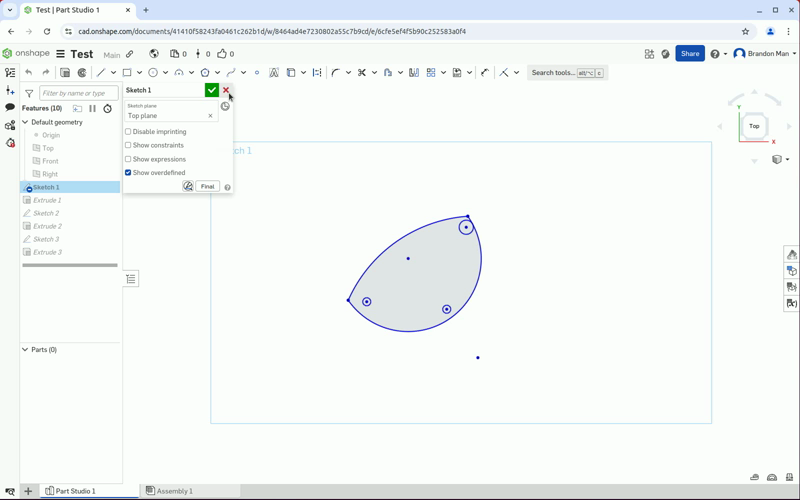
key(shift+s)
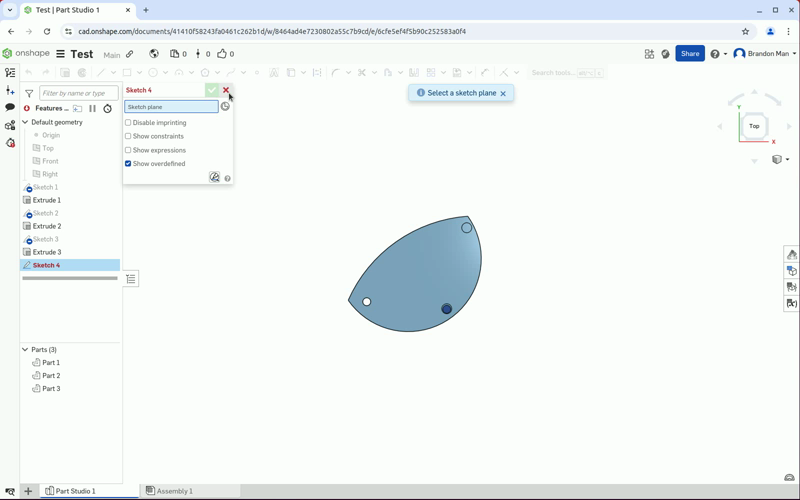
mouse_move(73, 150)
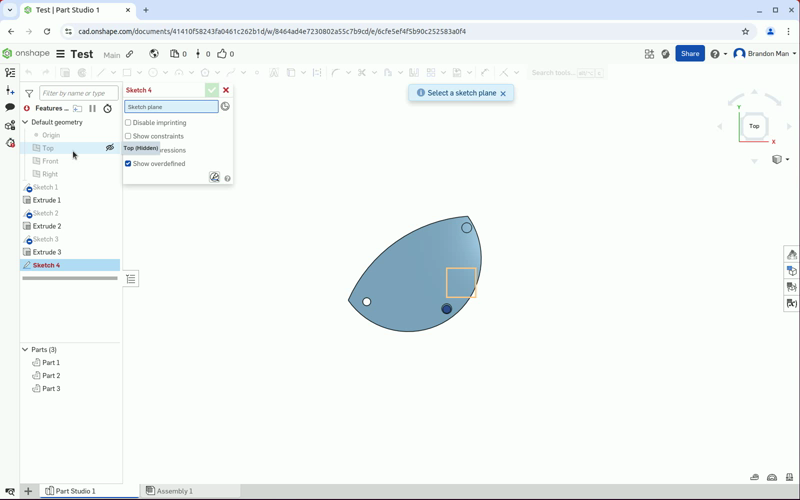
click(73, 150)
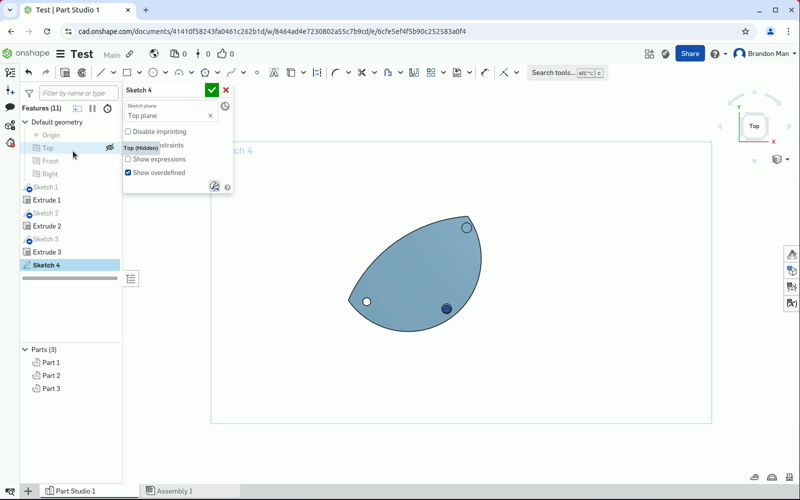
mouse_move(73, 352)
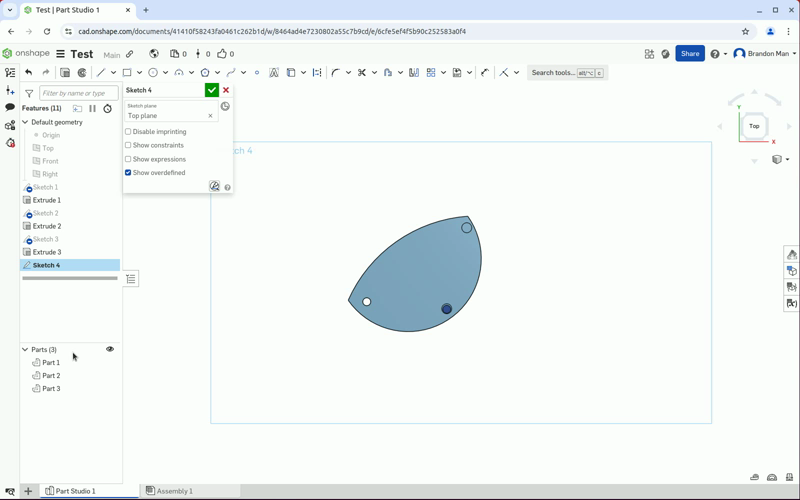
key(y)
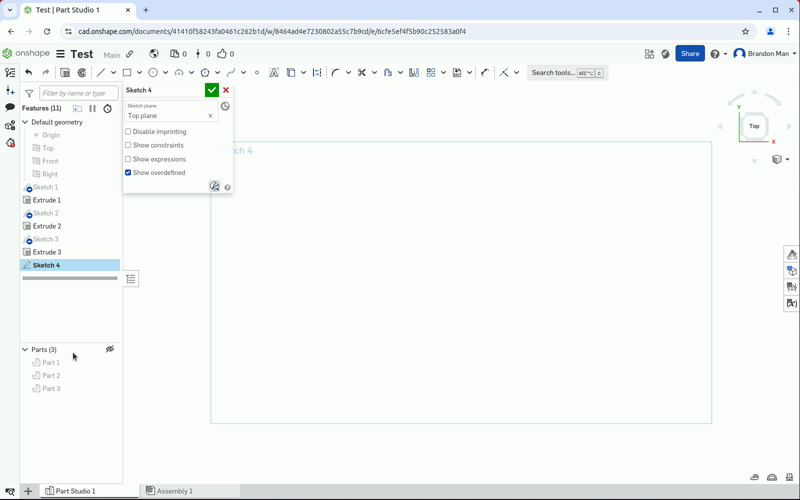
key(c)
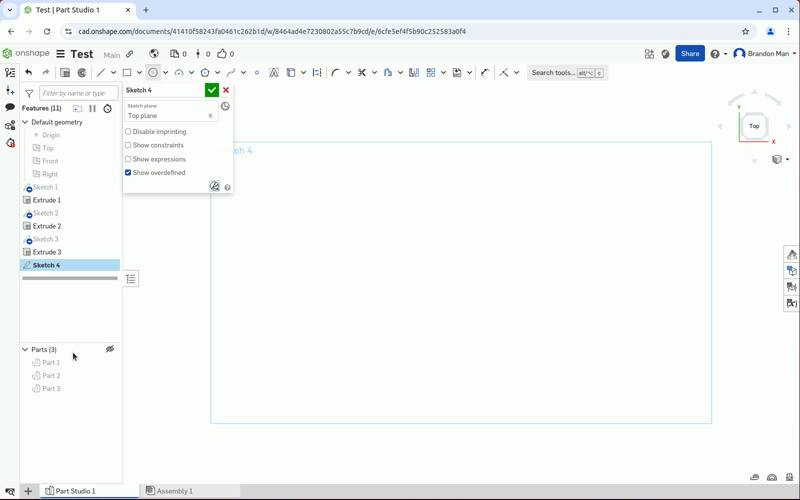
key_down(shift)
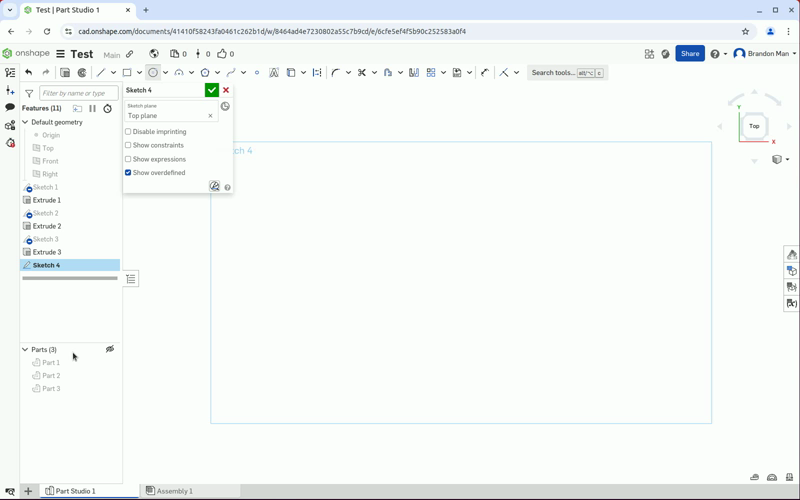
mouse_move(367, 301)
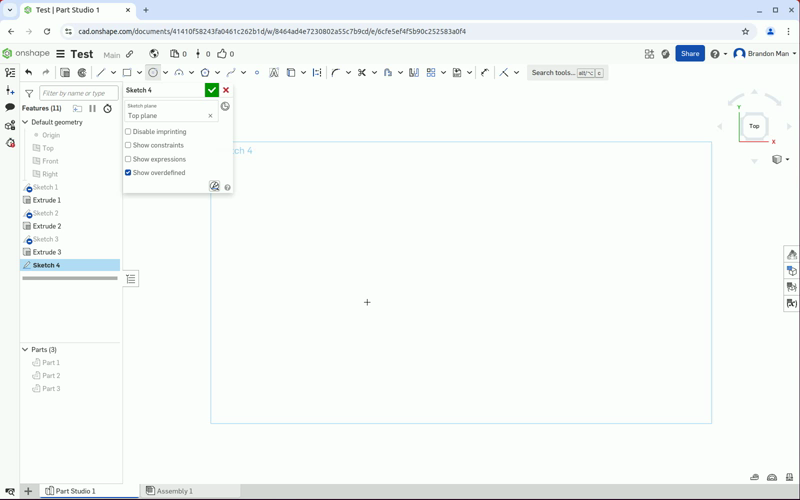
click(367, 301)
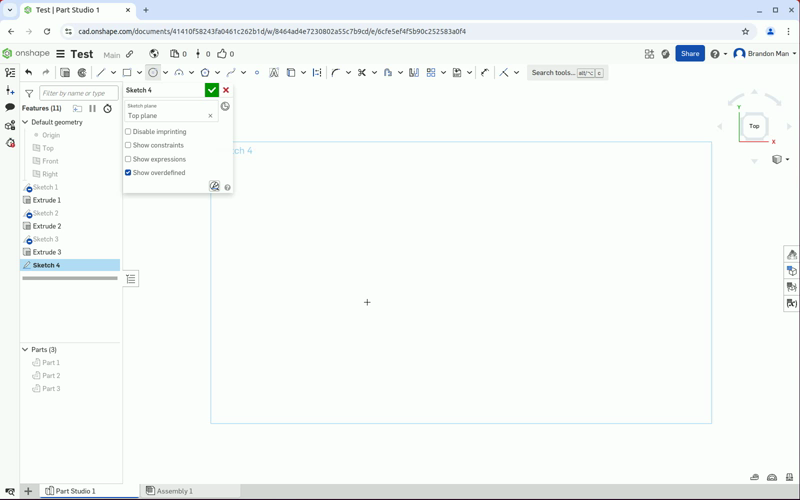
key_up(shift)
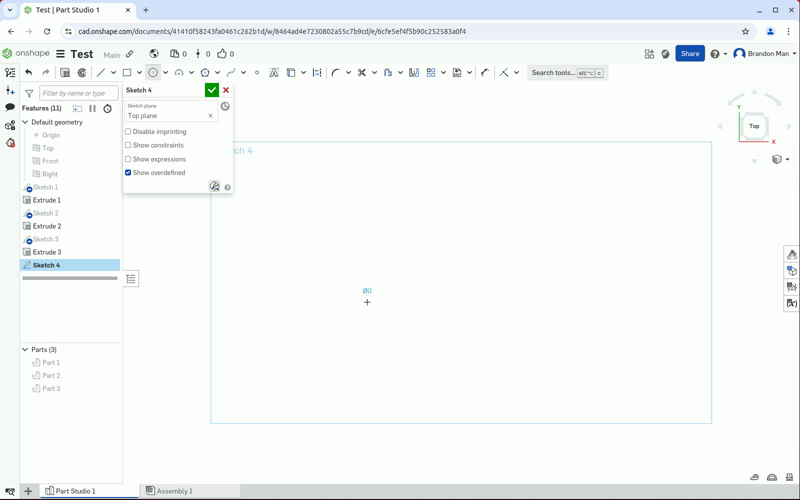
mouse_move(371, 301)
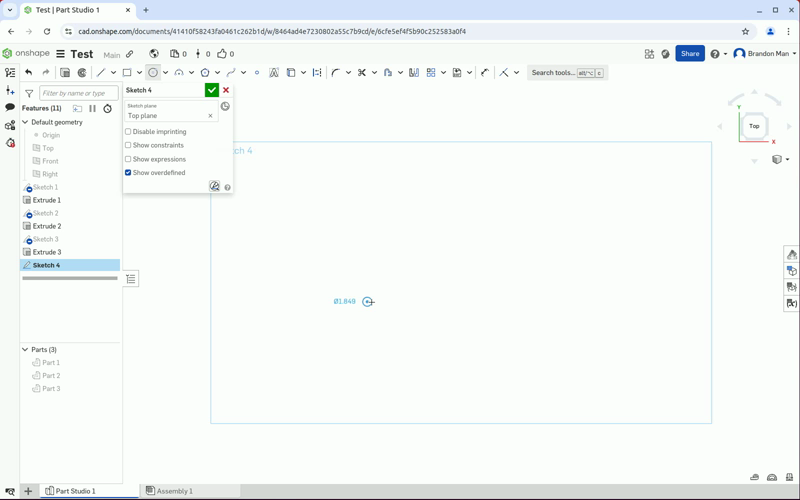
click(371, 301)
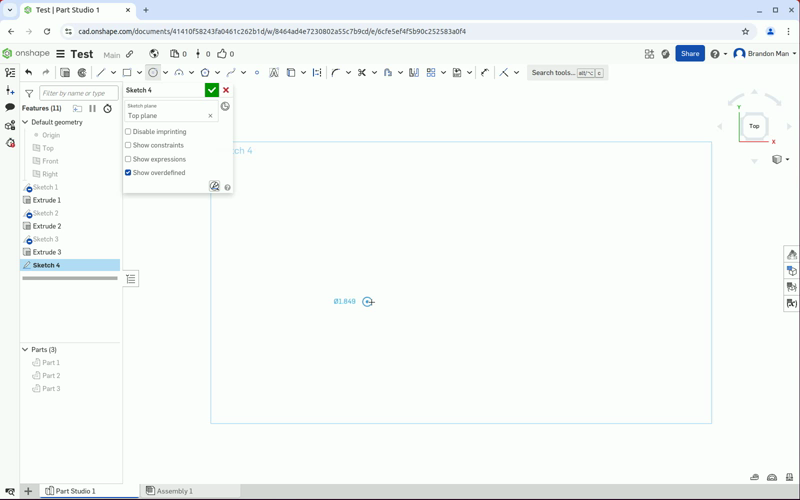
key(esc)
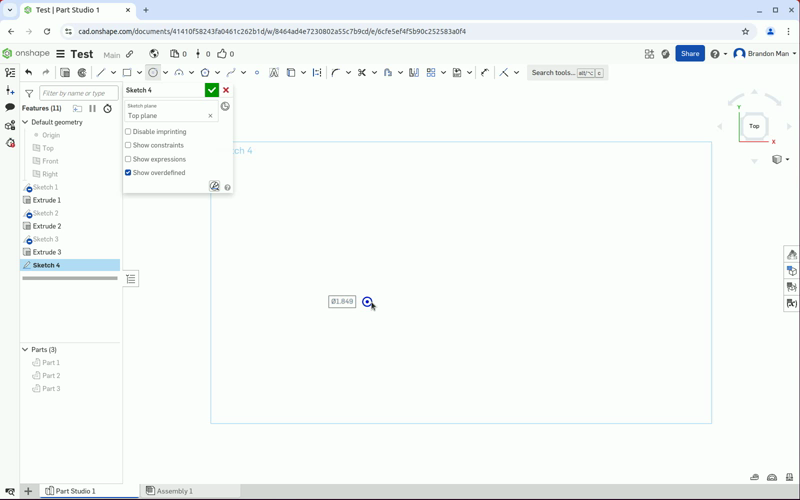
mouse_move(370, 298)
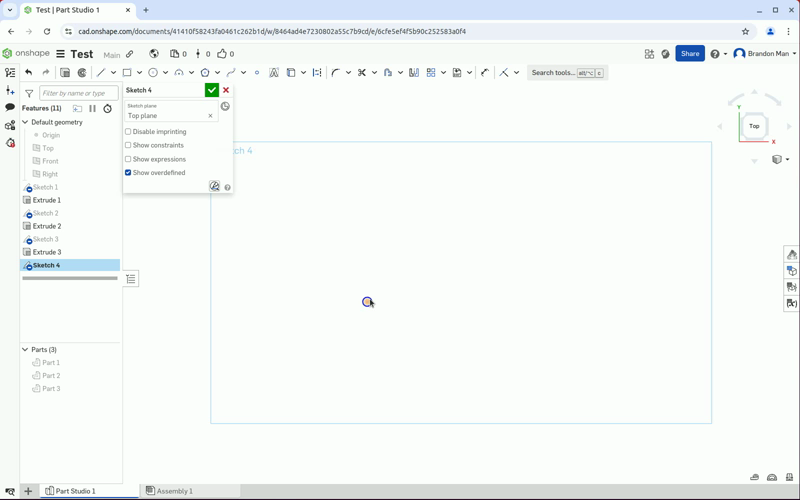
scroll(6)
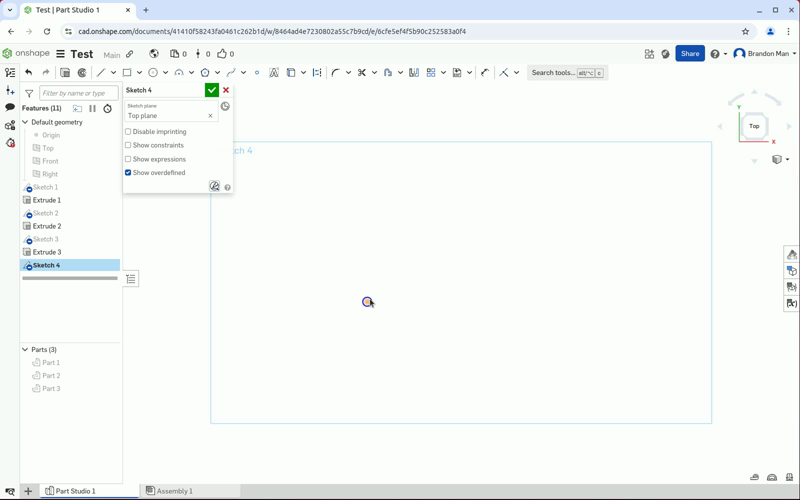
scroll(6)
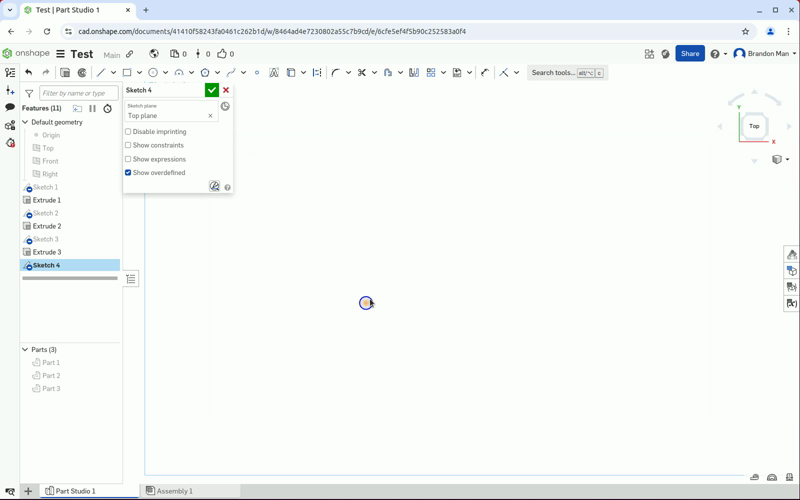
scroll(6)
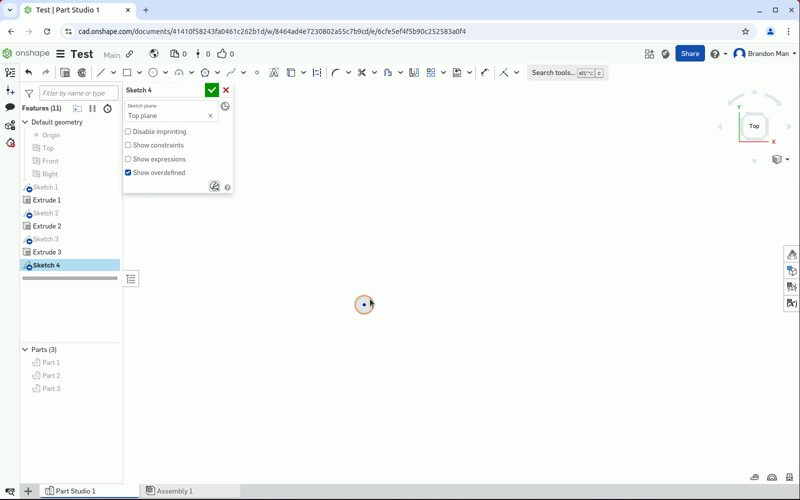
scroll(6)
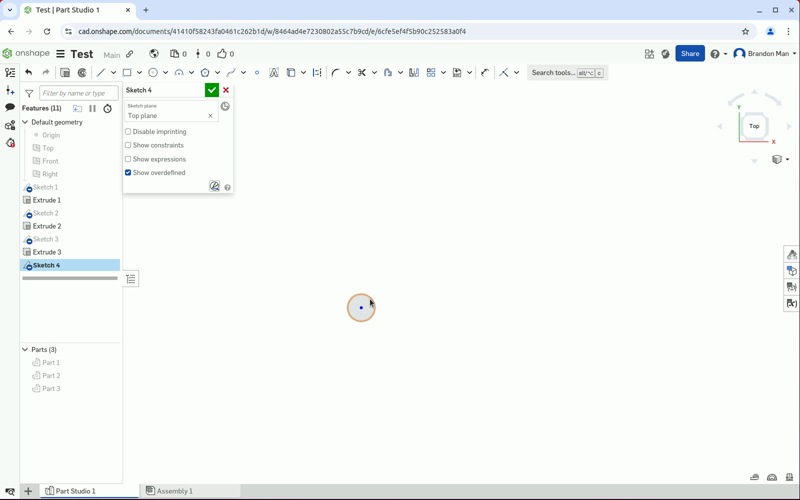
scroll(6)
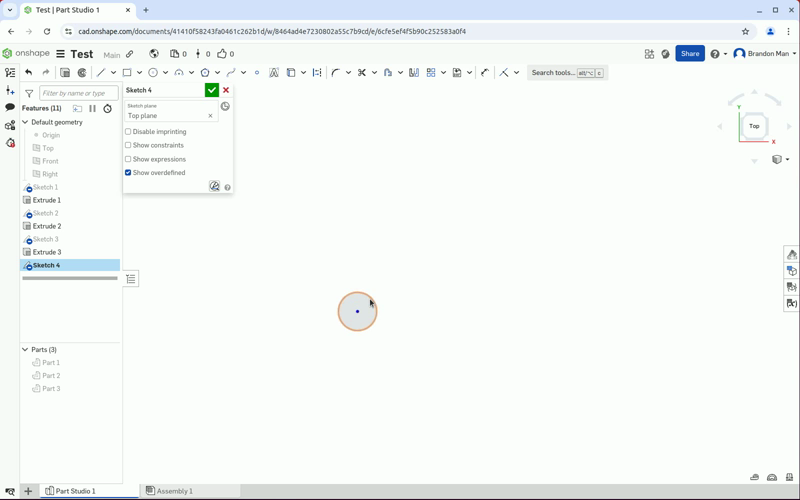
scroll(6)
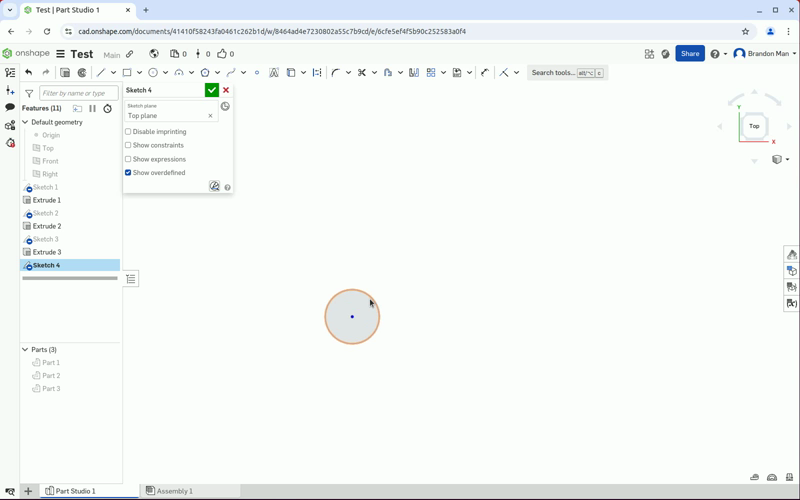
scroll(6)
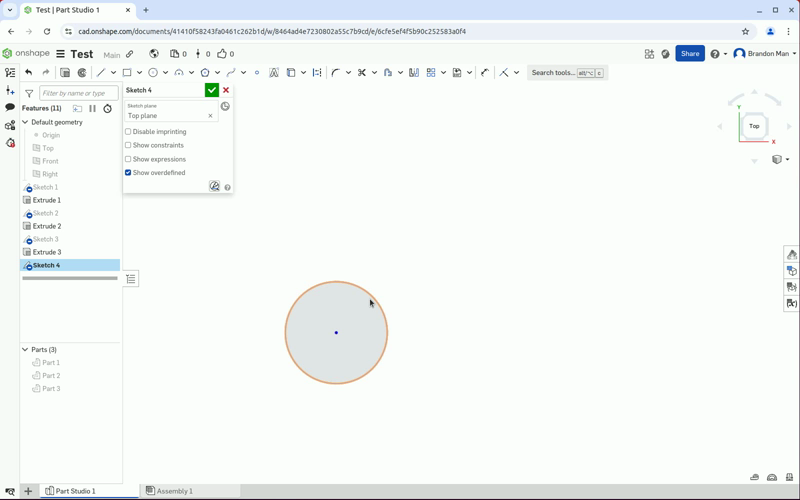
click(370, 298)
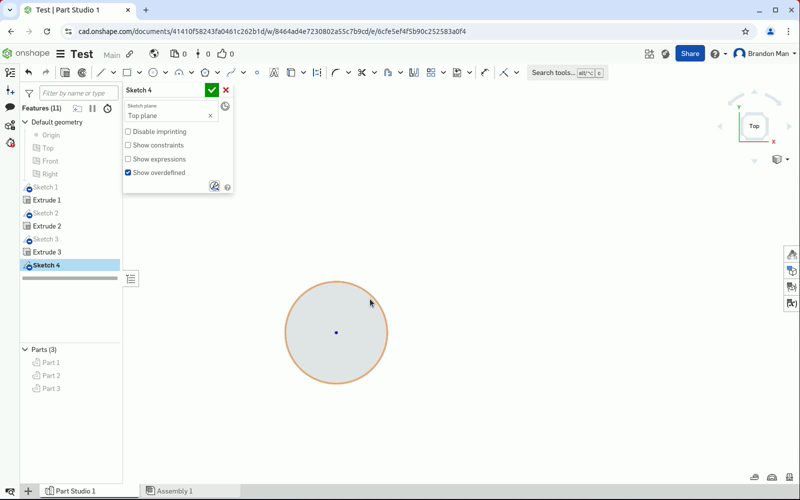
scroll(-6)
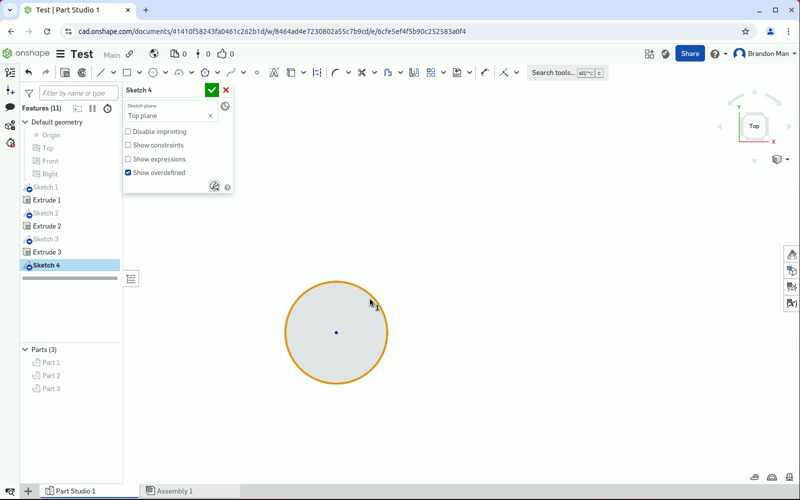
scroll(-6)
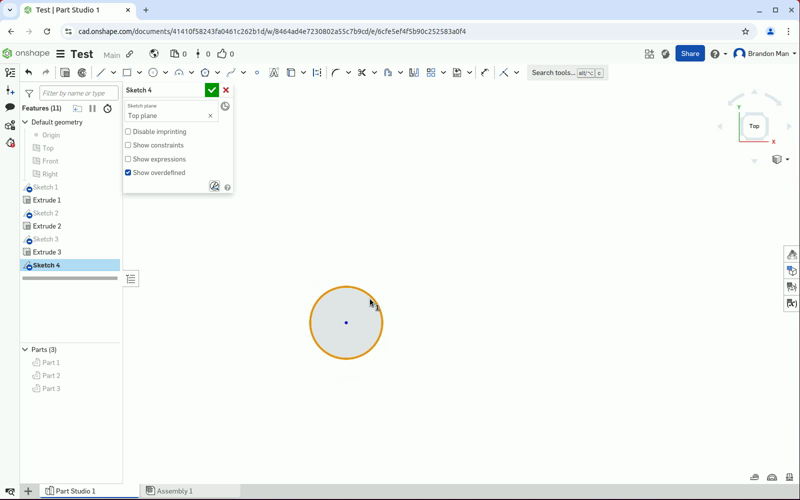
scroll(-6)
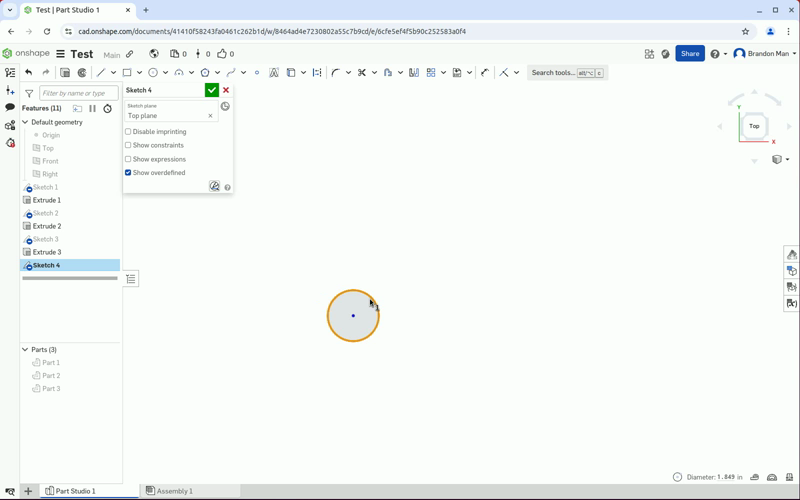
scroll(-6)
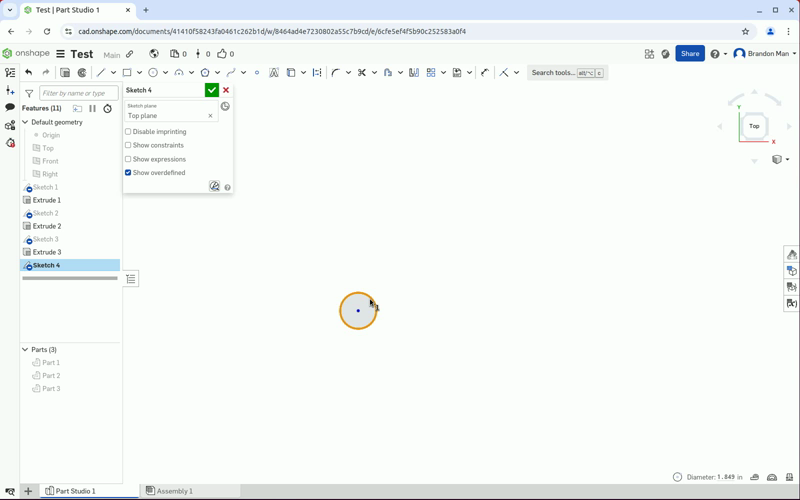
scroll(-6)
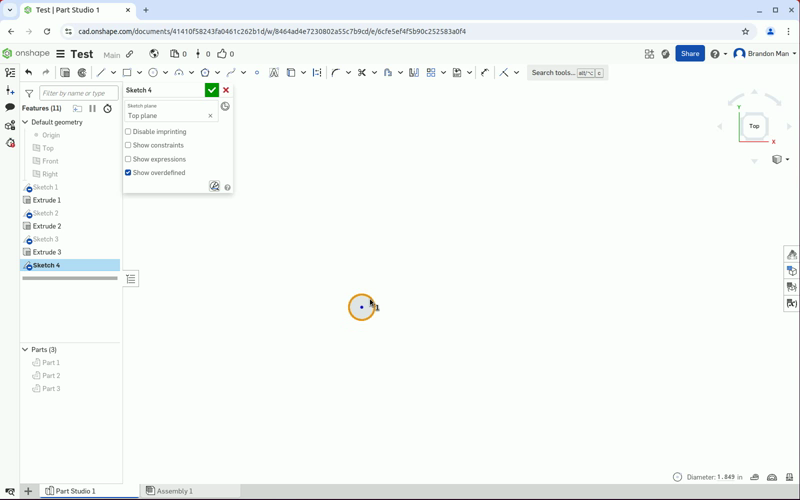
scroll(-6)
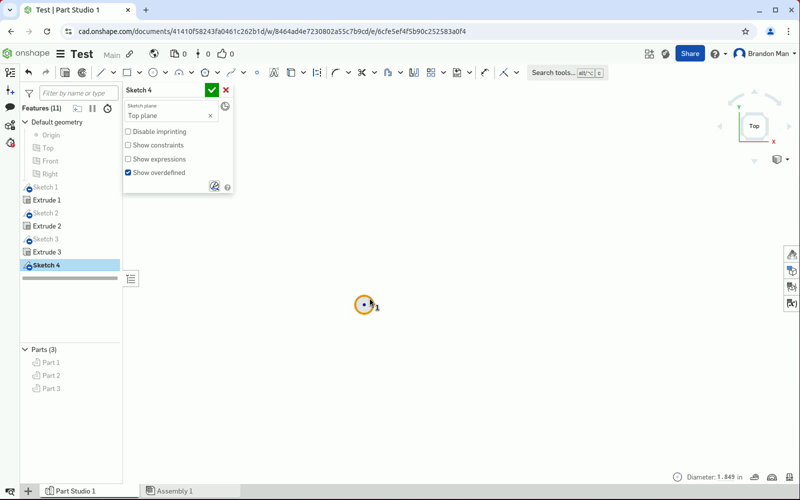
scroll(-6)
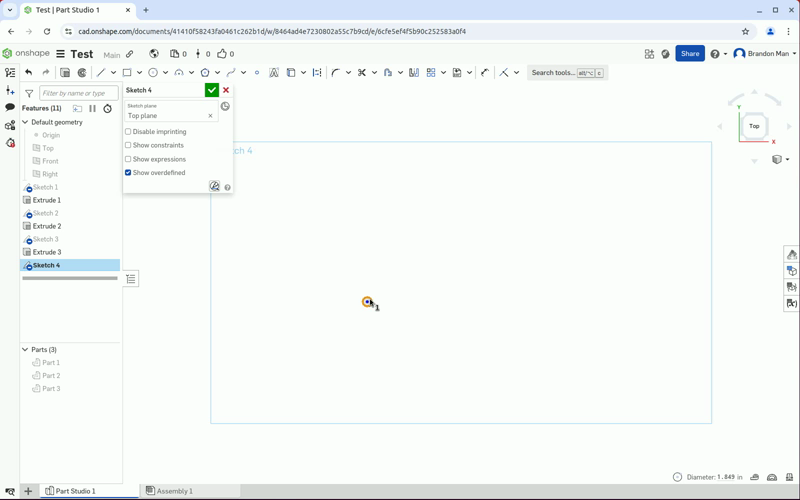
mouse_move(73, 352)
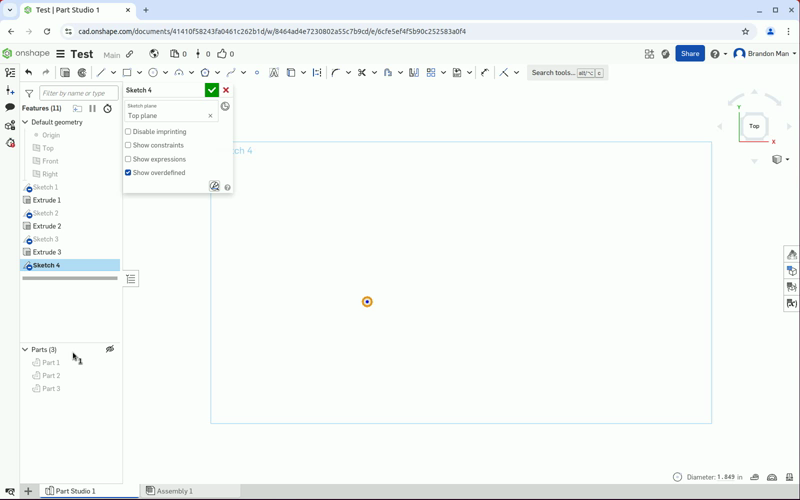
key(shift+y)
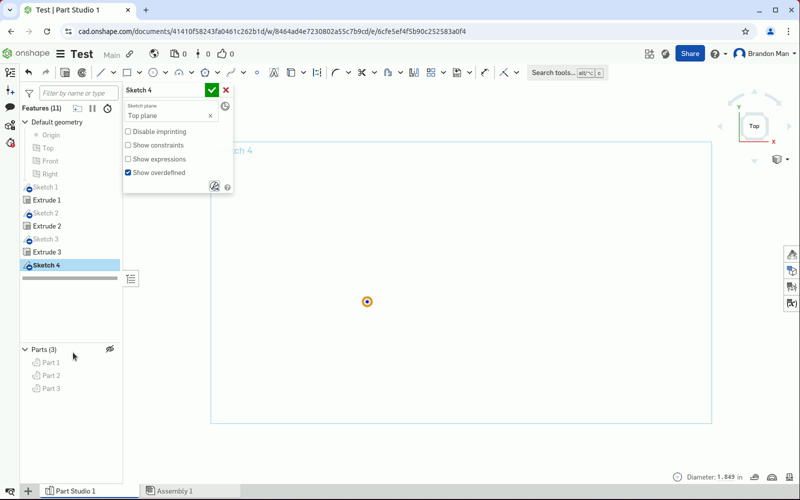
key(shift+e)
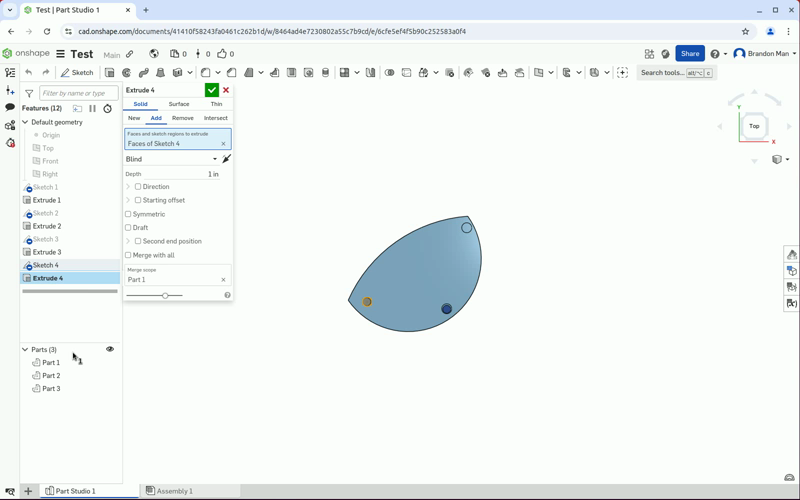
mouse_move(143, 106)
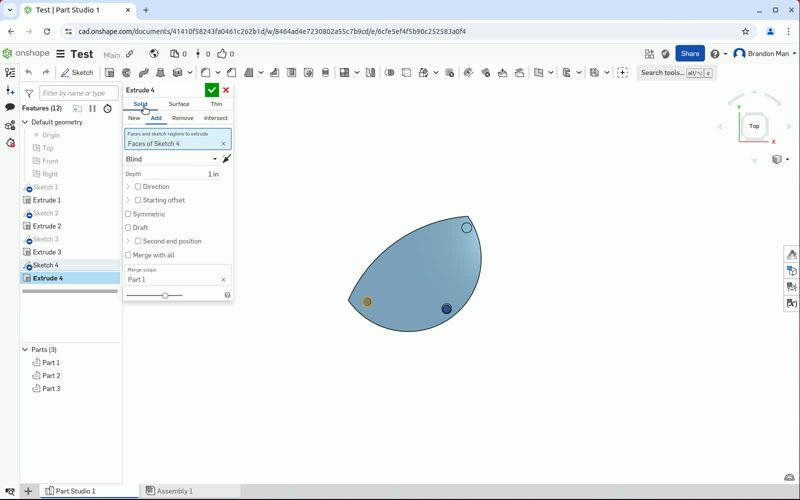
click(143, 106)
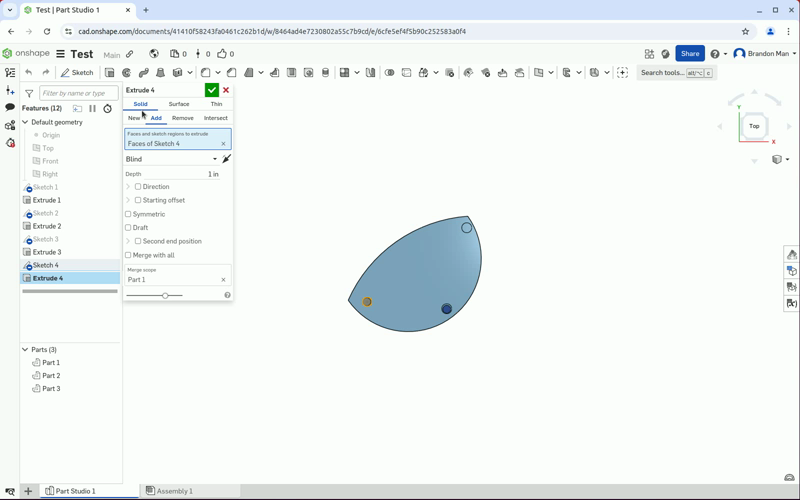
mouse_move(137, 120)
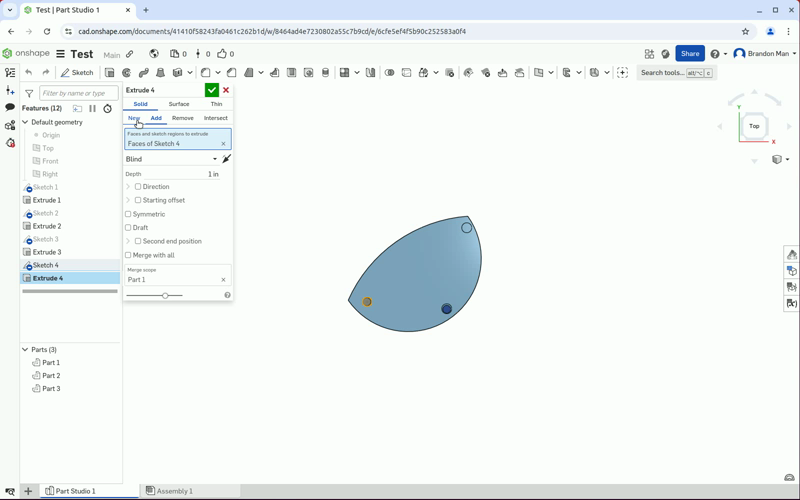
click(137, 120)
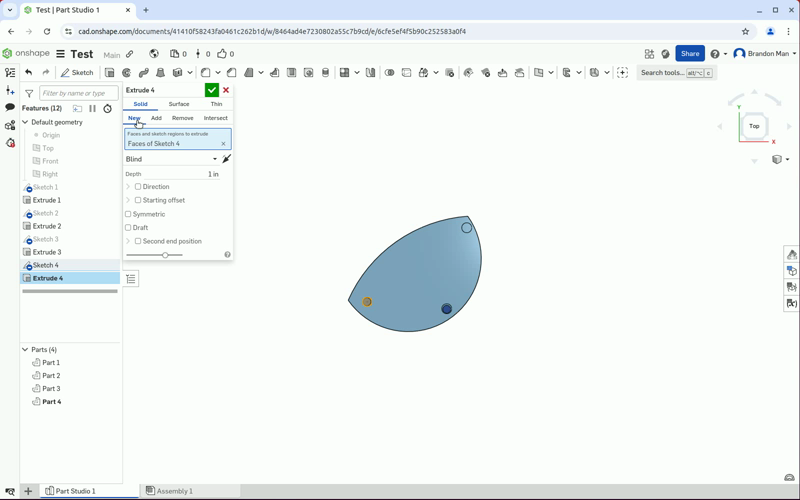
key(tab, 4)
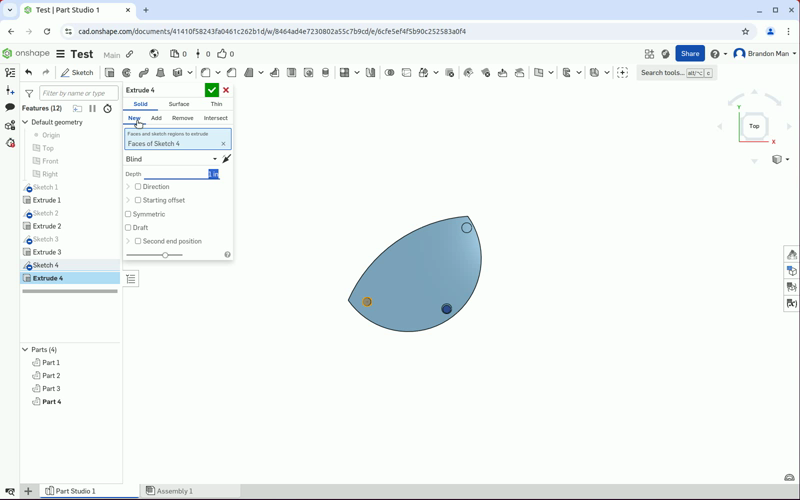
text(1.444)
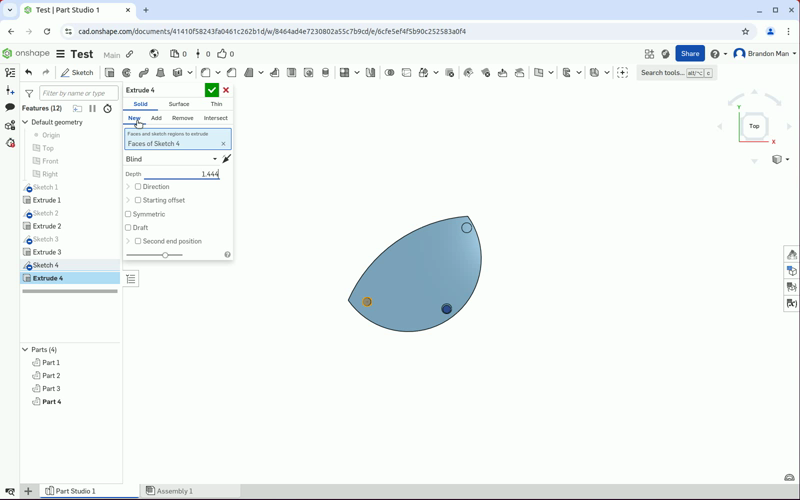
key(enter)
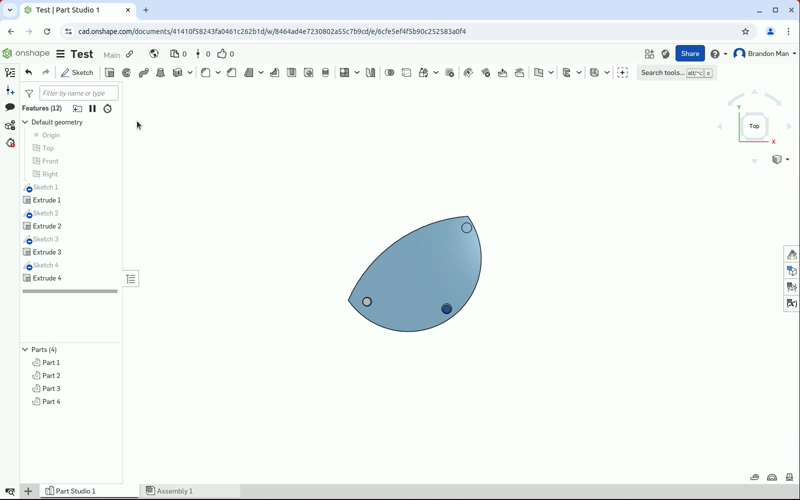
key(shift+h)
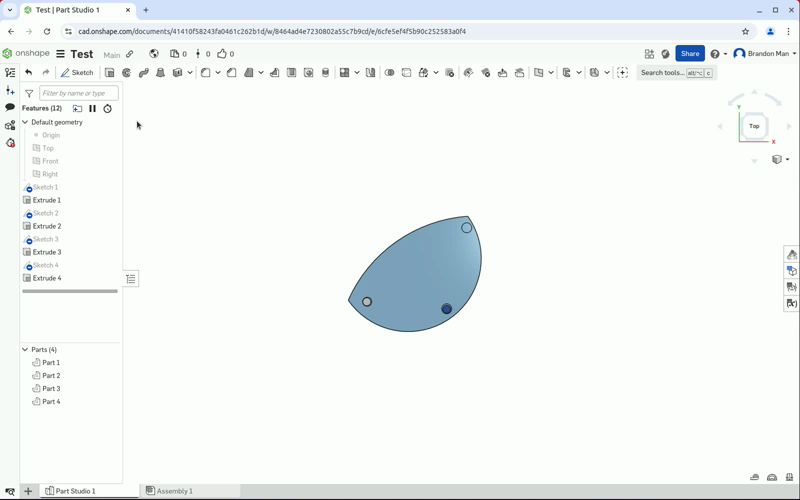
key(shift+h)
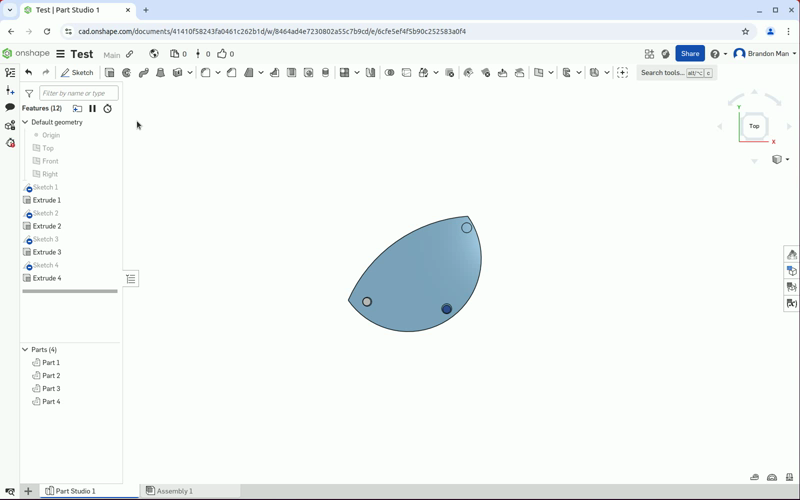
mouse_move(73, 189)
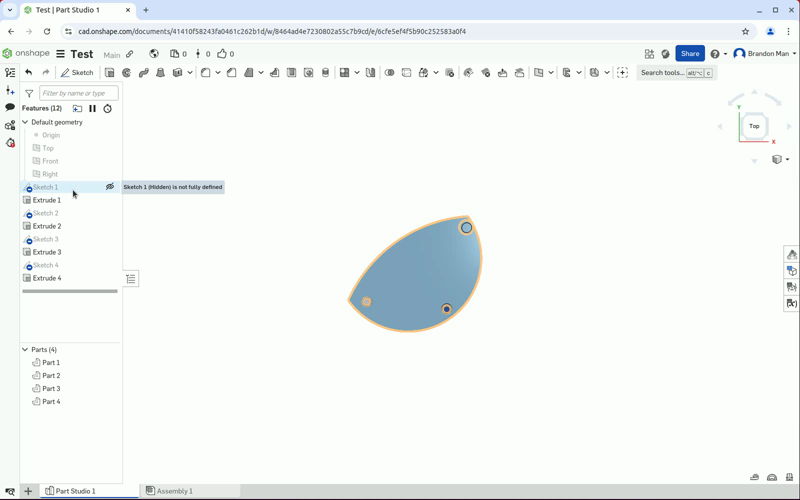
click(73, 189)
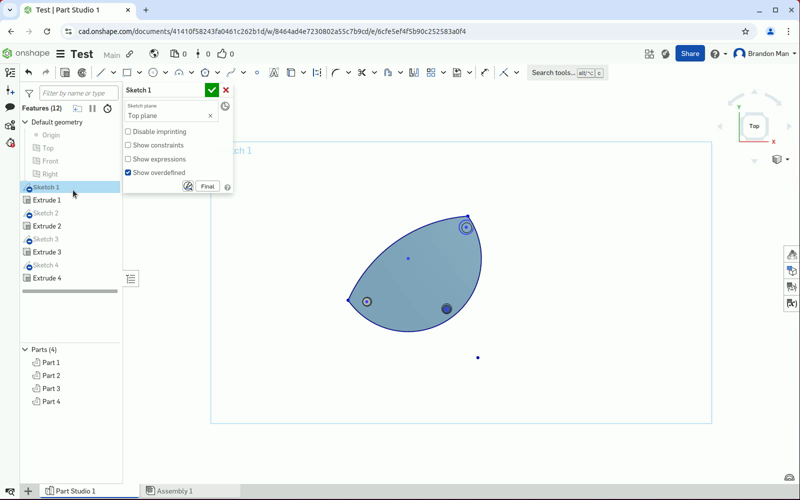
mouse_move(229, 92)
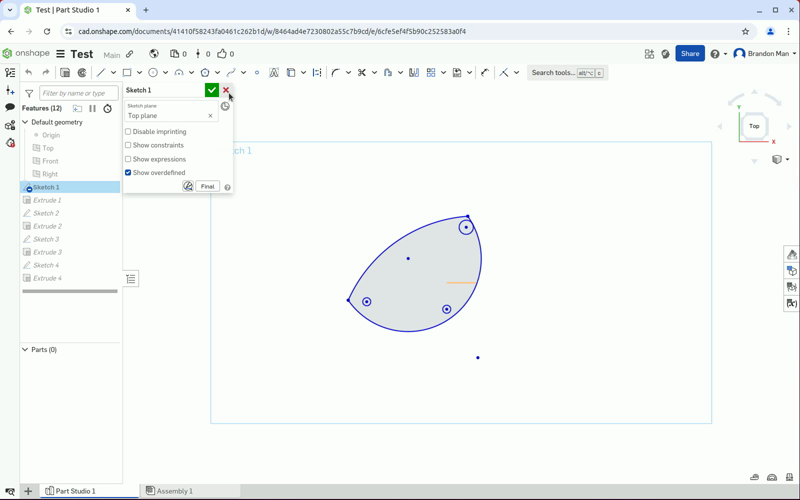
click(229, 92)
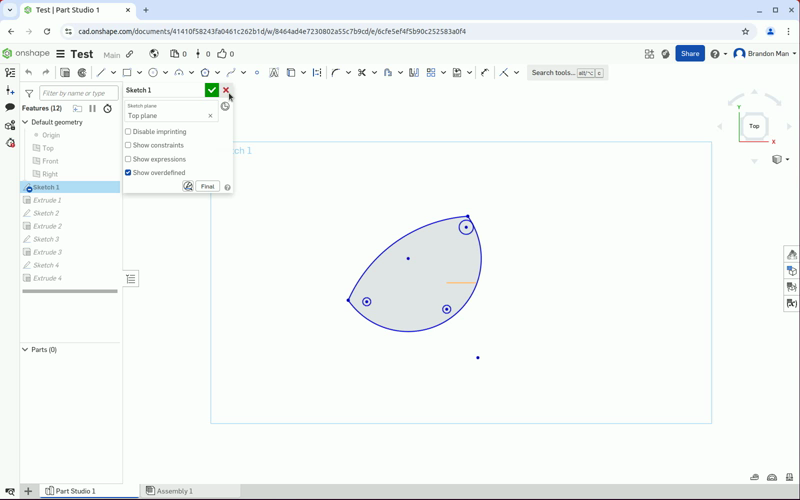
key(shift+s)
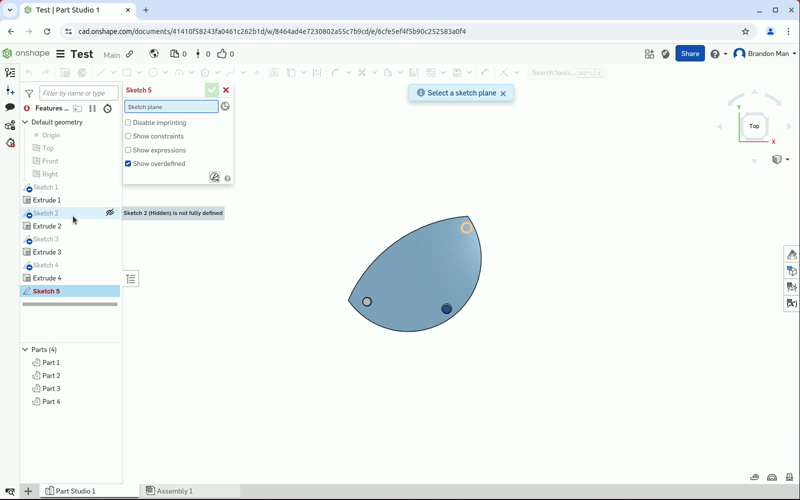
scroll(3)
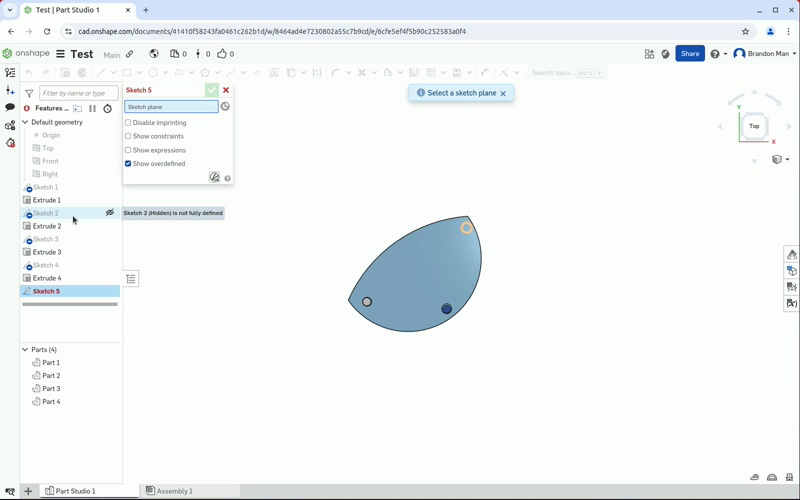
mouse_move(73, 150)
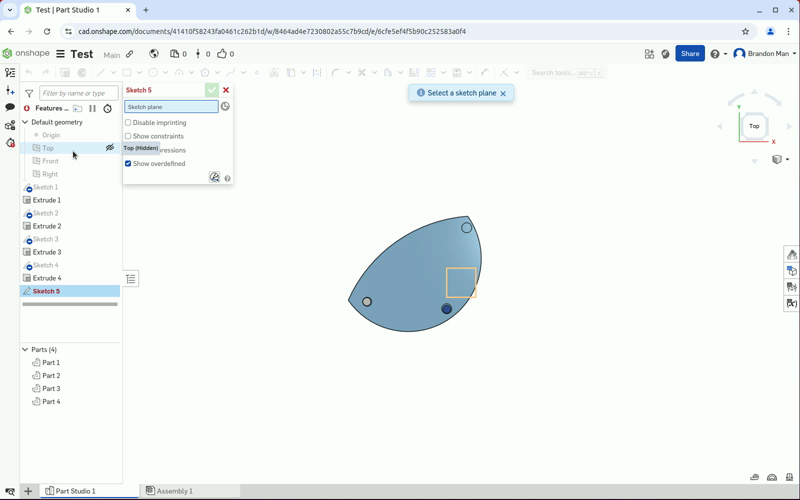
click(73, 150)
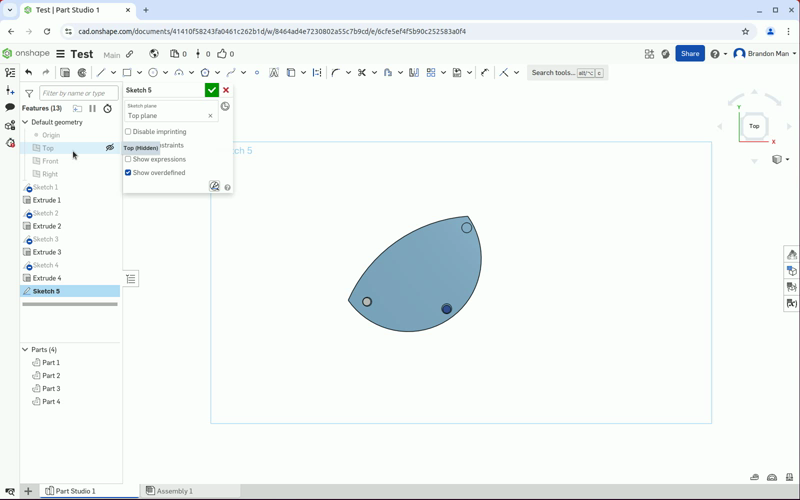
mouse_move(73, 352)
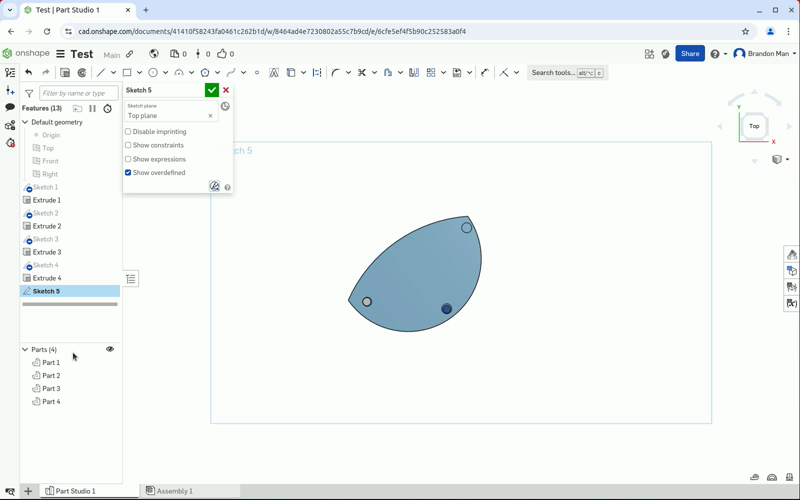
key(y)
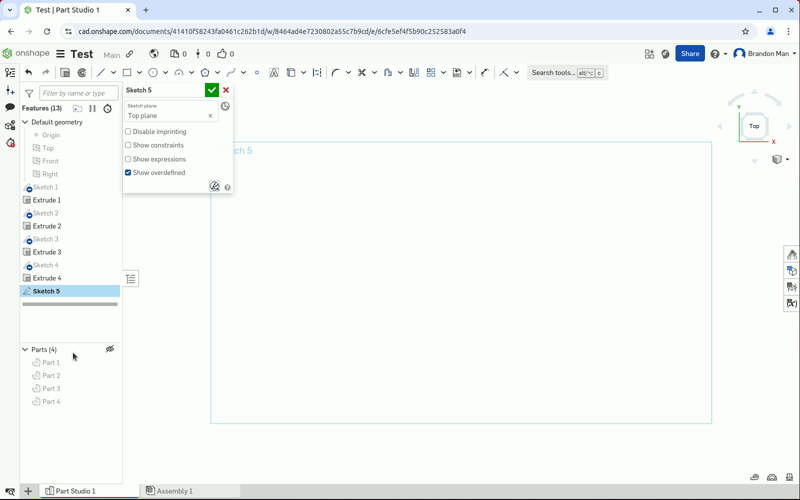
key(c)
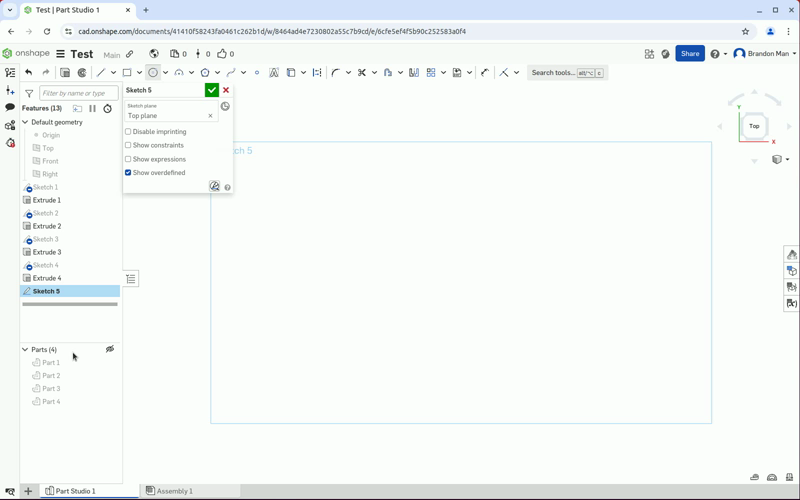
key_down(shift)
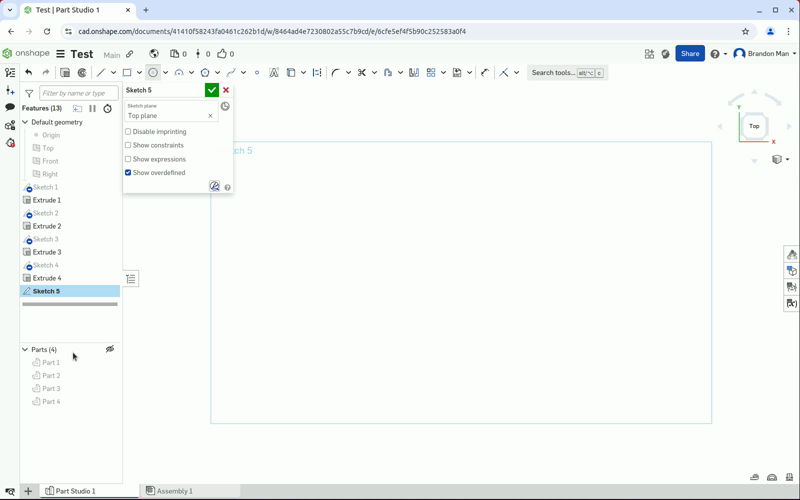
mouse_move(367, 301)
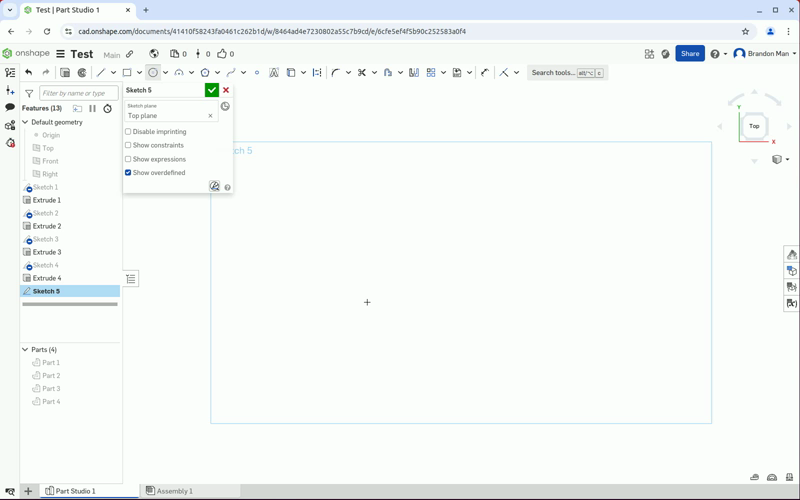
click(367, 301)
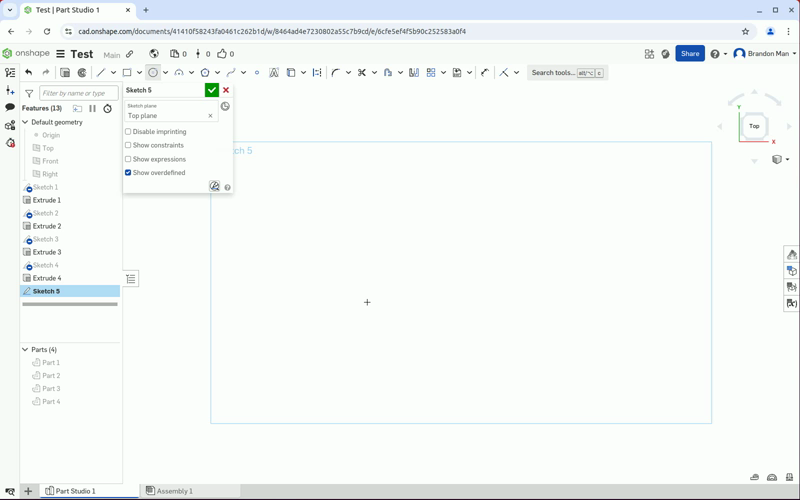
key_up(shift)
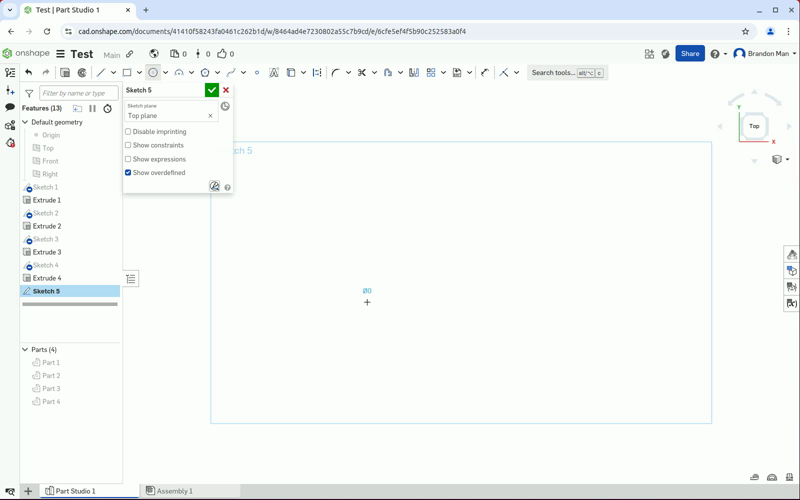
mouse_move(371, 301)
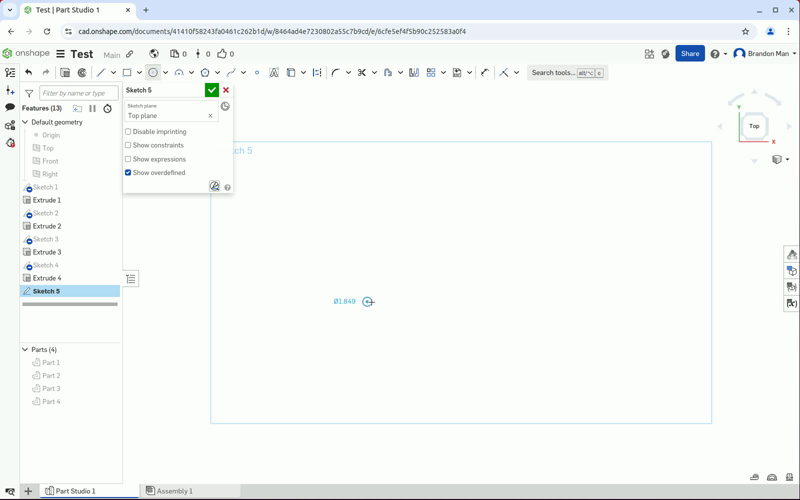
click(371, 301)
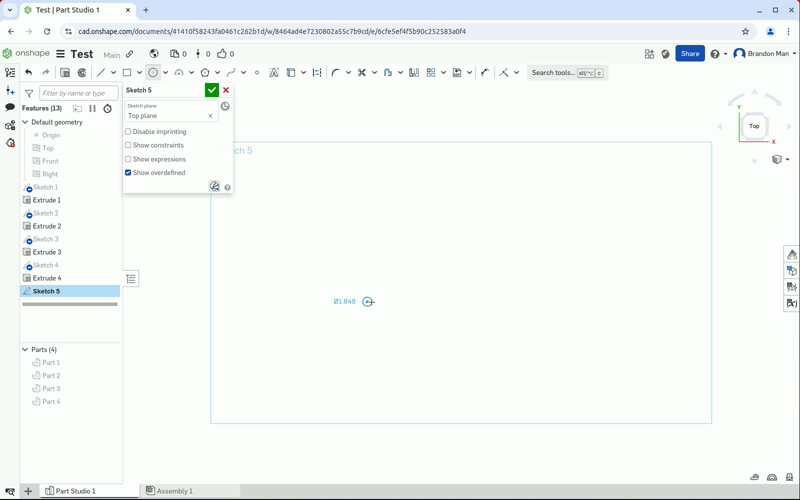
key(esc)
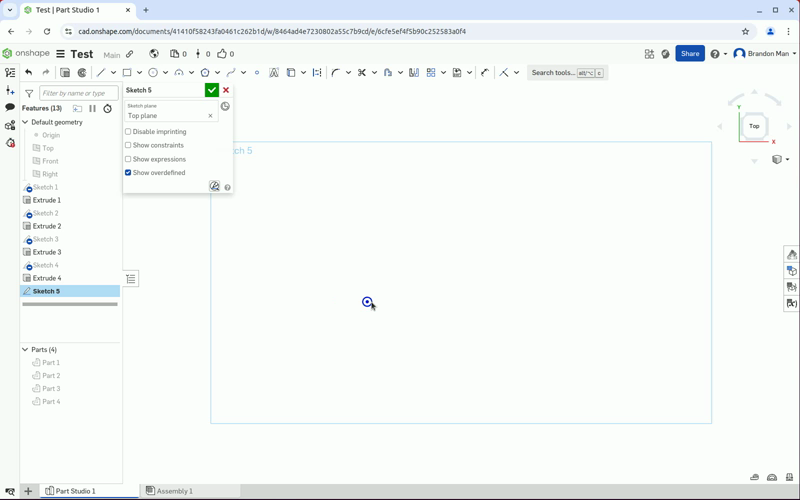
mouse_move(363, 303)
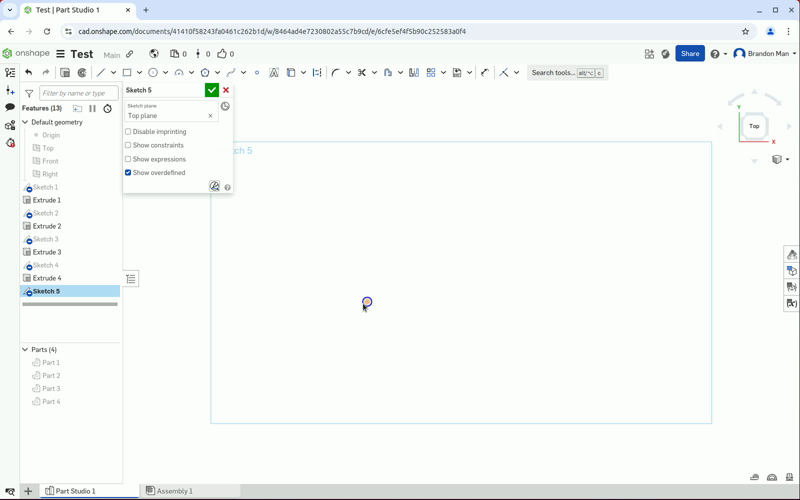
scroll(6)
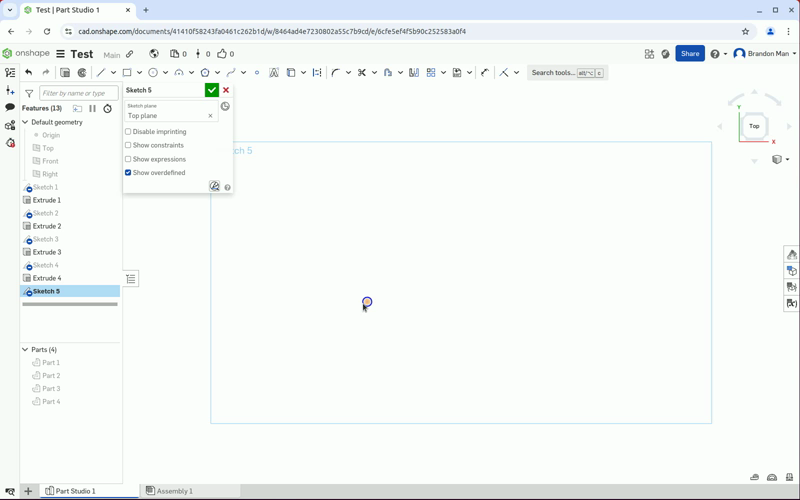
scroll(6)
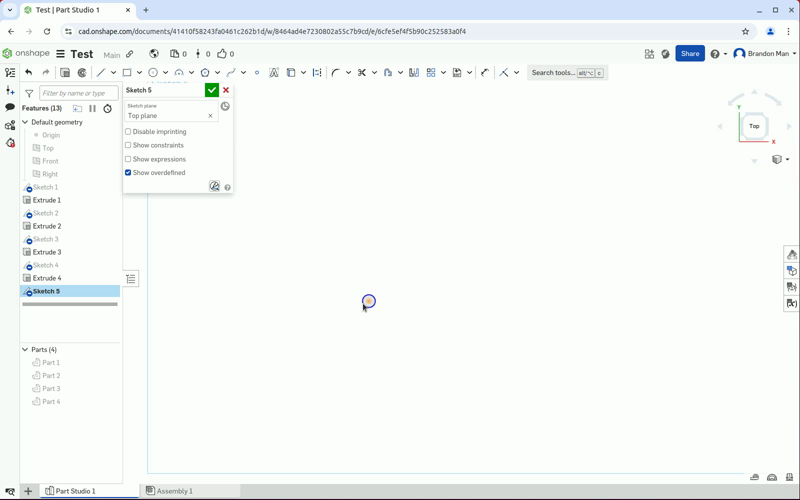
scroll(6)
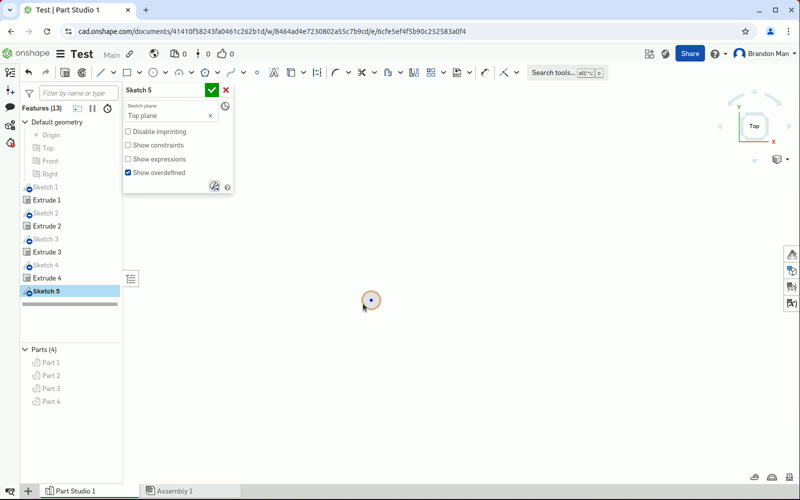
scroll(6)
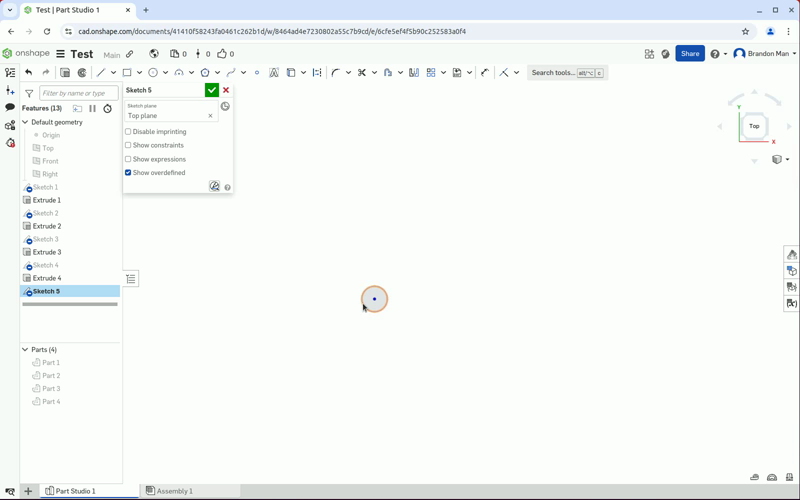
scroll(6)
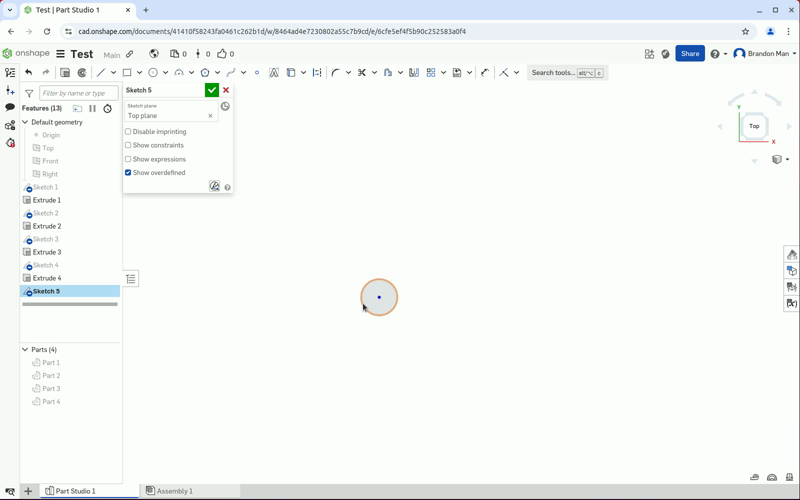
scroll(6)
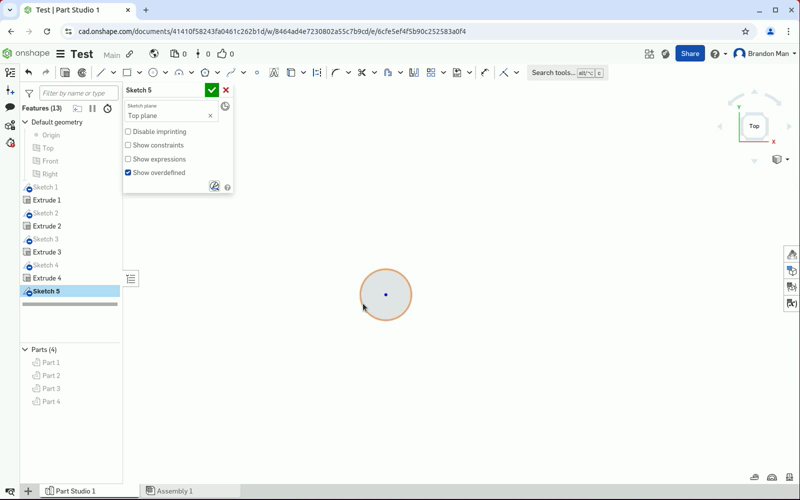
scroll(6)
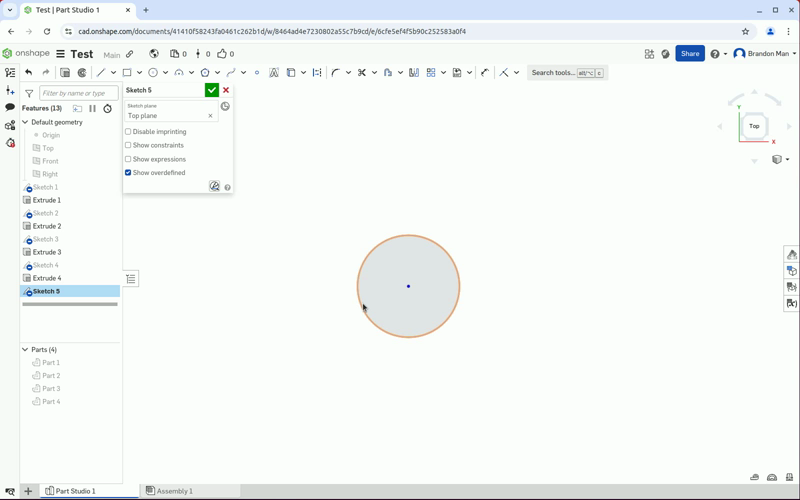
click(363, 303)
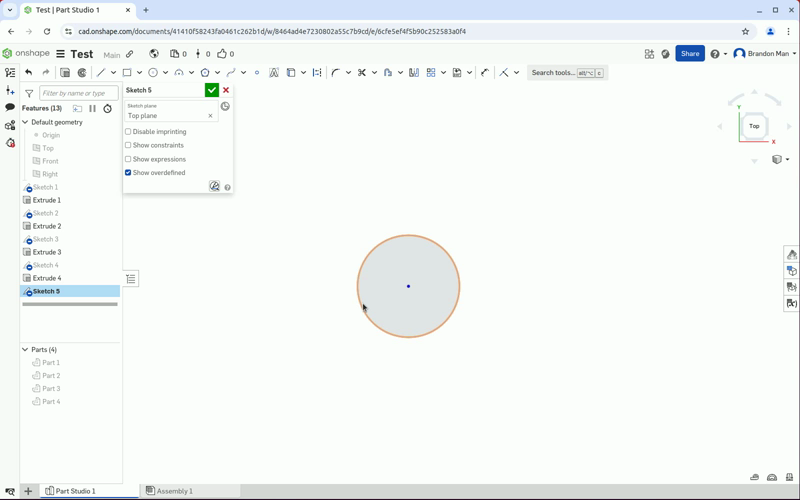
scroll(-6)
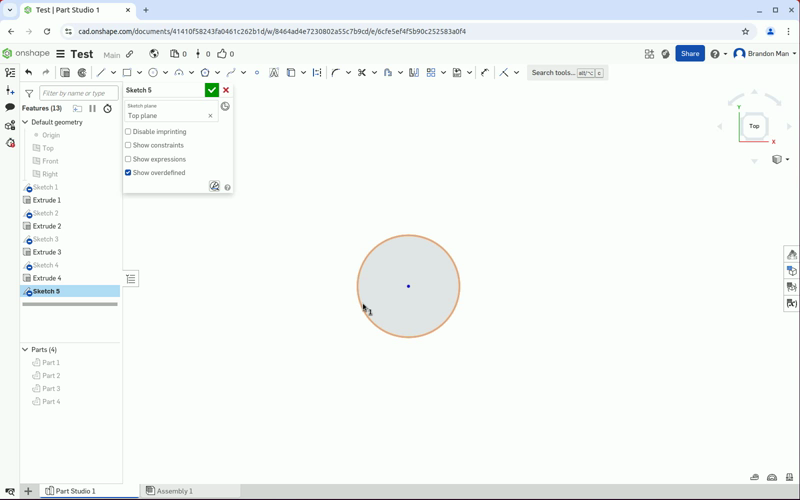
scroll(-6)
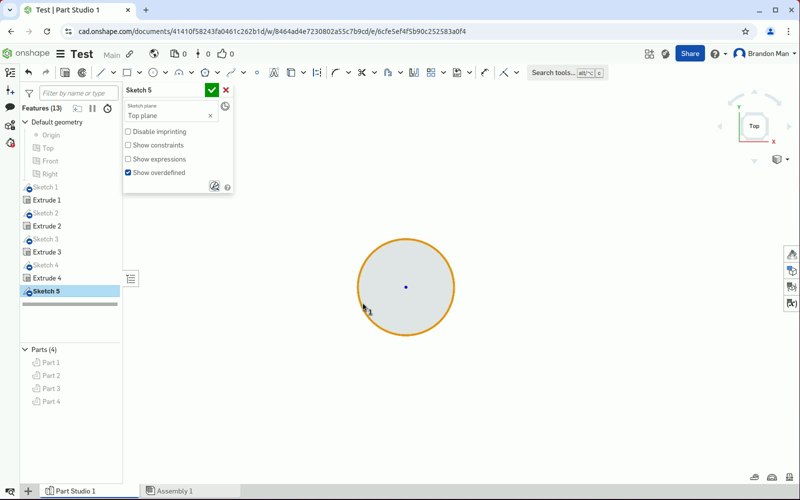
scroll(-6)
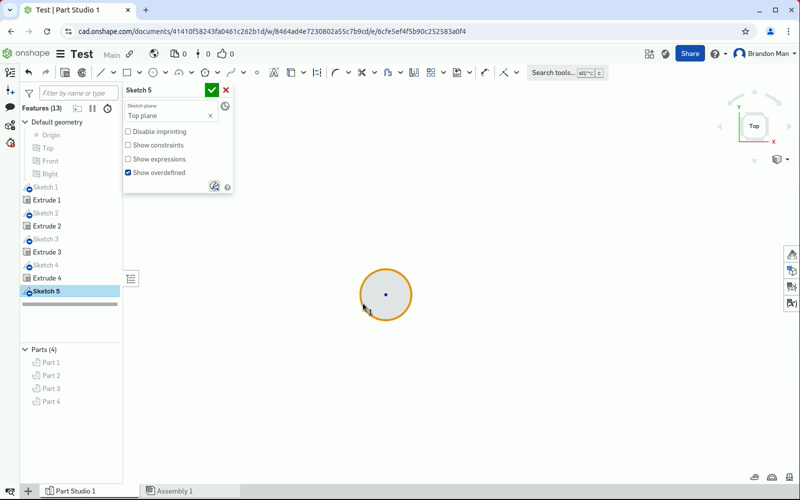
scroll(-6)
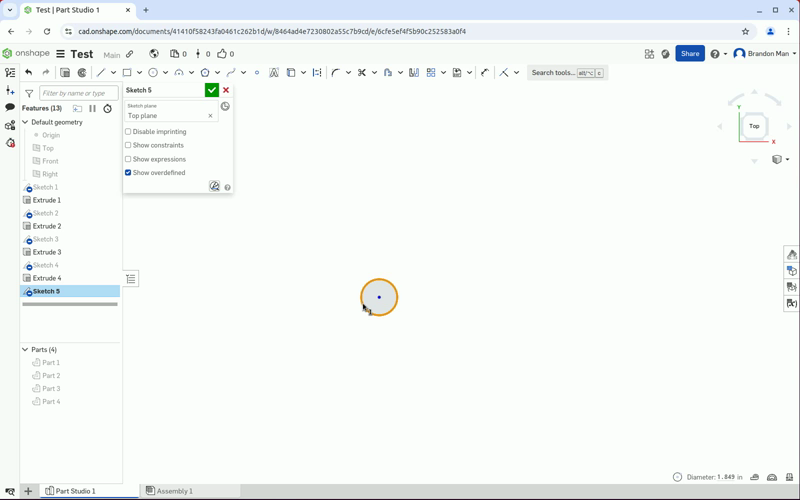
scroll(-6)
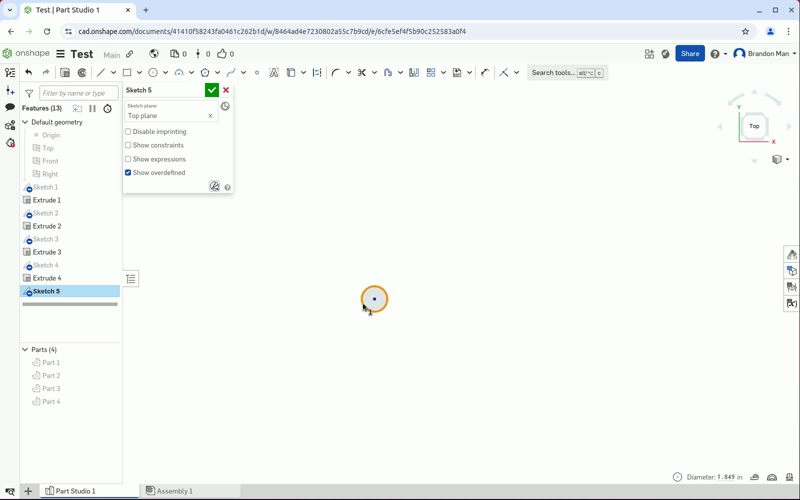
scroll(-6)
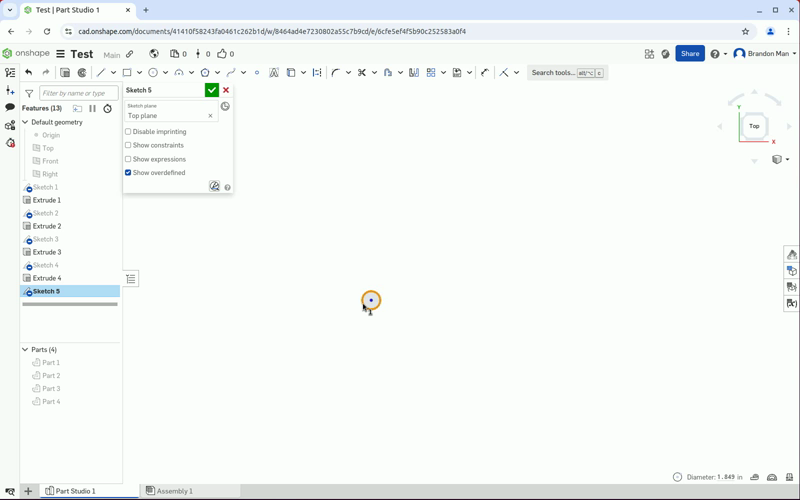
scroll(-6)
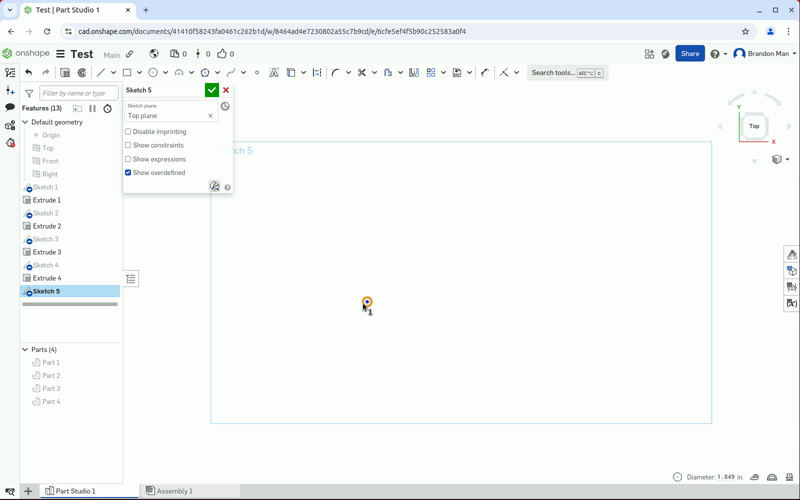
mouse_move(73, 352)
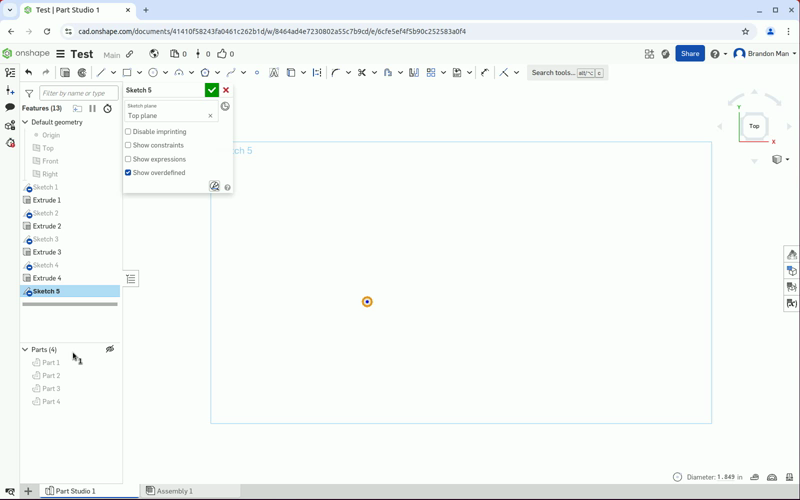
key(shift+y)
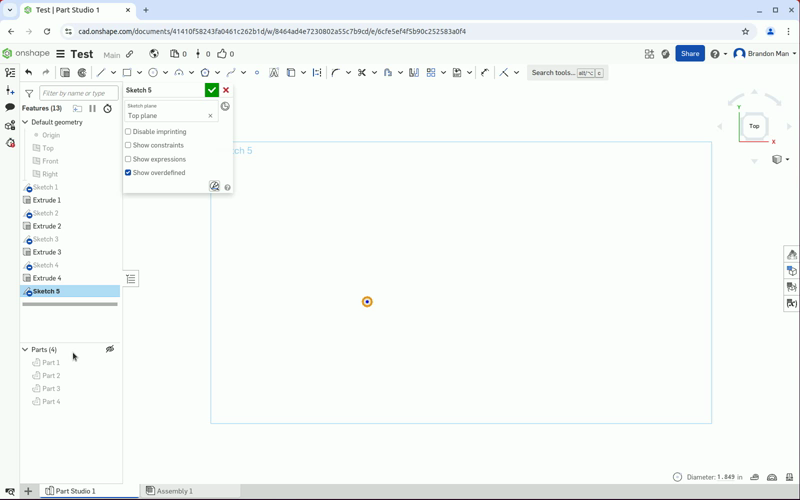
key(shift+e)
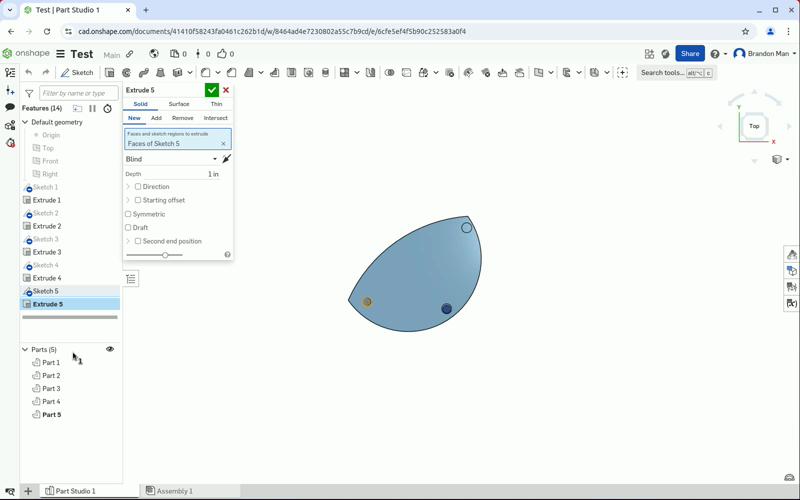
mouse_move(143, 106)
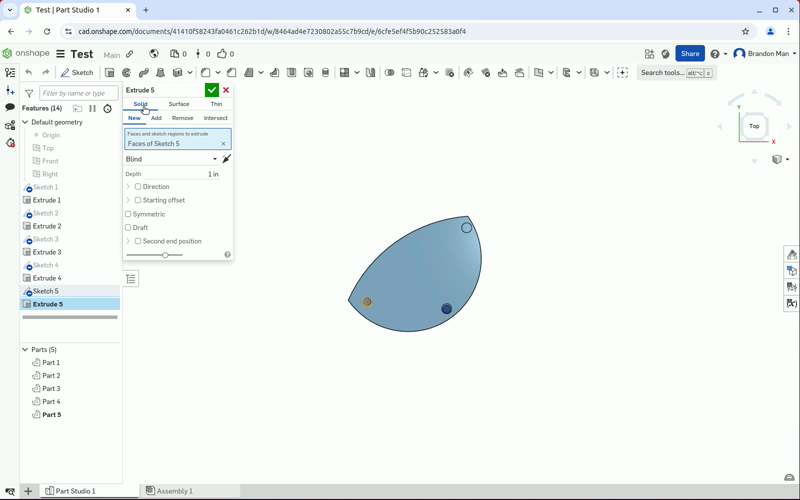
click(143, 106)
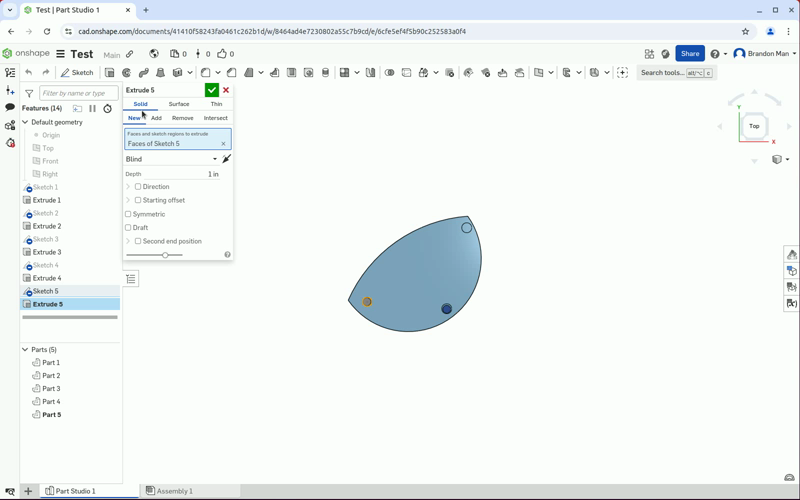
mouse_move(137, 120)
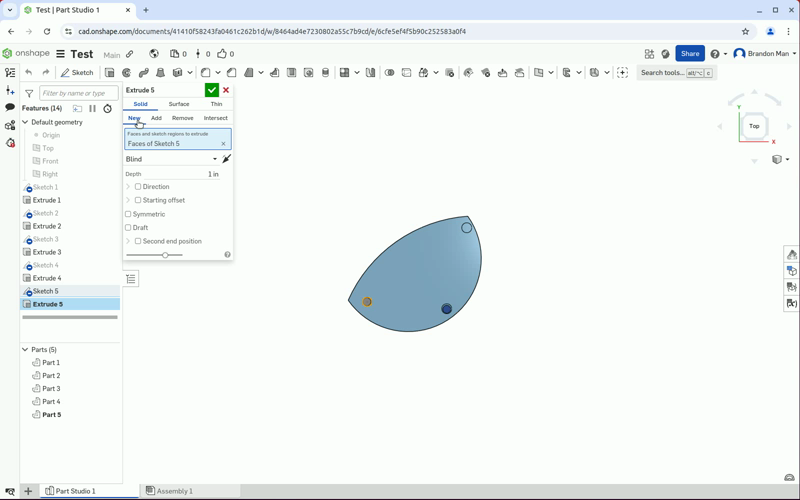
click(137, 120)
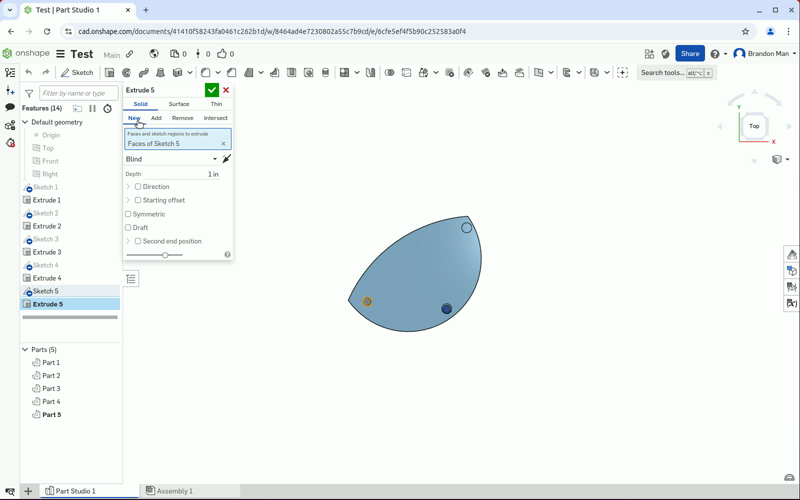
key(tab, 4)
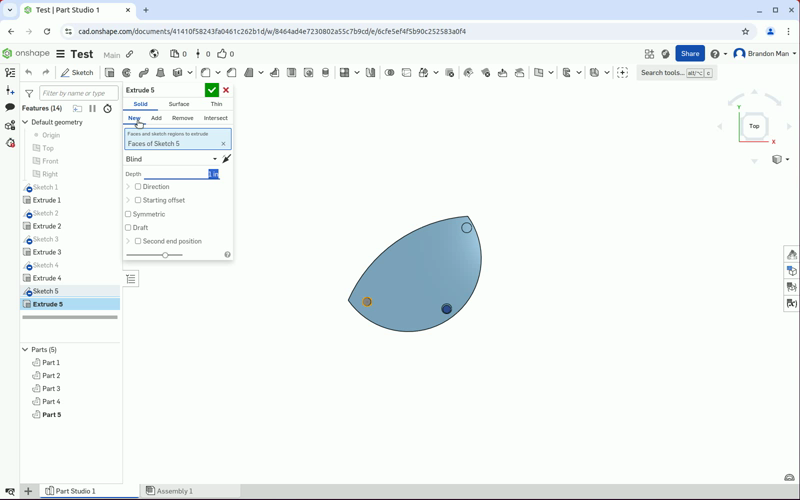
text(-15.405)
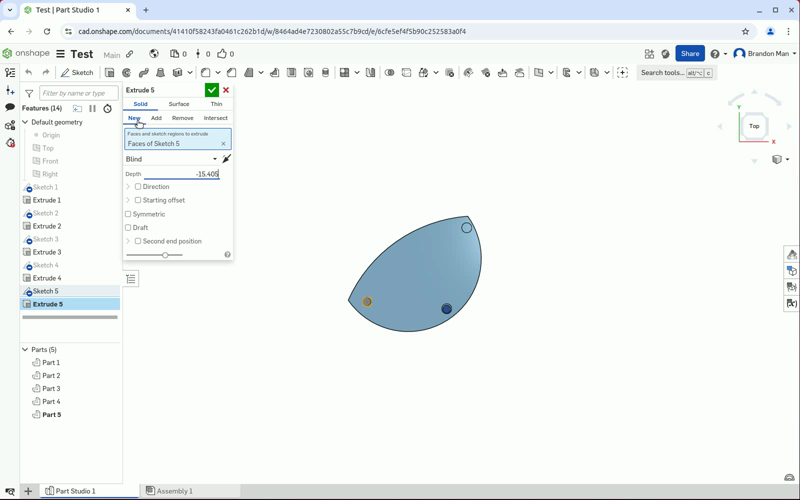
key(enter)
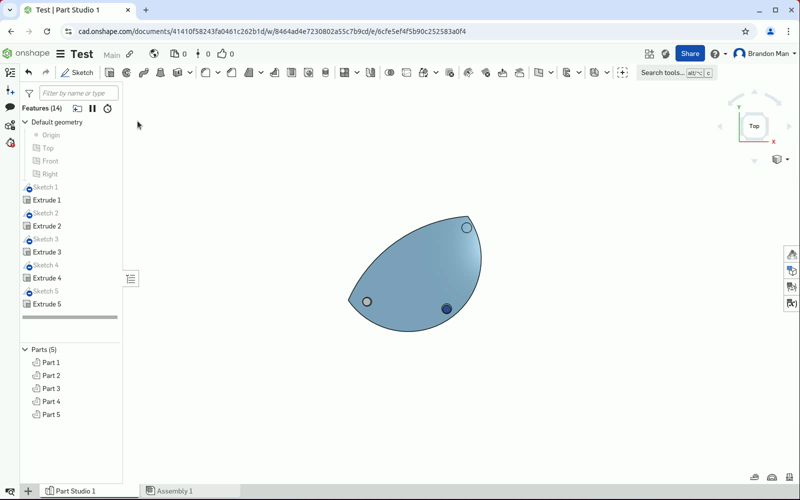
key(shift+h)
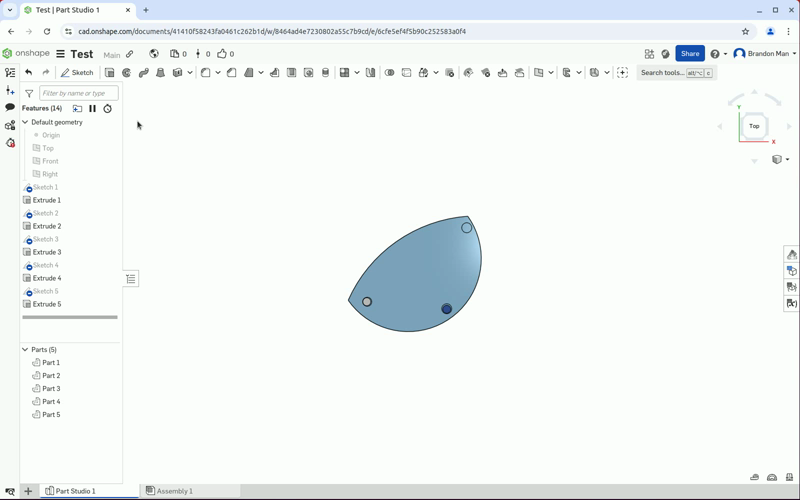
key(shift+h)
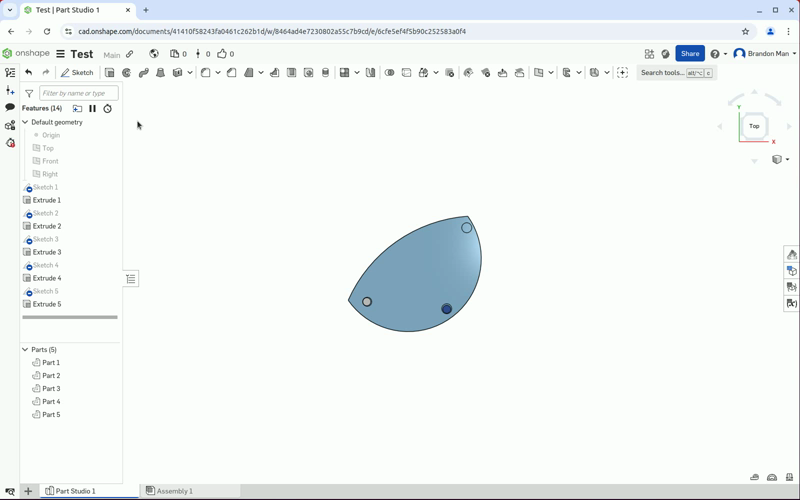
mouse_move(73, 189)
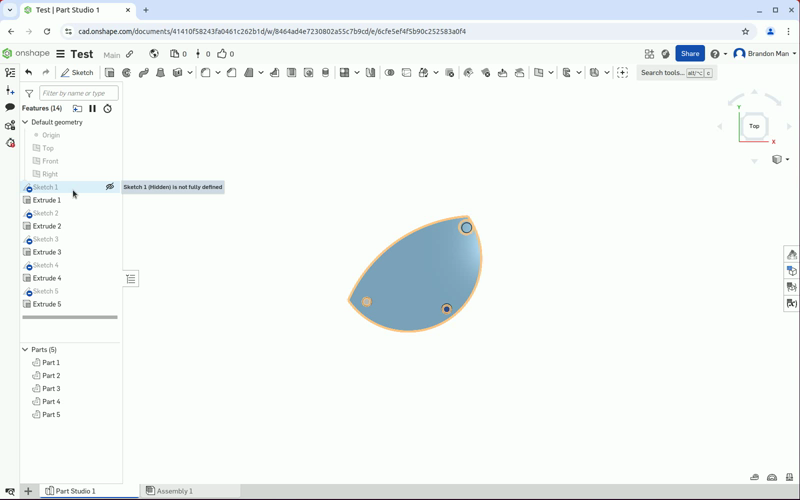
click(73, 189)
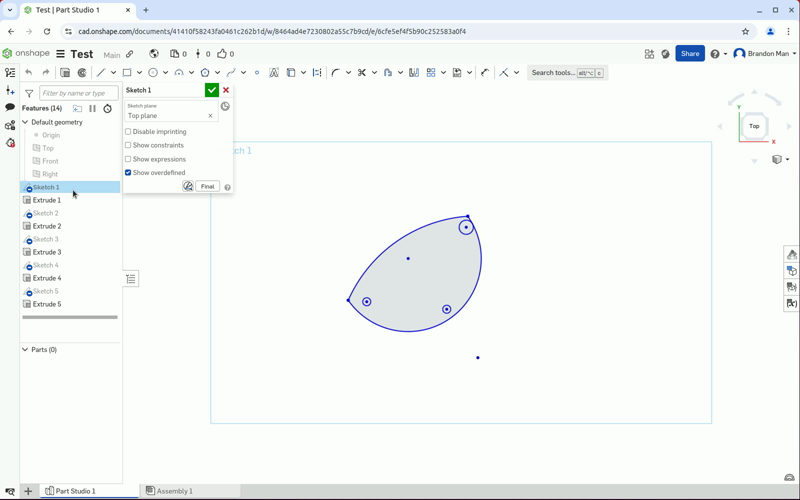
mouse_move(229, 92)
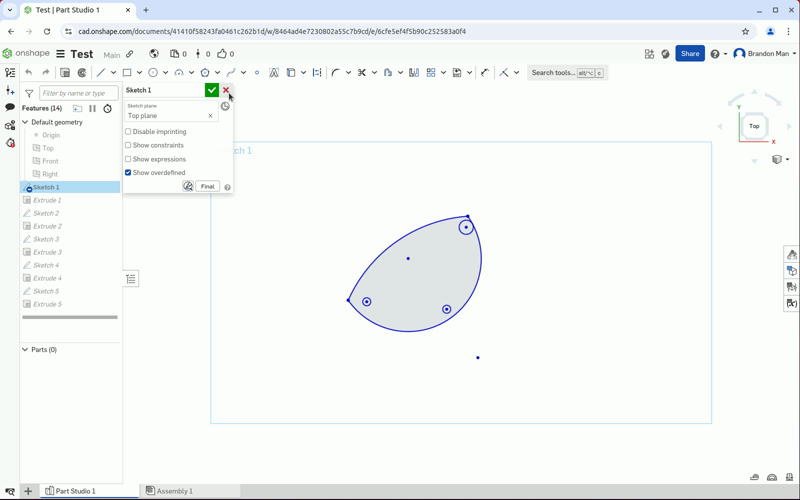
click(229, 92)
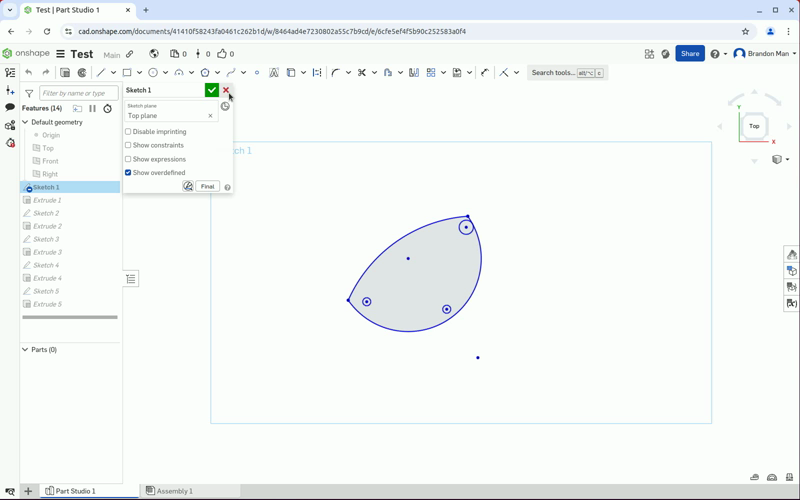
key(shift+s)
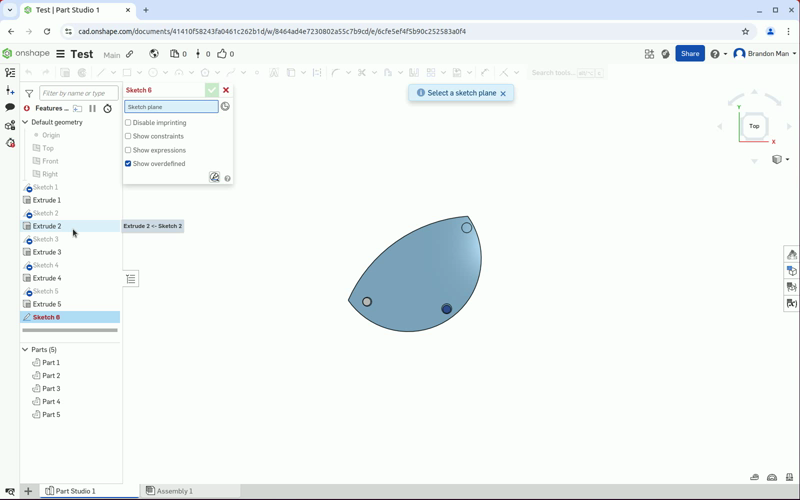
scroll(3)
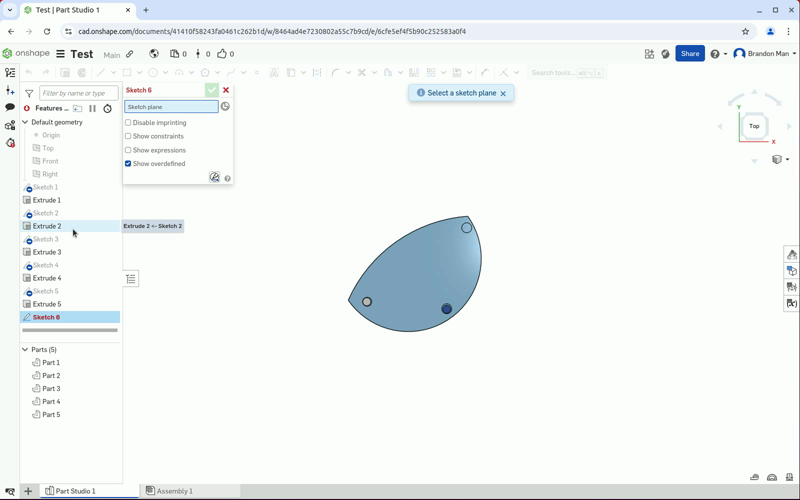
mouse_move(73, 150)
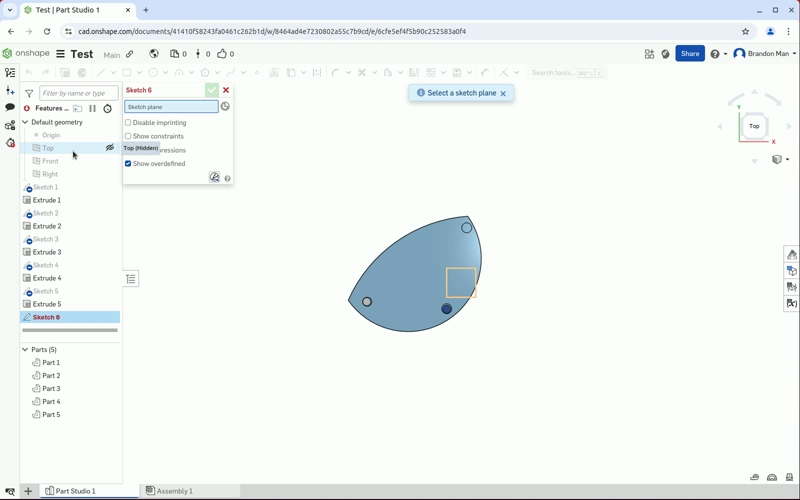
click(73, 150)
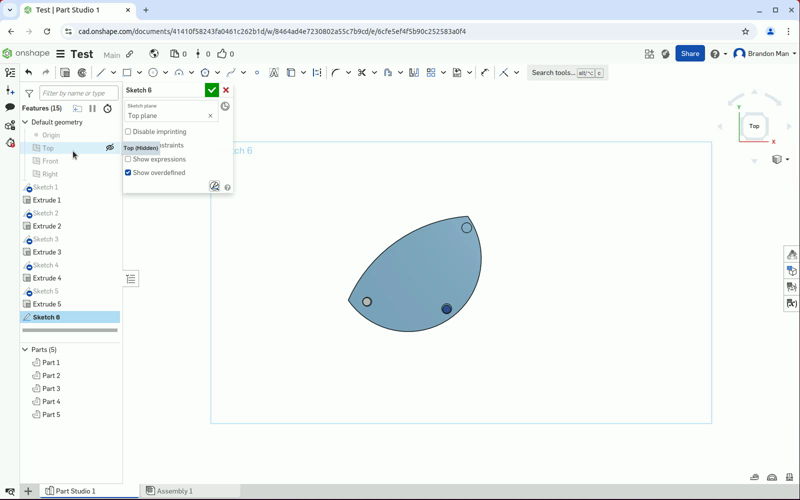
mouse_move(73, 352)
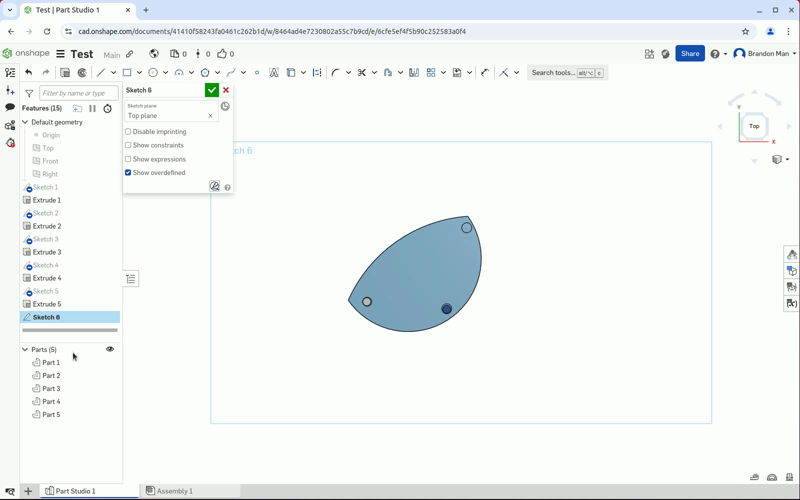
key(y)
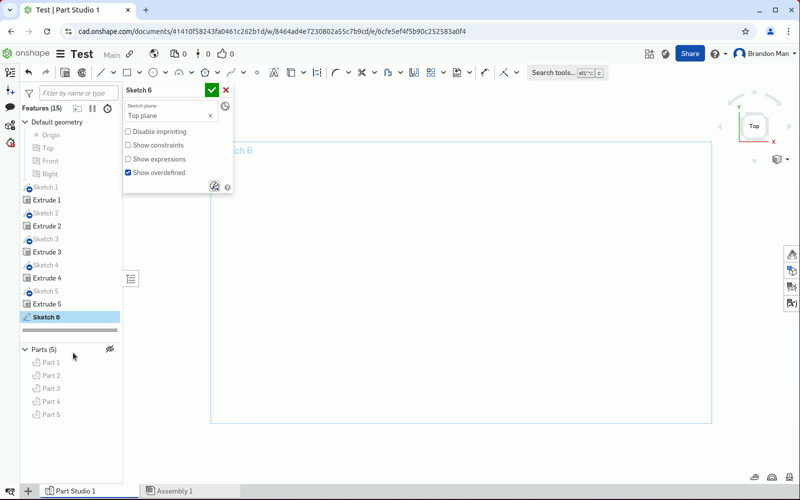
key(c)
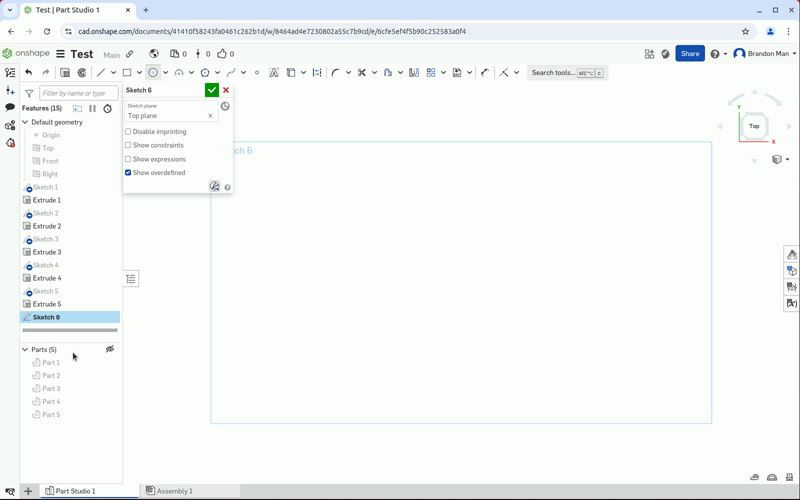
key_down(shift)
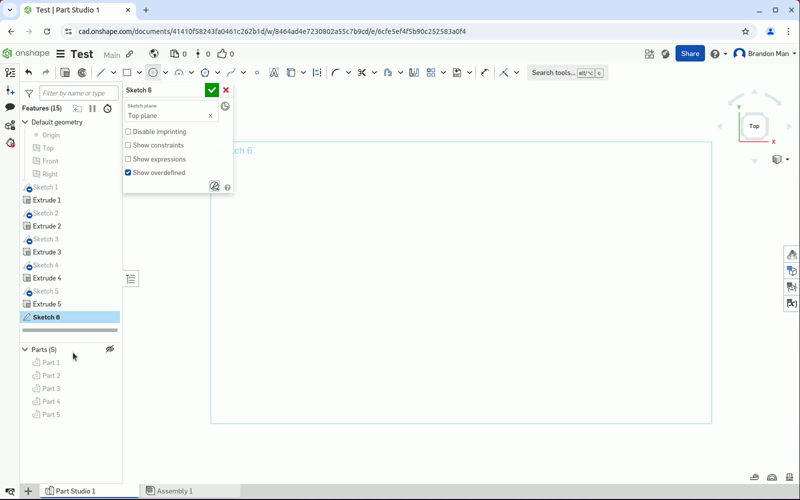
mouse_move(446, 308)
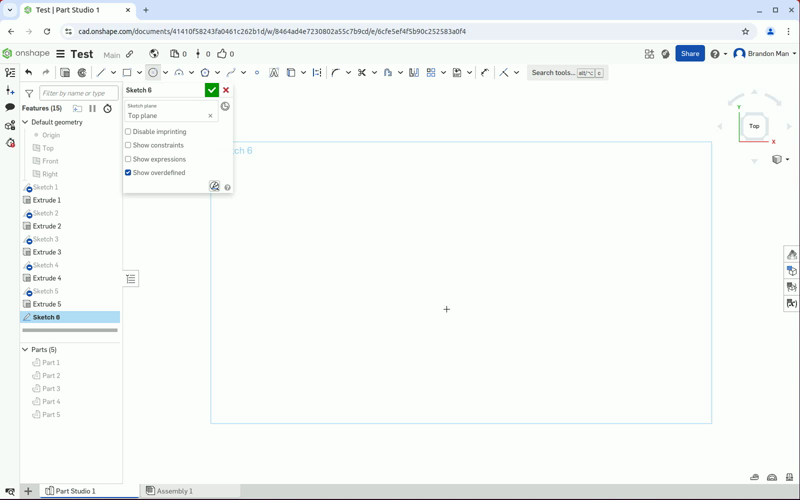
click(446, 308)
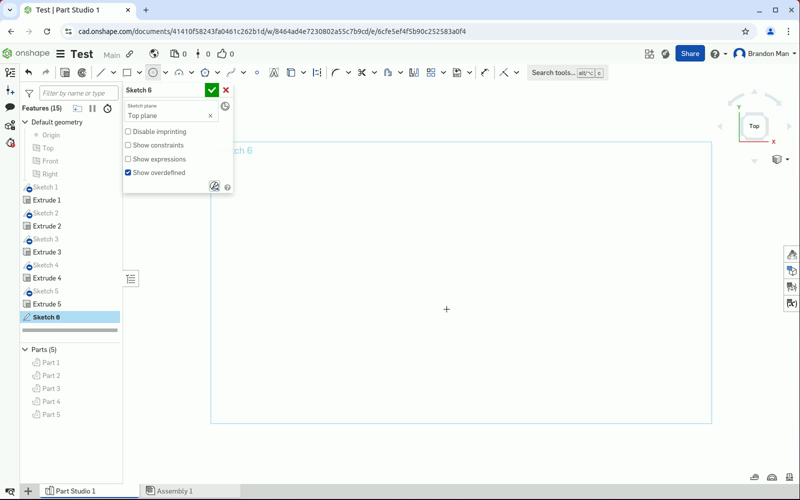
key_up(shift)
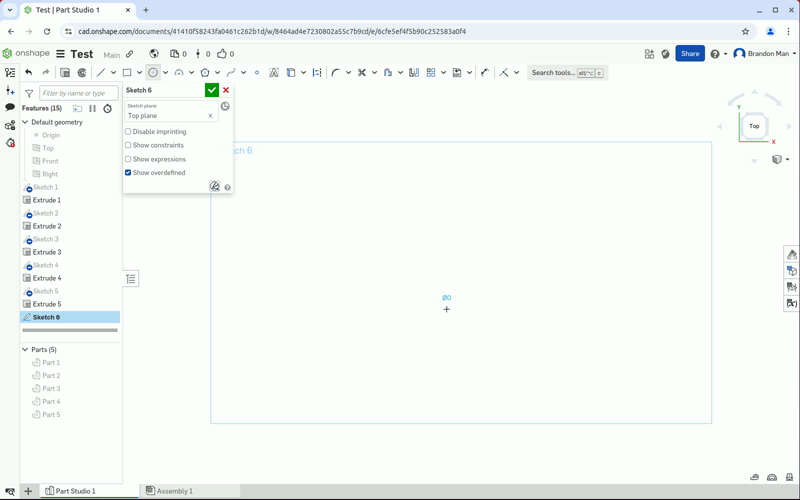
mouse_move(451, 308)
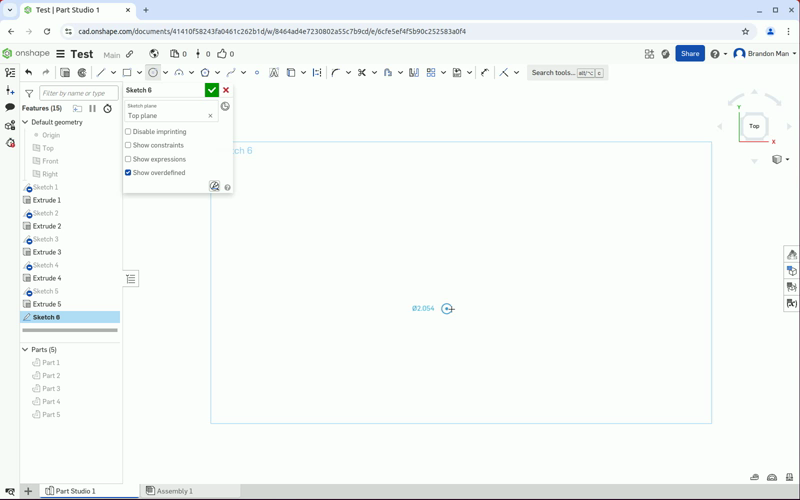
click(451, 308)
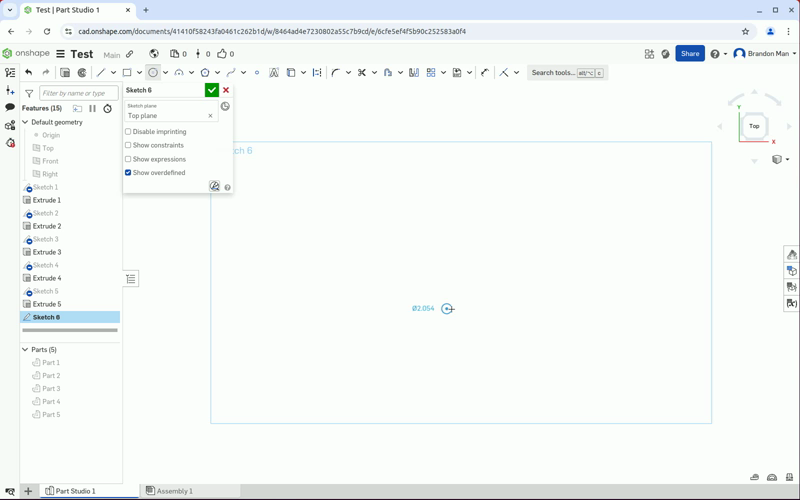
key(esc)
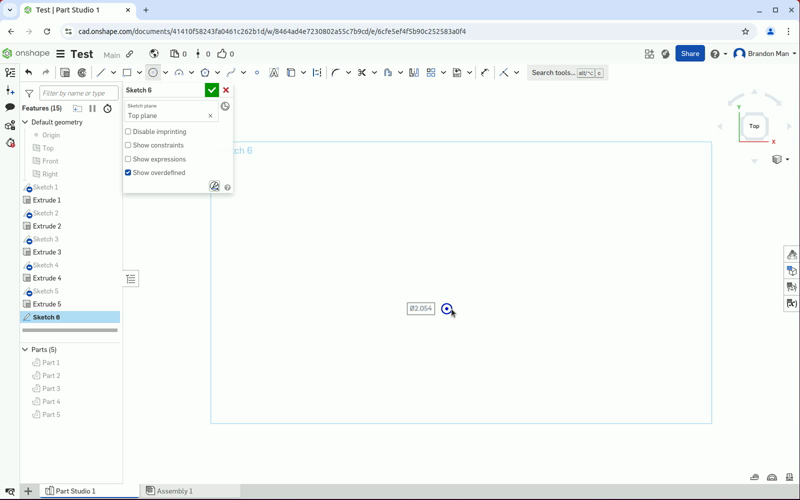
mouse_move(444, 305)
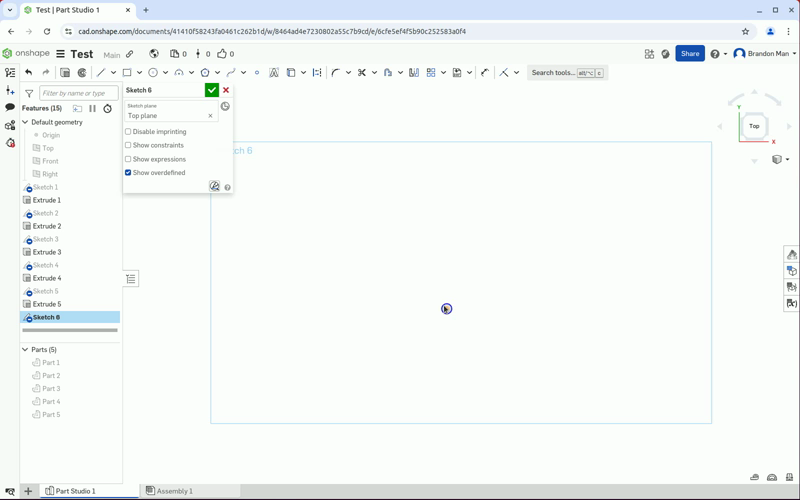
scroll(6)
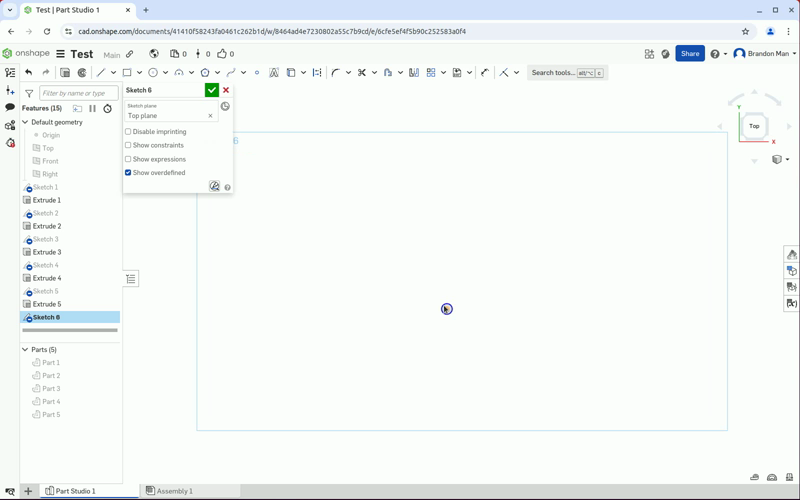
scroll(6)
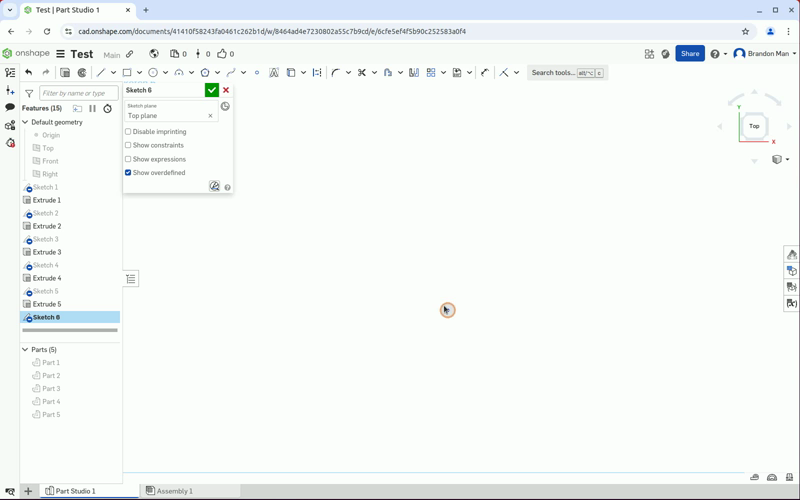
scroll(6)
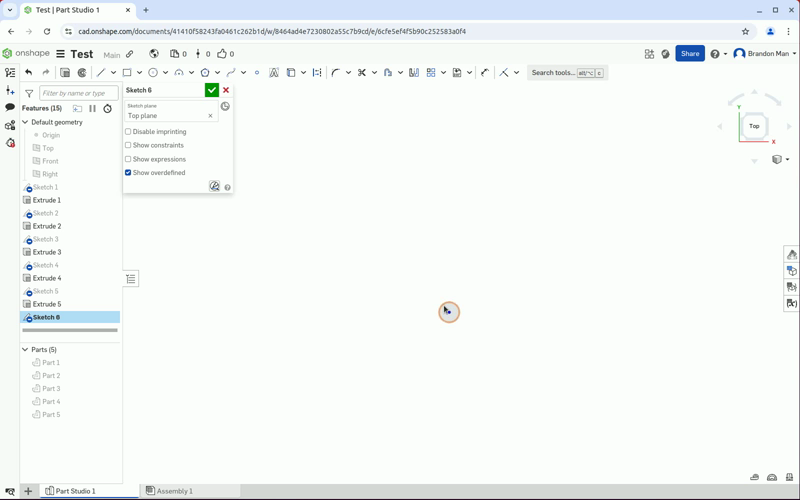
scroll(6)
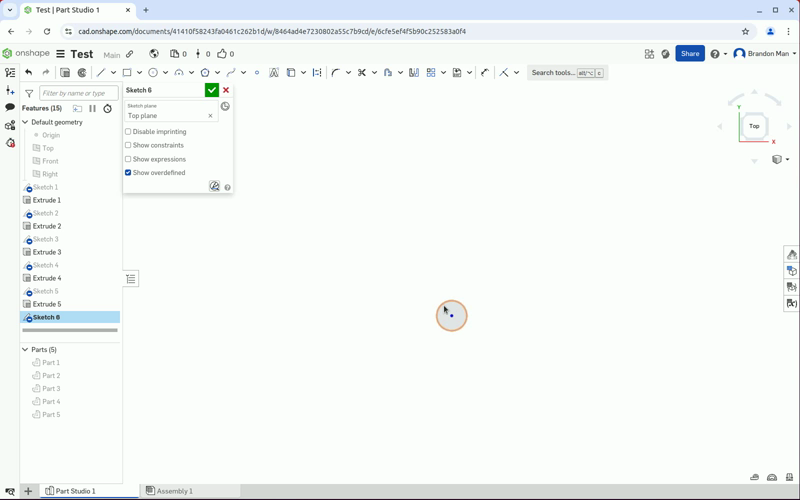
scroll(6)
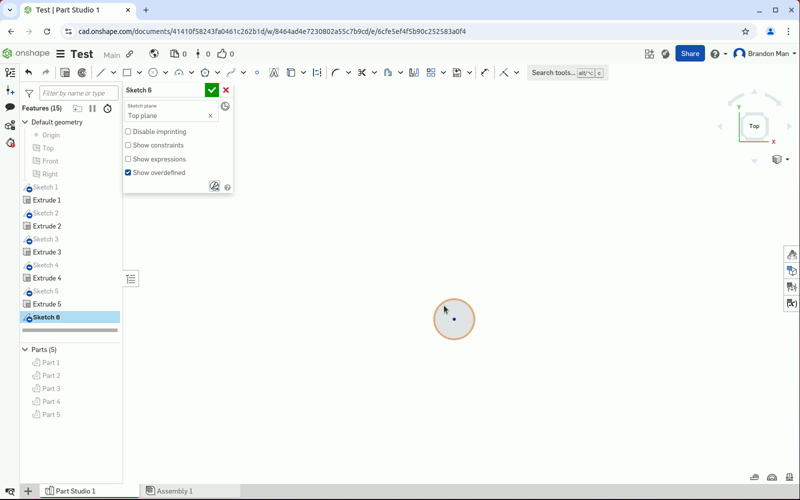
scroll(6)
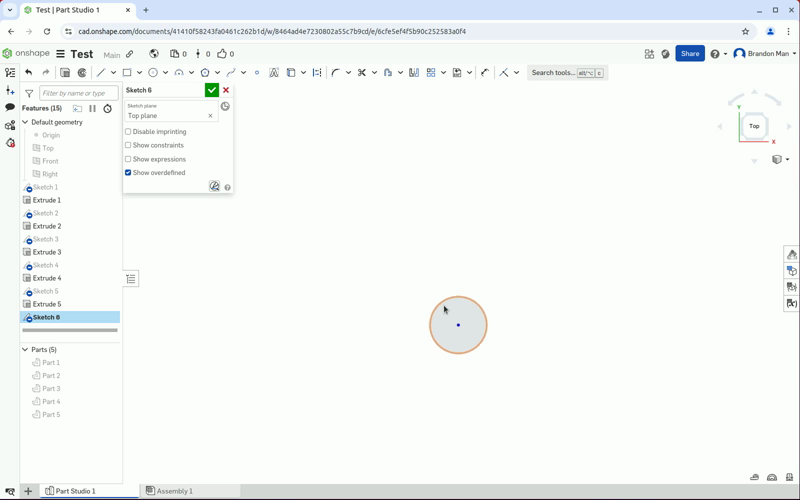
scroll(6)
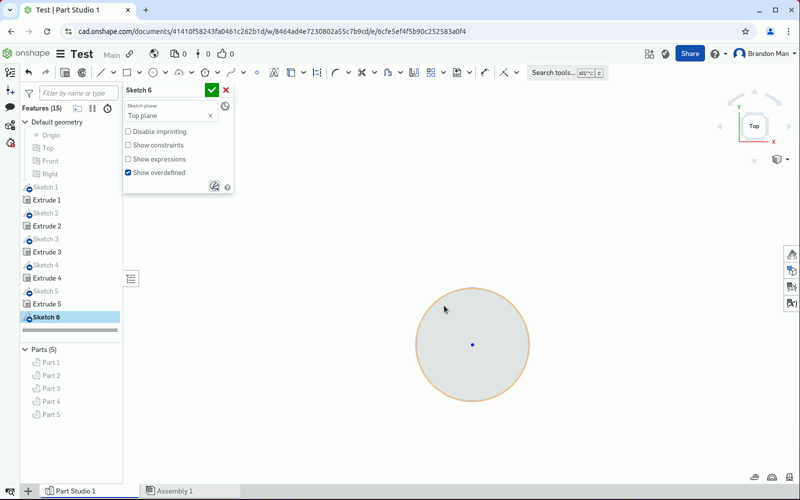
click(444, 305)
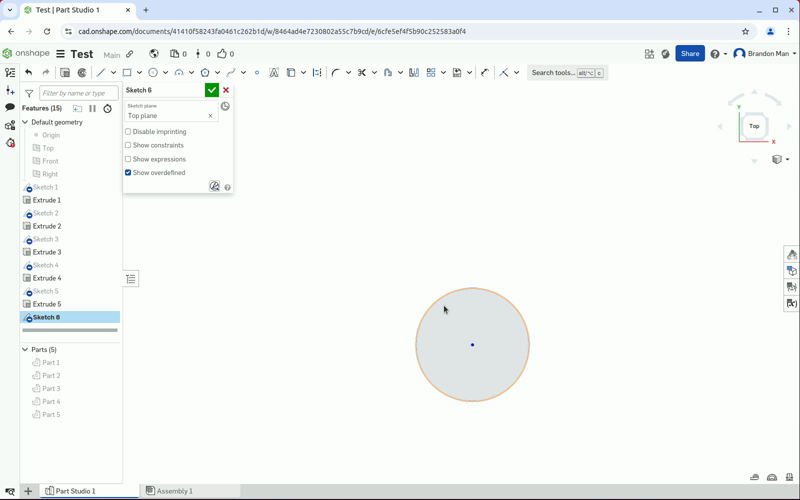
scroll(-6)
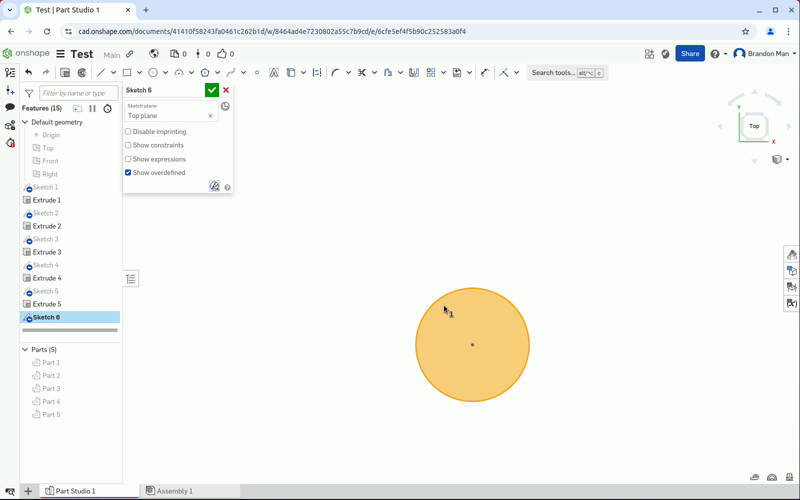
scroll(-6)
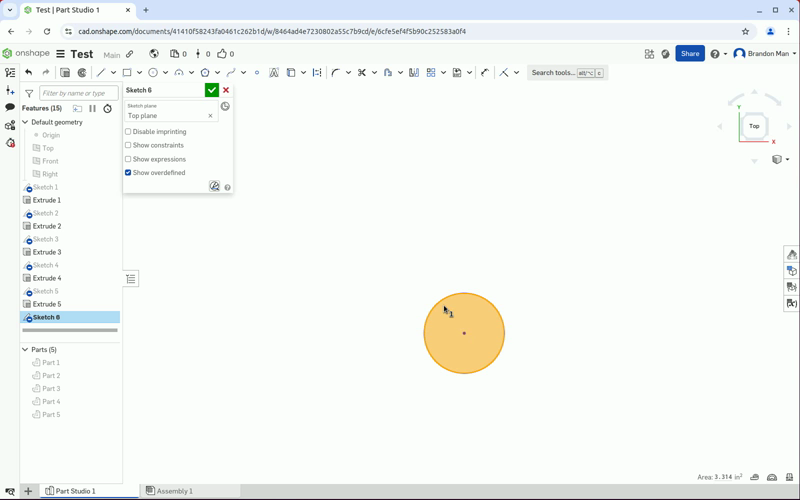
scroll(-6)
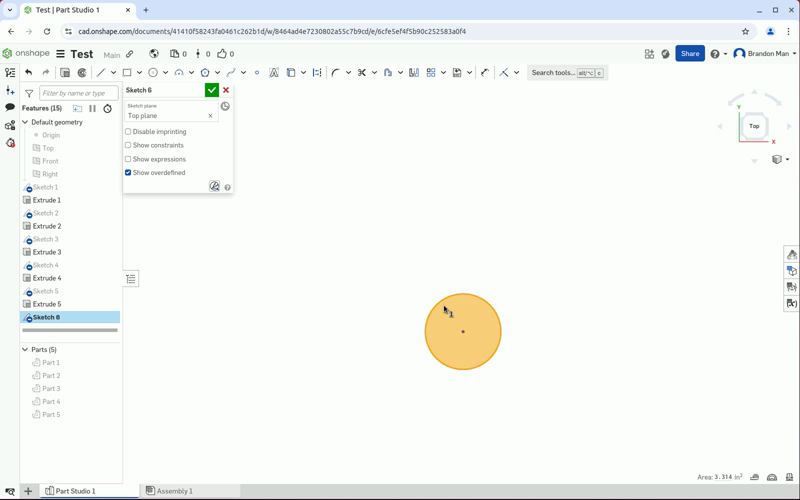
scroll(-6)
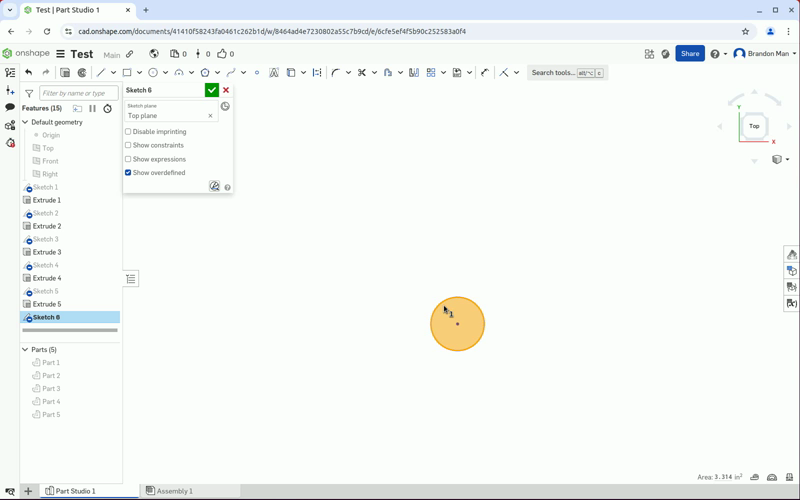
scroll(-6)
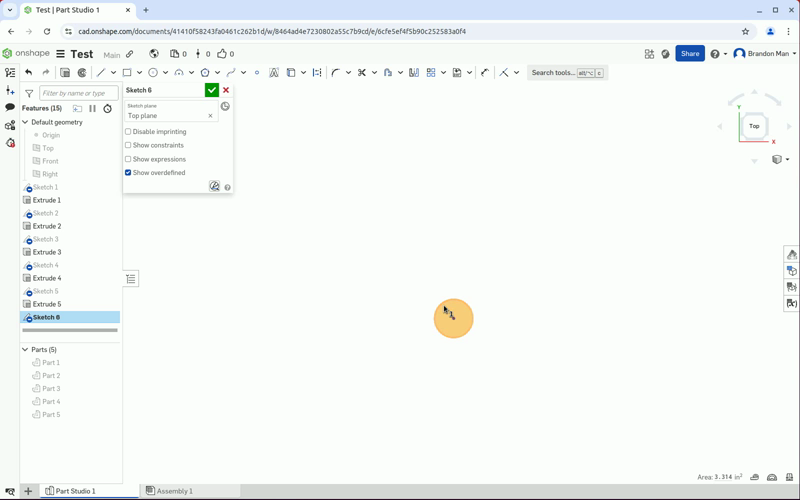
scroll(-6)
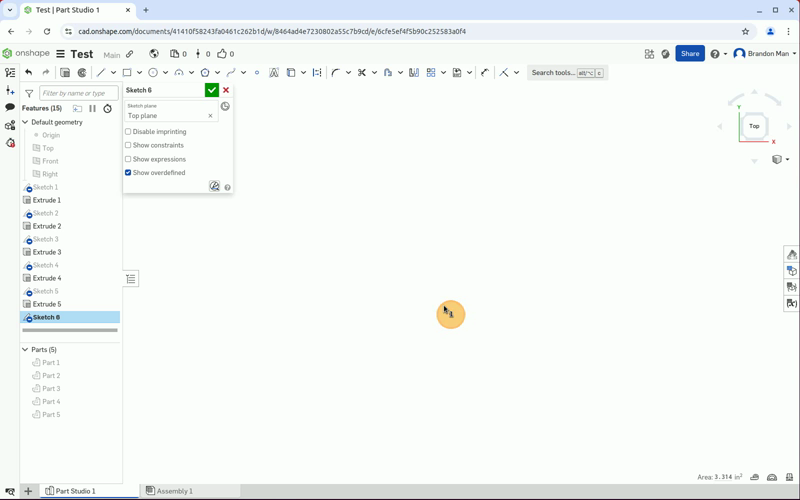
scroll(-6)
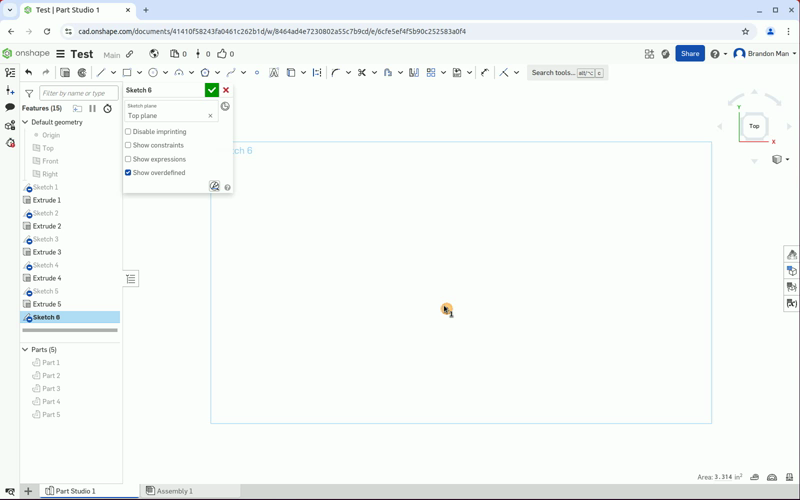
mouse_move(73, 352)
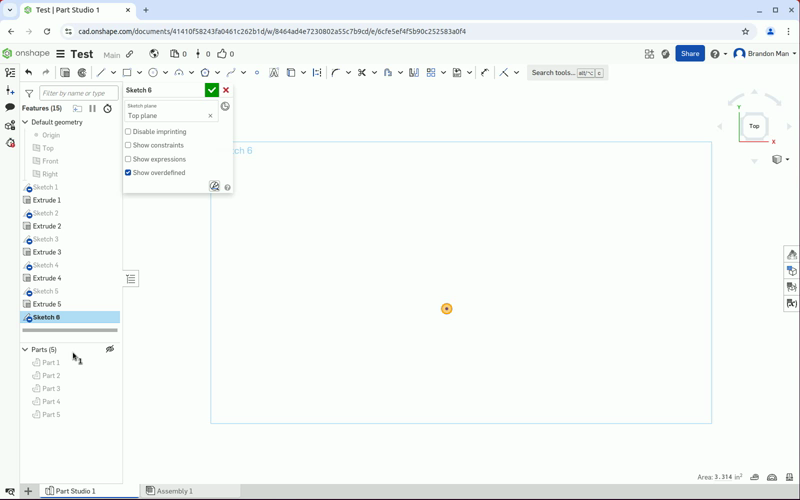
key(shift+y)
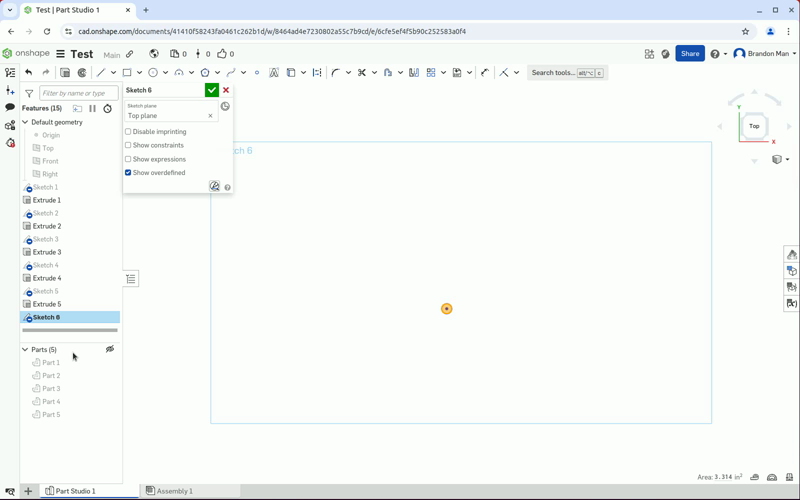
key(shift+e)
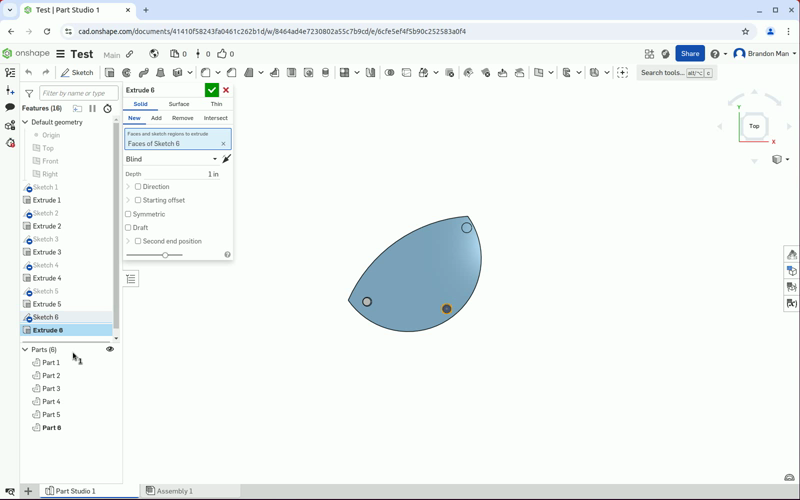
mouse_move(143, 106)
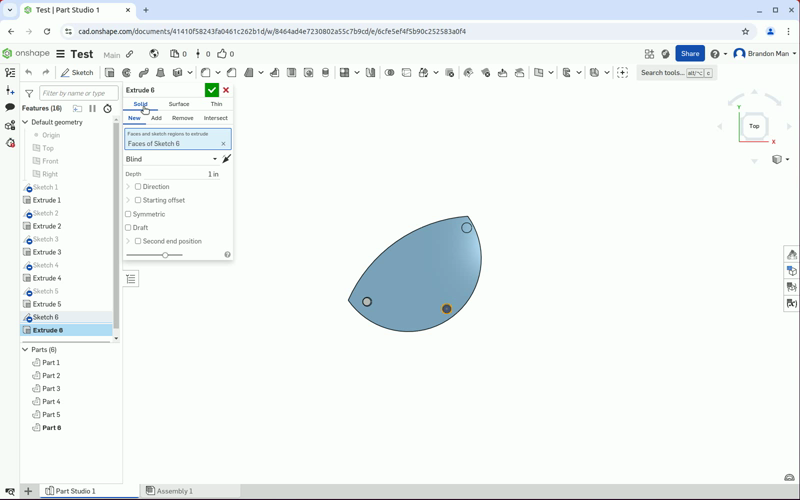
click(143, 106)
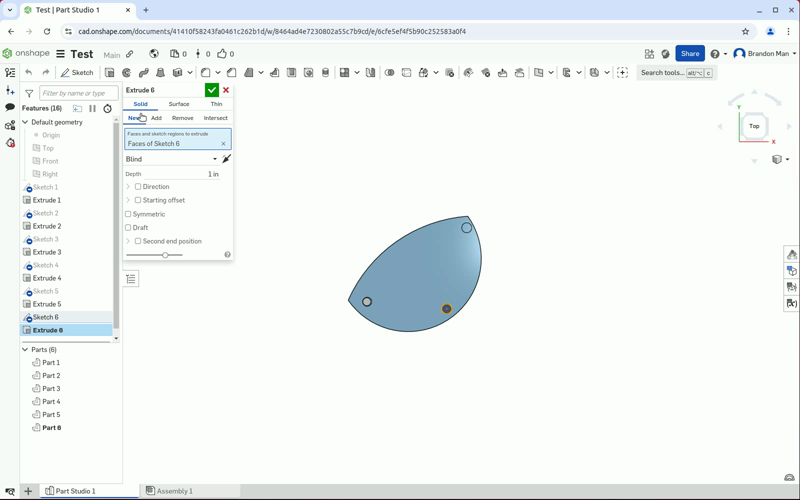
mouse_move(137, 120)
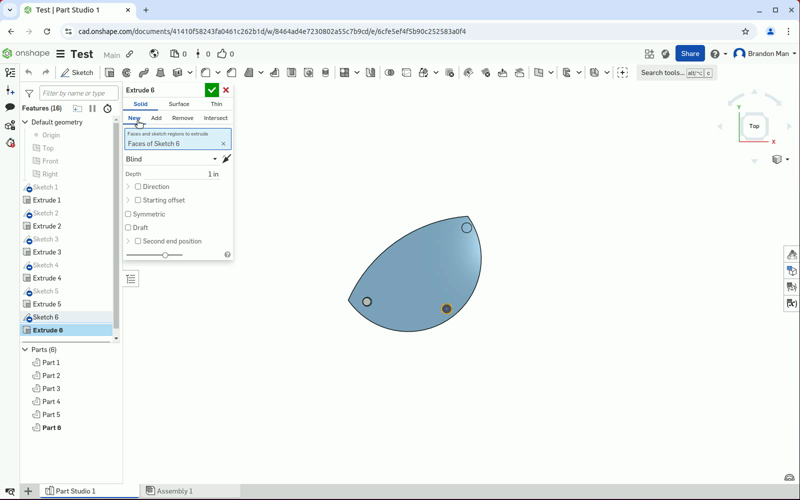
click(137, 120)
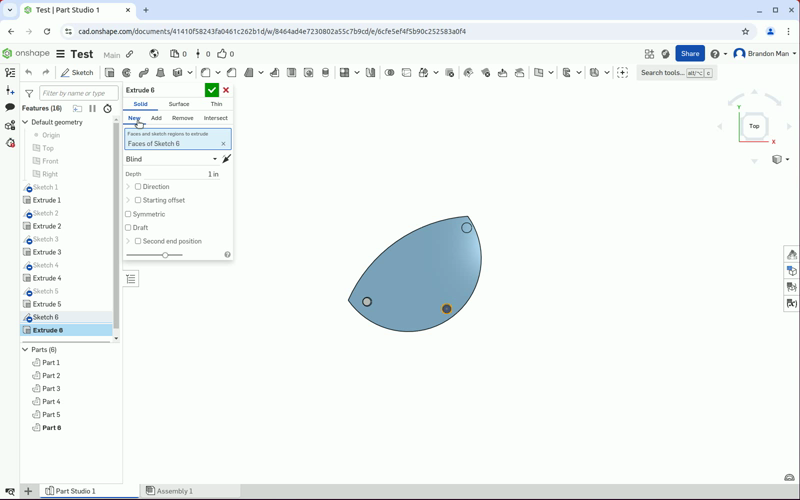
key(tab, 4)
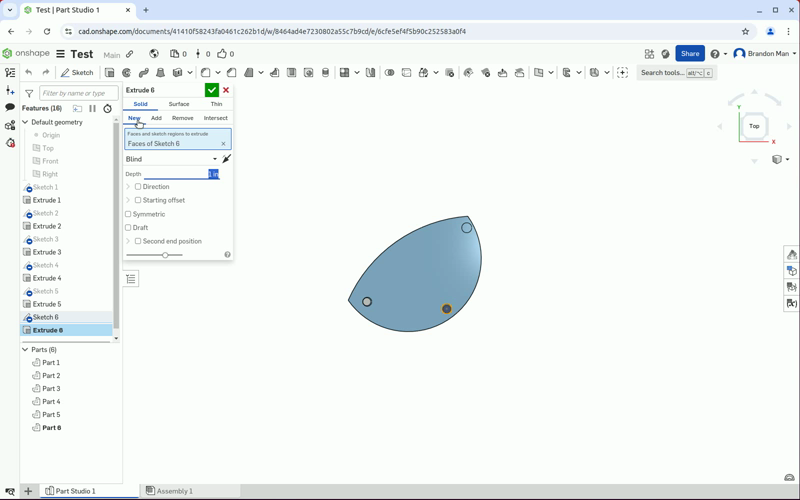
text(-15.405)
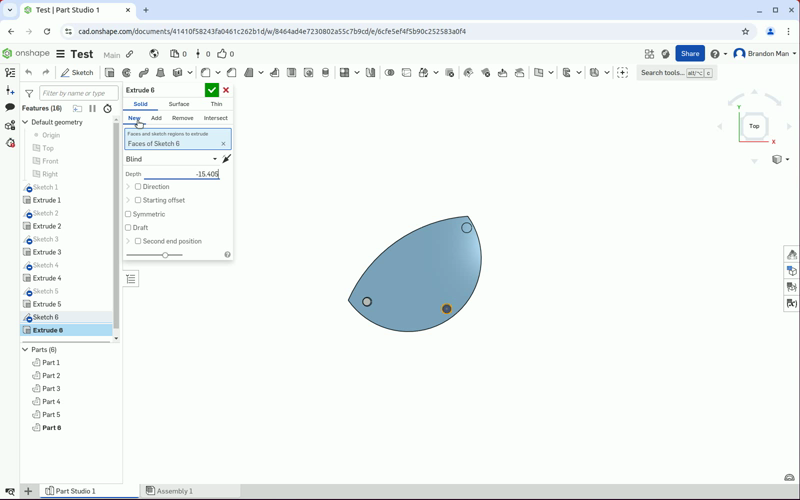
key(enter)
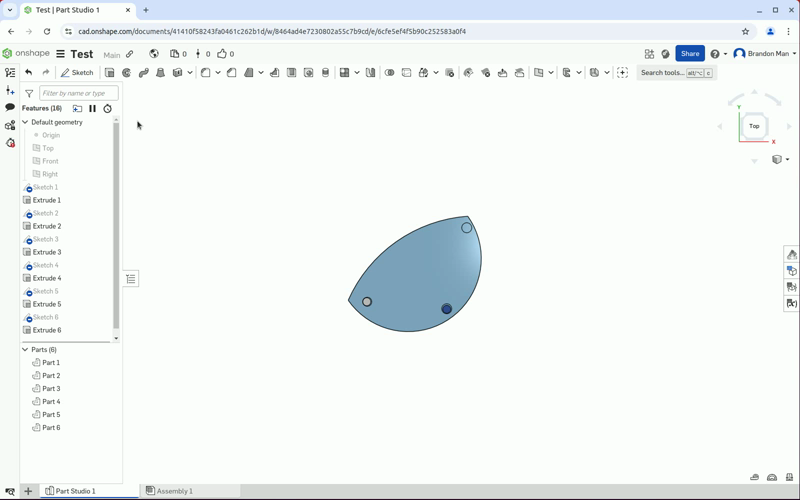
key(shift+h)
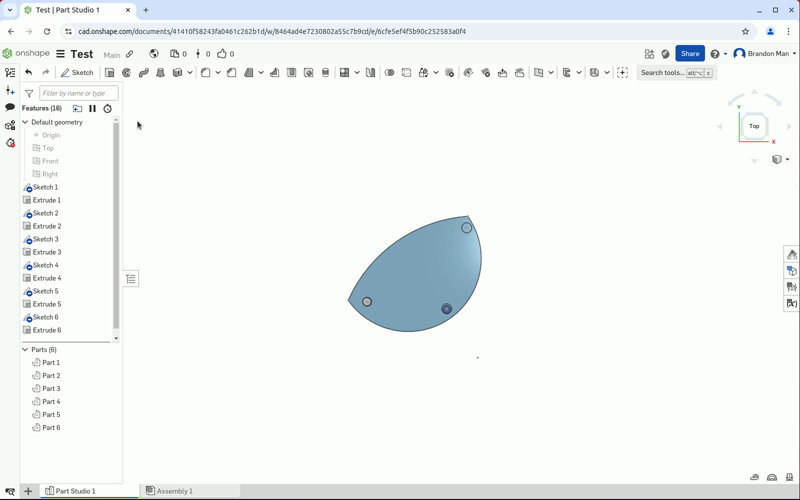
key(shift+h)
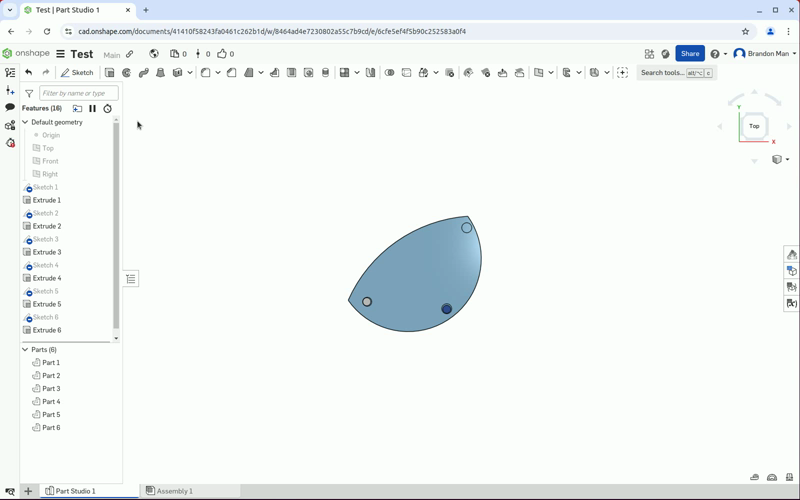
mouse_move(69, 189)
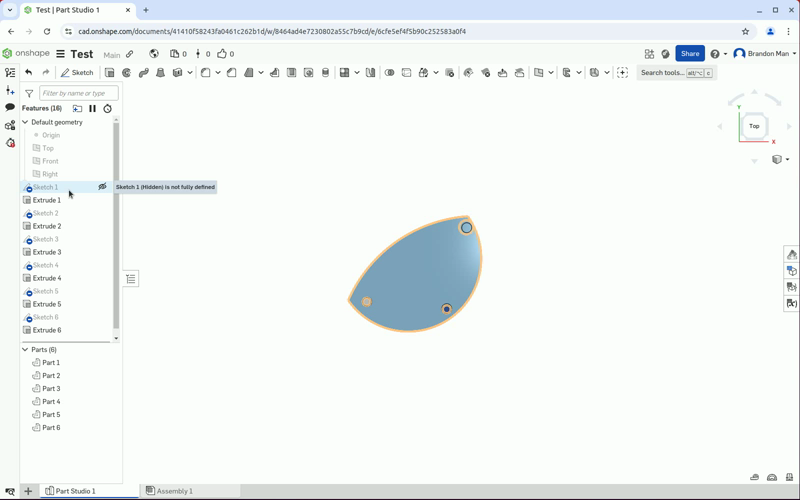
click(69, 189)
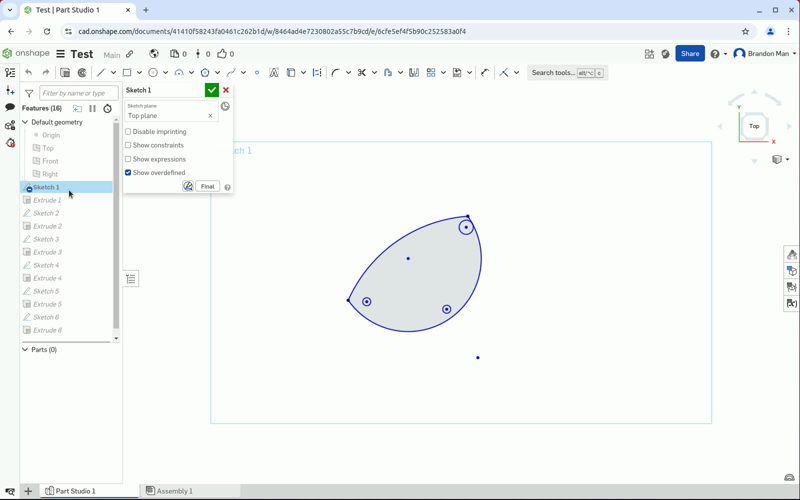
mouse_move(229, 92)
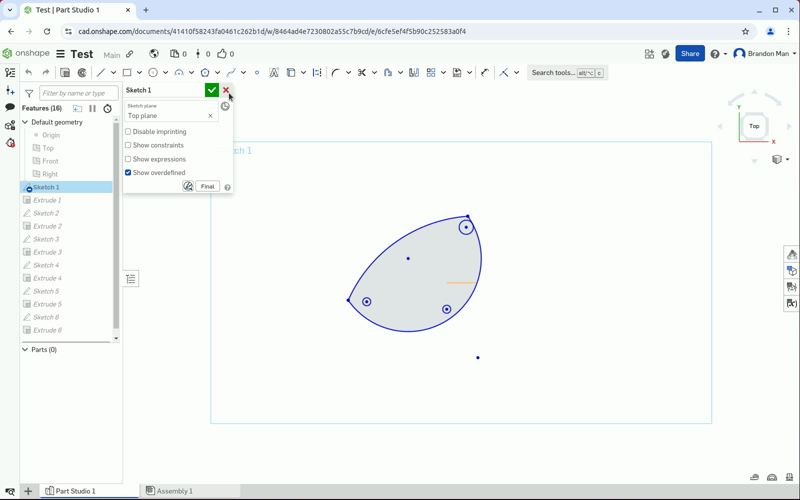
click(229, 92)
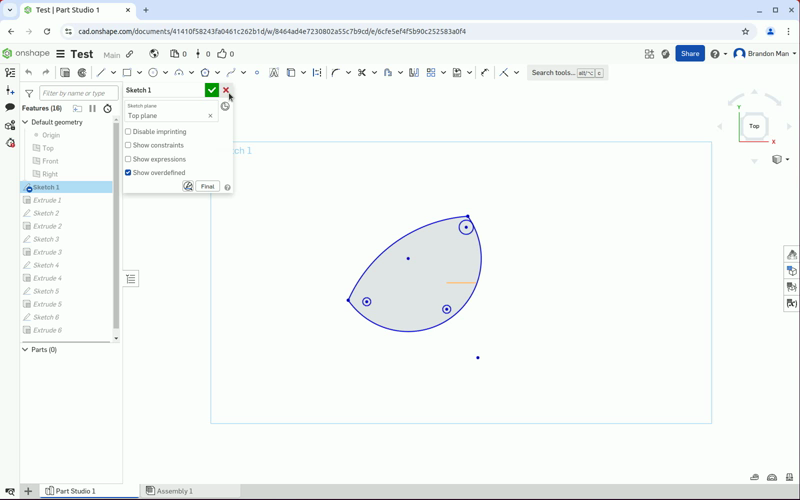
key(shift+s)
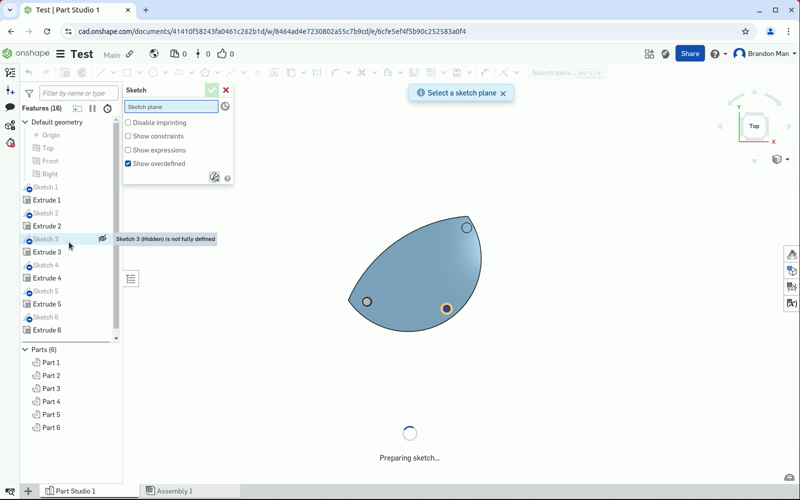
scroll(3)
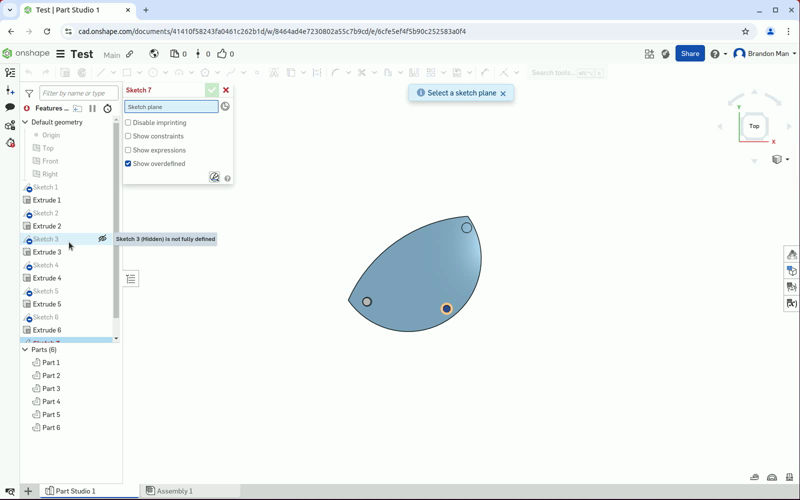
mouse_move(69, 150)
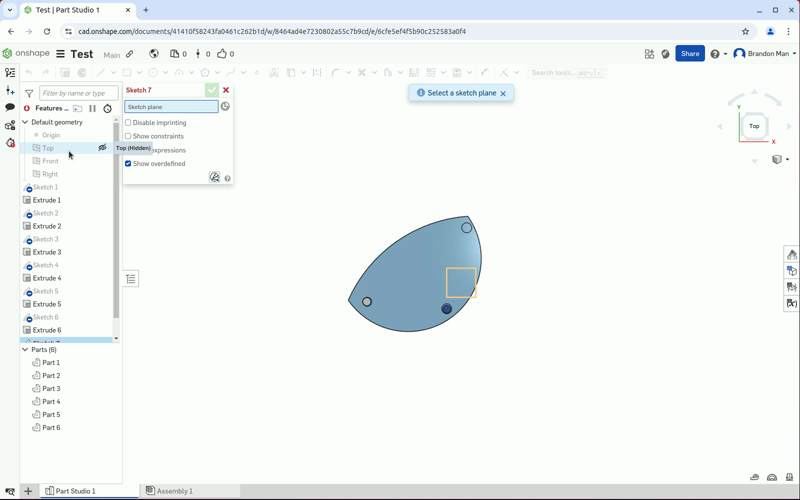
click(69, 150)
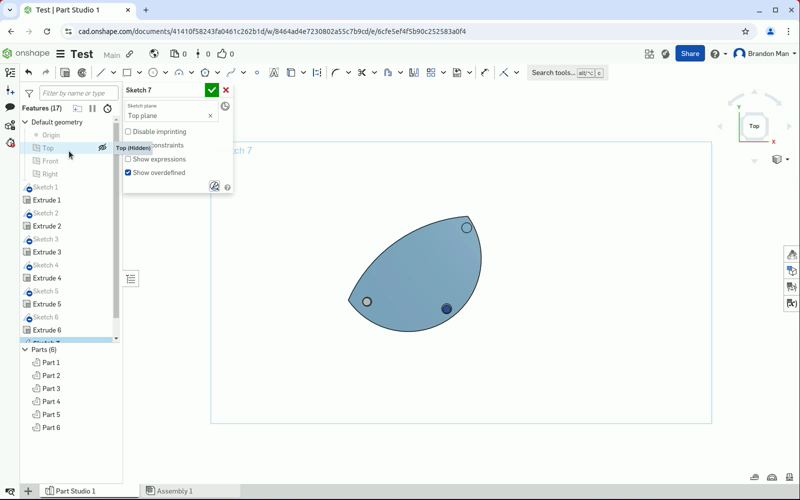
mouse_move(73, 352)
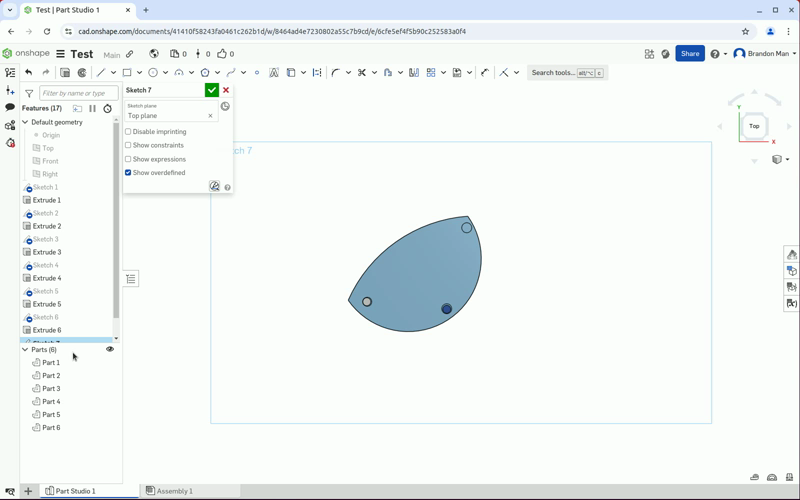
key(y)
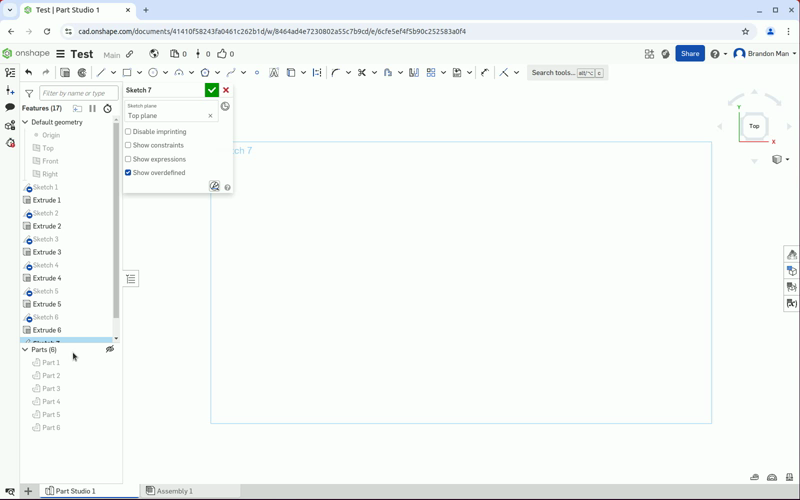
key(c)
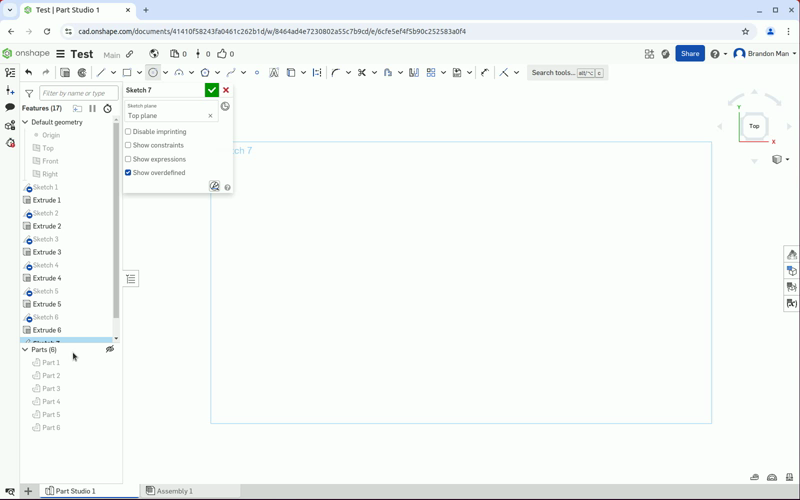
key_down(shift)
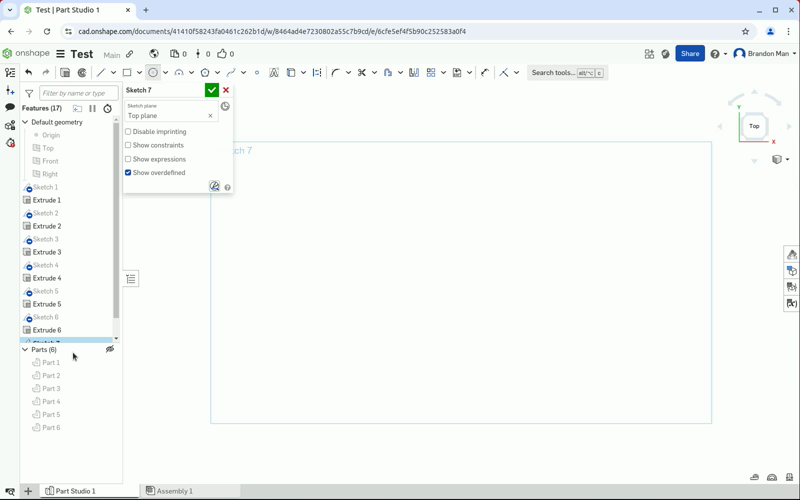
mouse_move(466, 227)
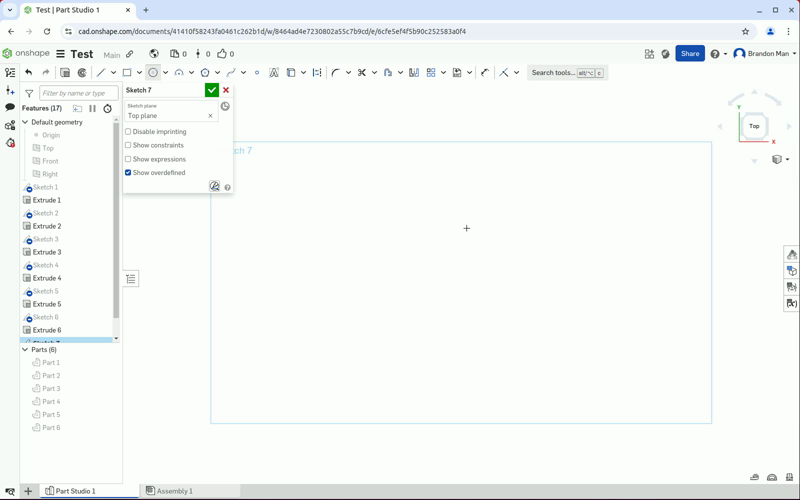
click(466, 227)
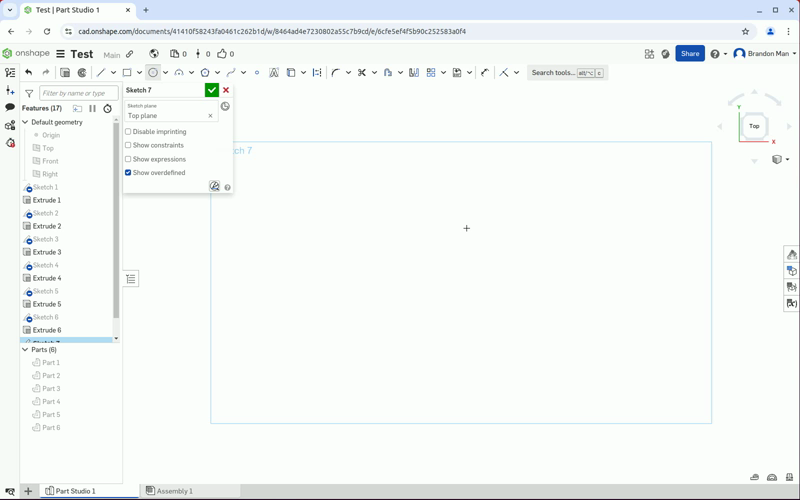
key_up(shift)
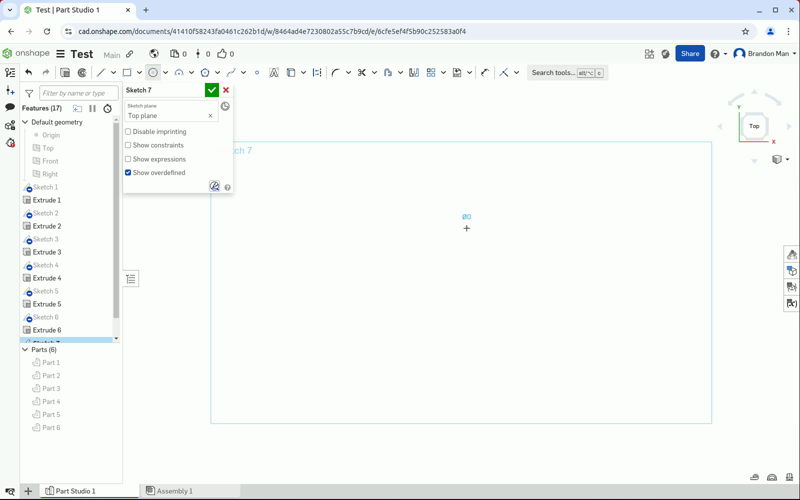
mouse_move(471, 227)
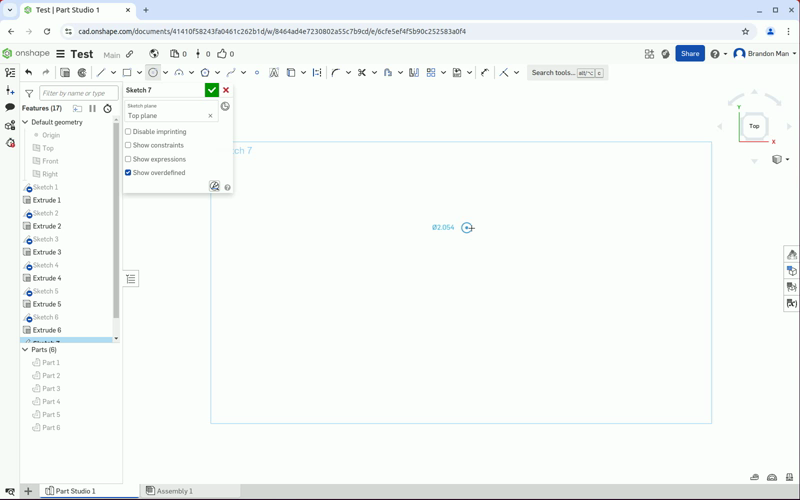
click(471, 227)
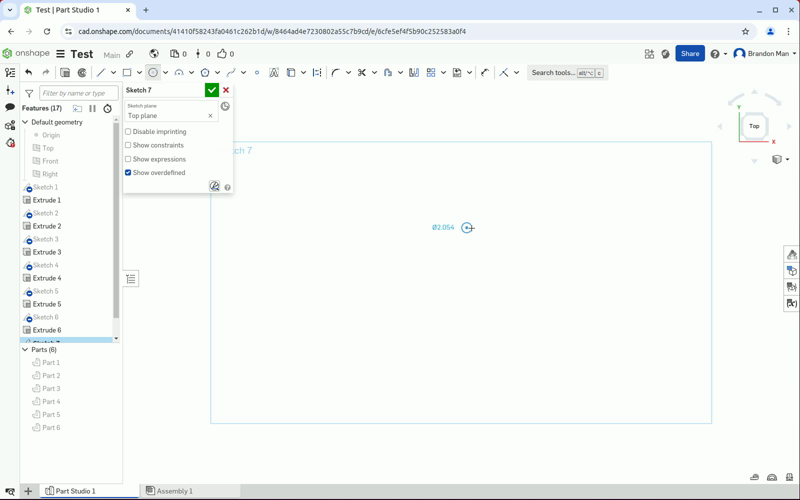
key(esc)
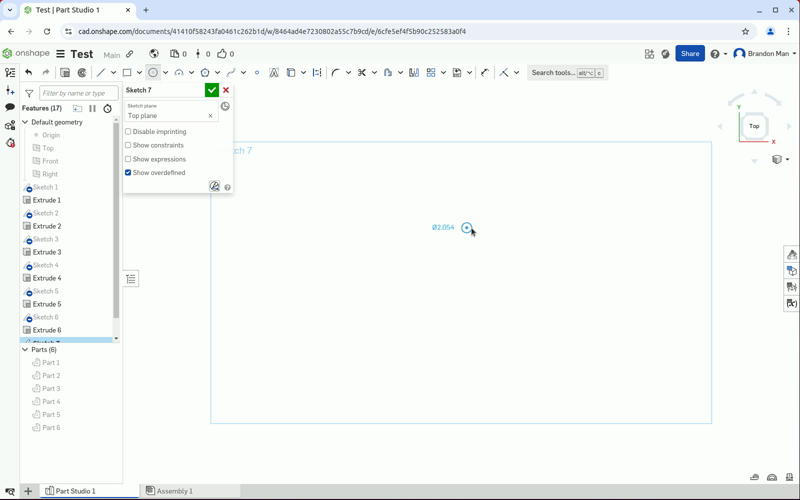
mouse_move(467, 227)
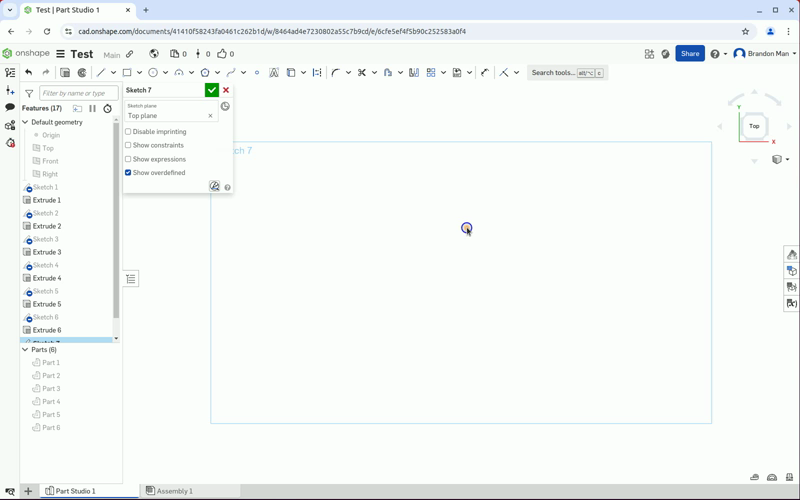
scroll(6)
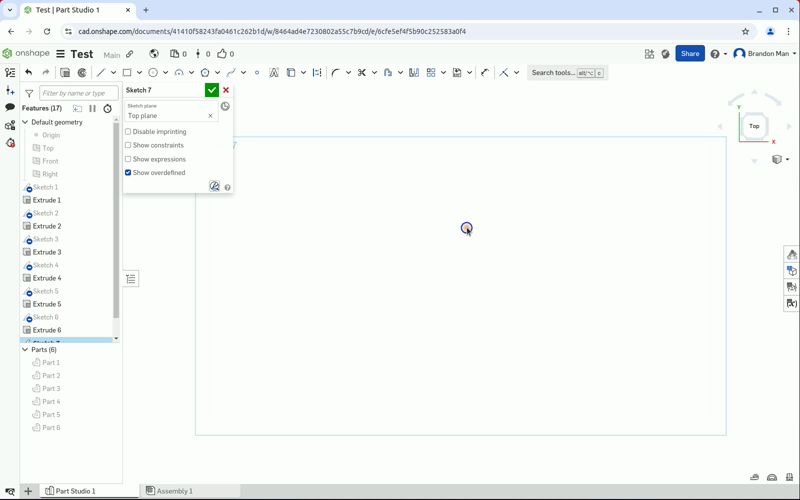
scroll(6)
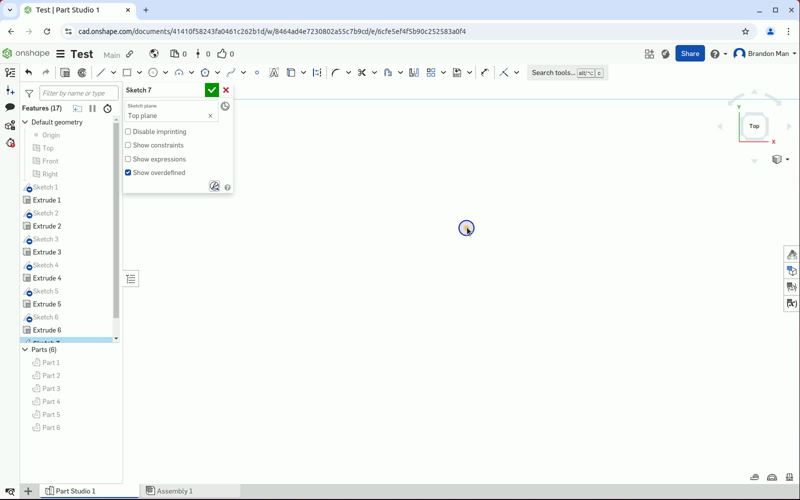
scroll(6)
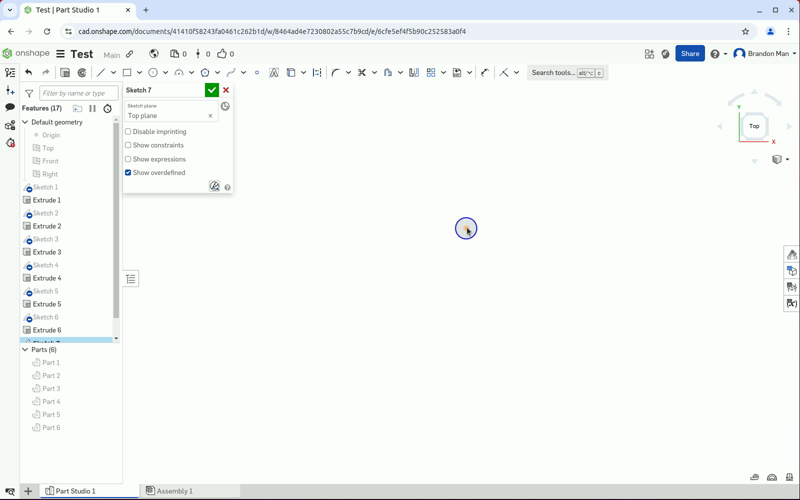
scroll(6)
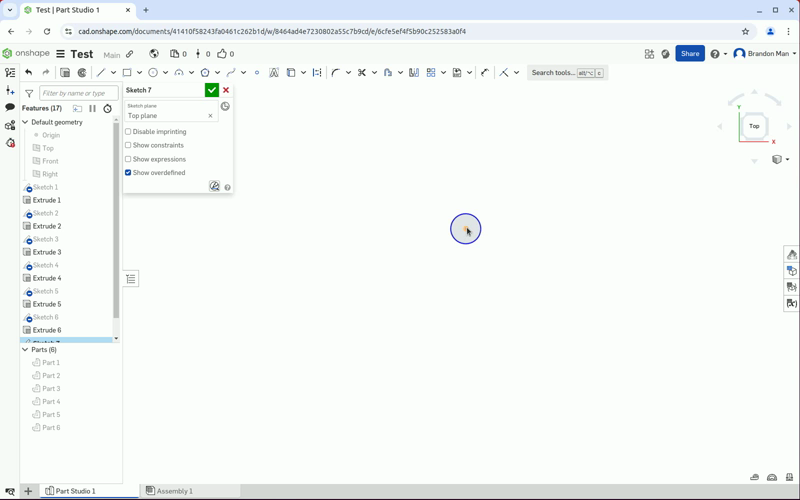
scroll(6)
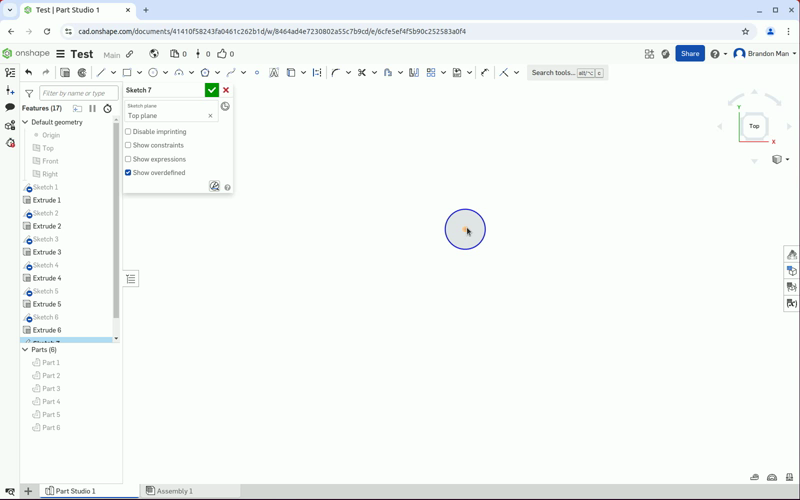
scroll(6)
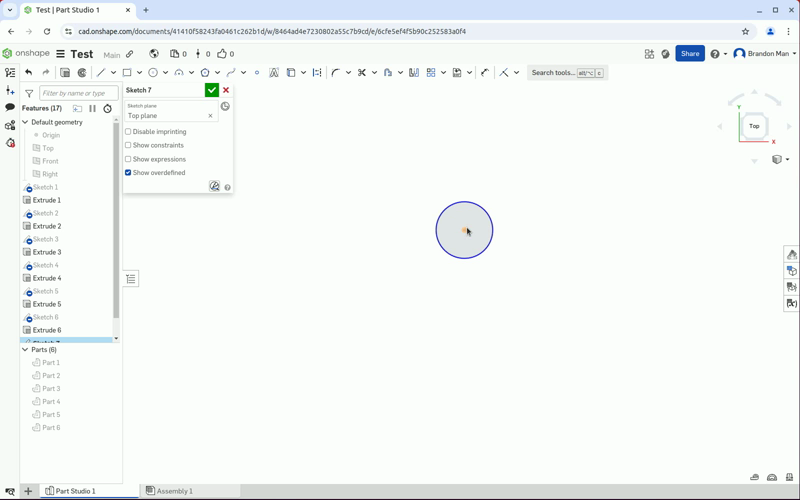
scroll(6)
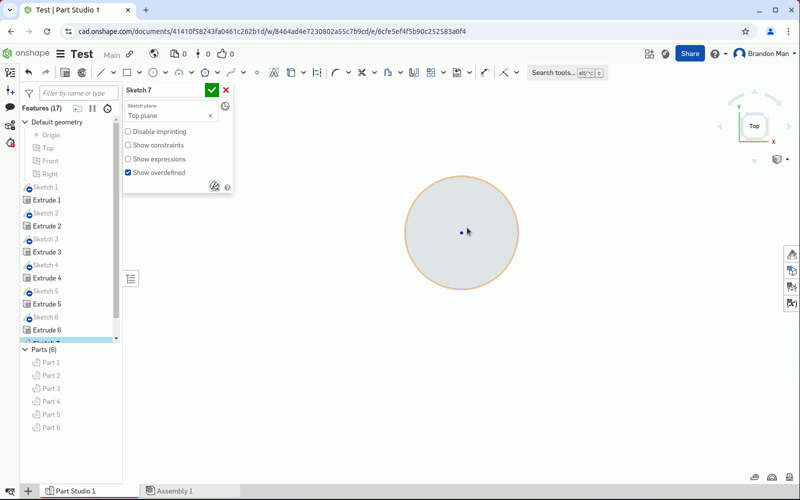
click(467, 227)
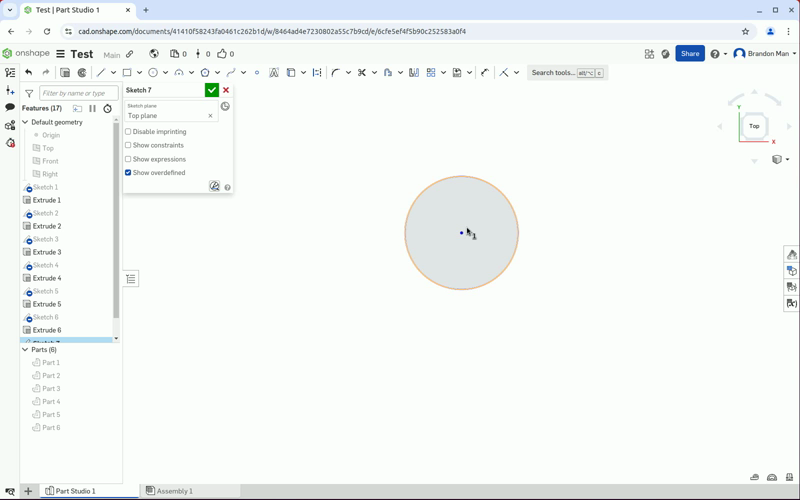
scroll(-6)
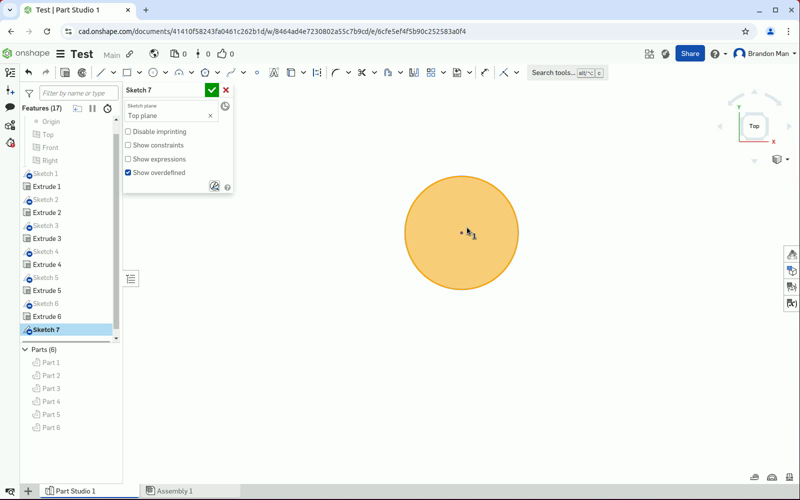
scroll(-6)
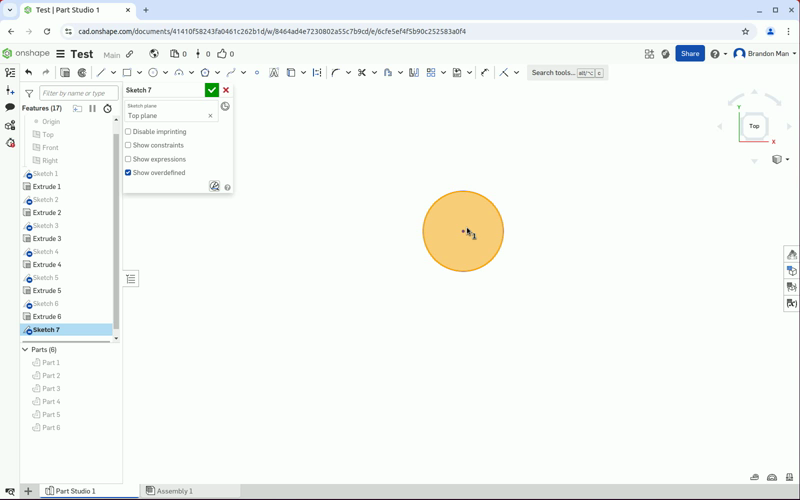
scroll(-6)
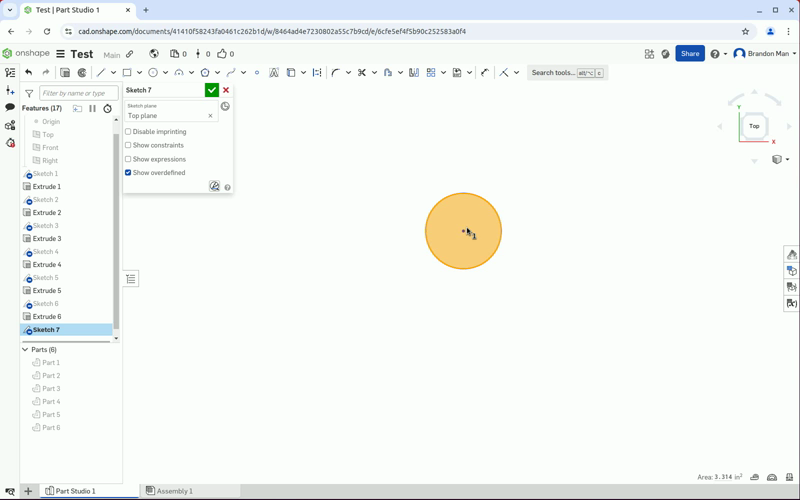
scroll(-6)
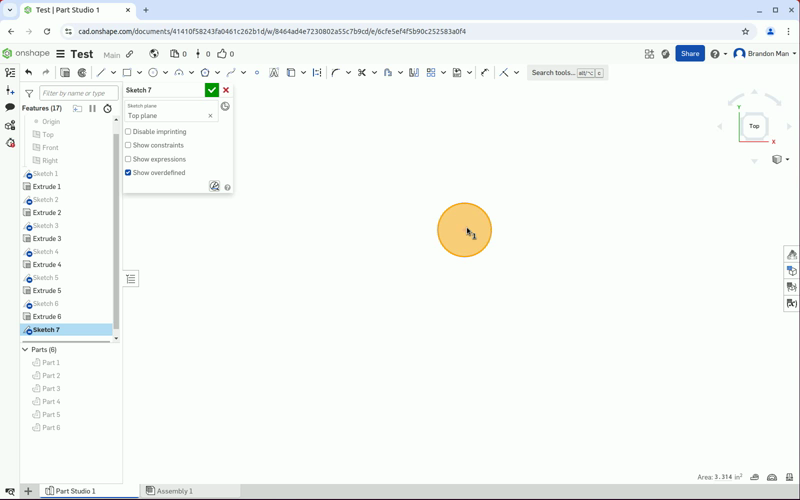
scroll(-6)
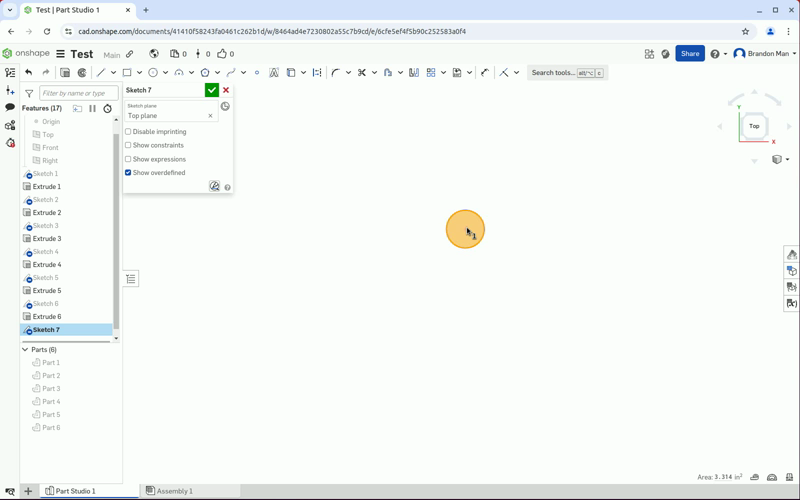
scroll(-6)
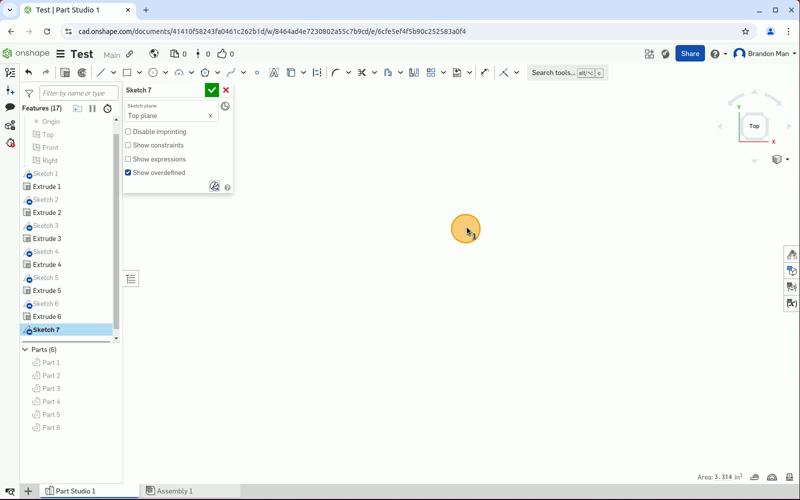
scroll(-6)
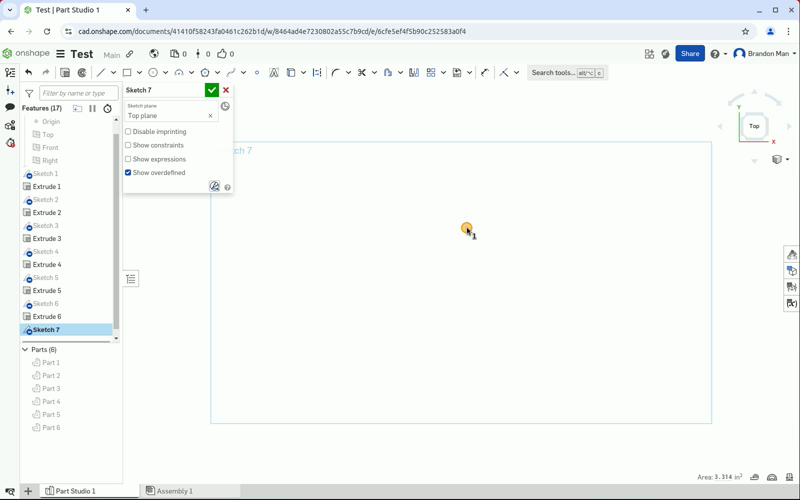
mouse_move(73, 352)
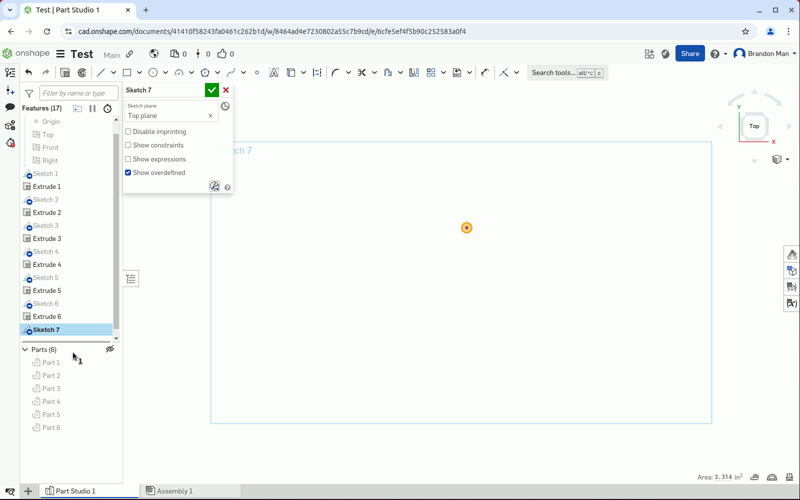
key(shift+y)
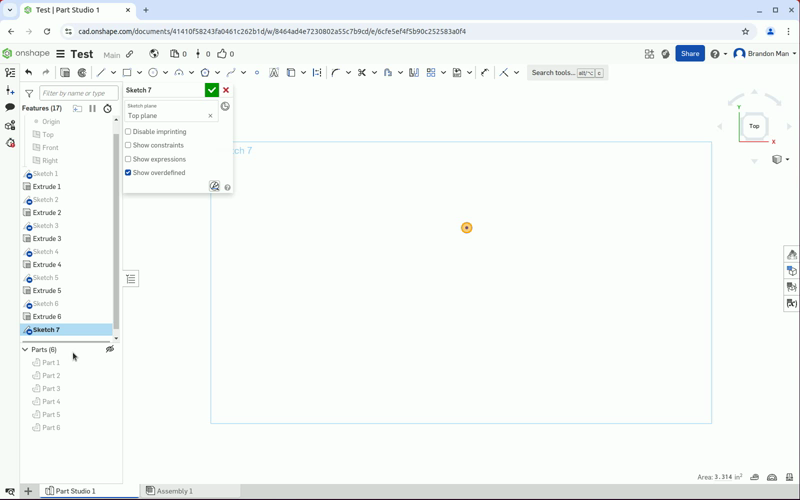
key(shift+e)
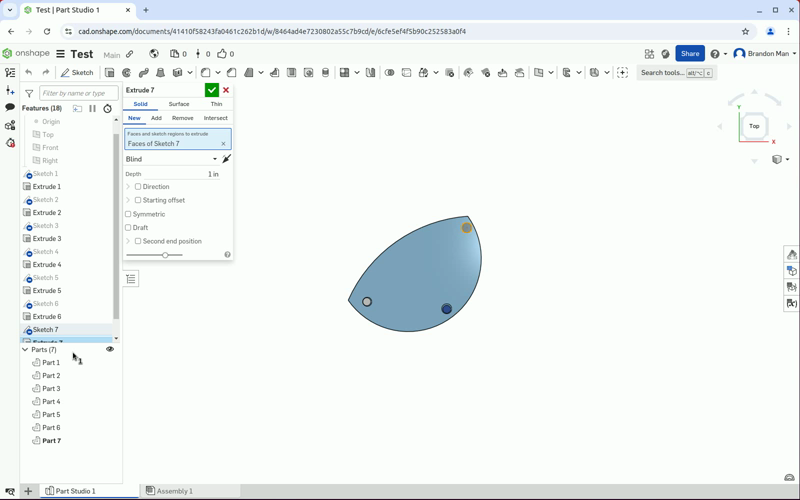
mouse_move(143, 106)
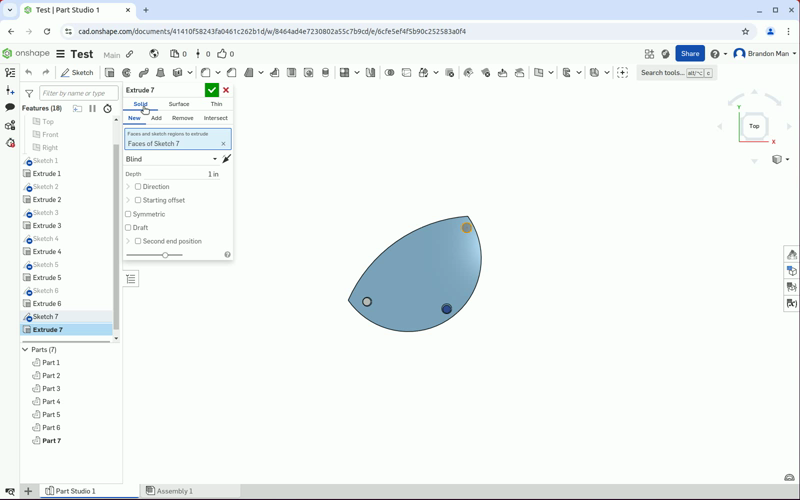
click(143, 106)
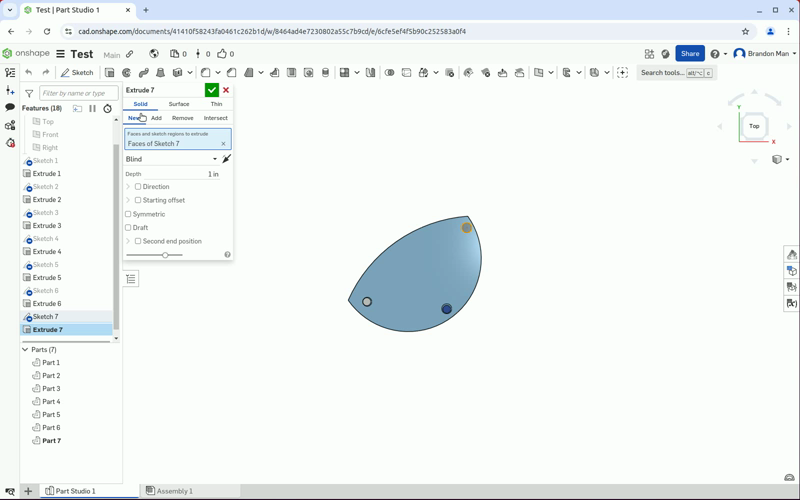
mouse_move(137, 120)
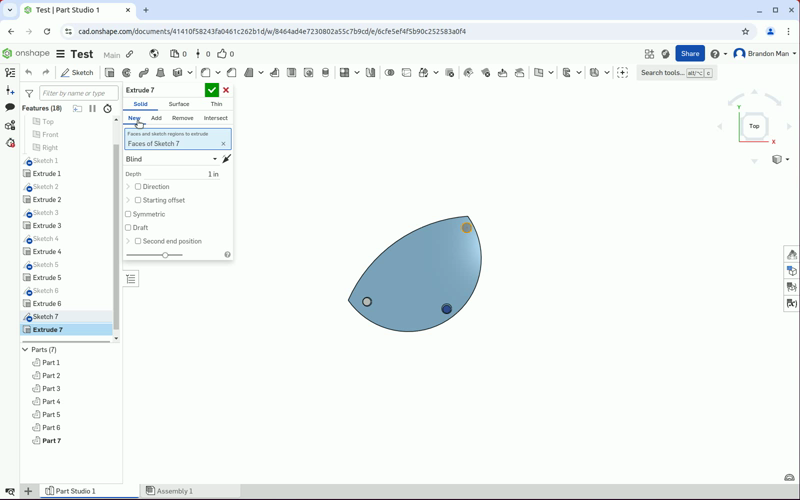
click(137, 120)
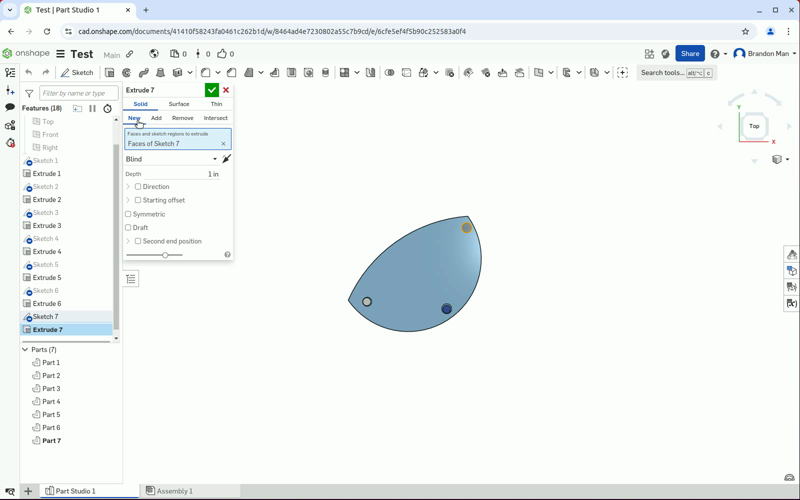
key(tab, 4)
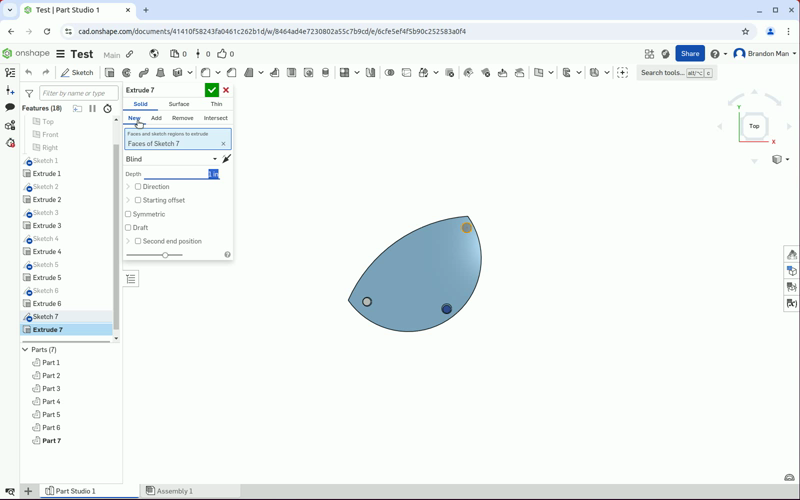
text(-15.405)
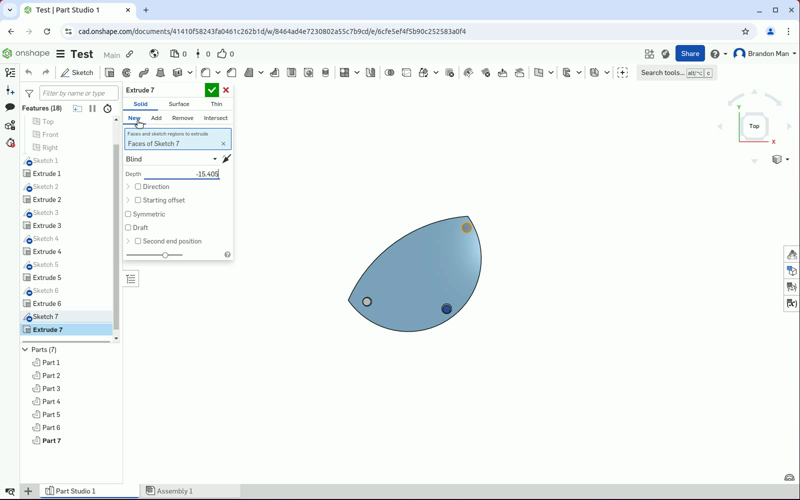
key(enter)
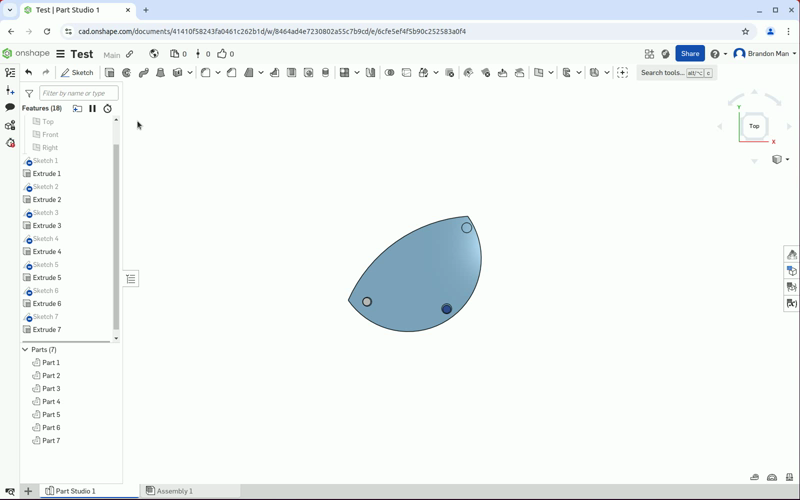
key(shift+h)
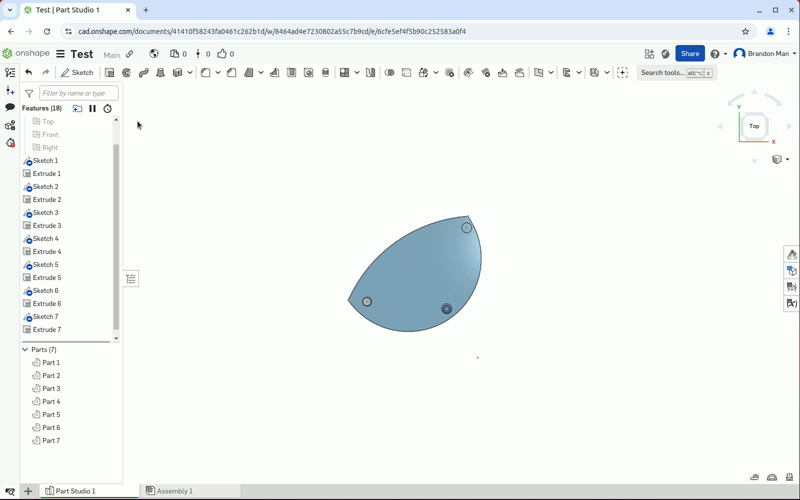
key(shift+h)
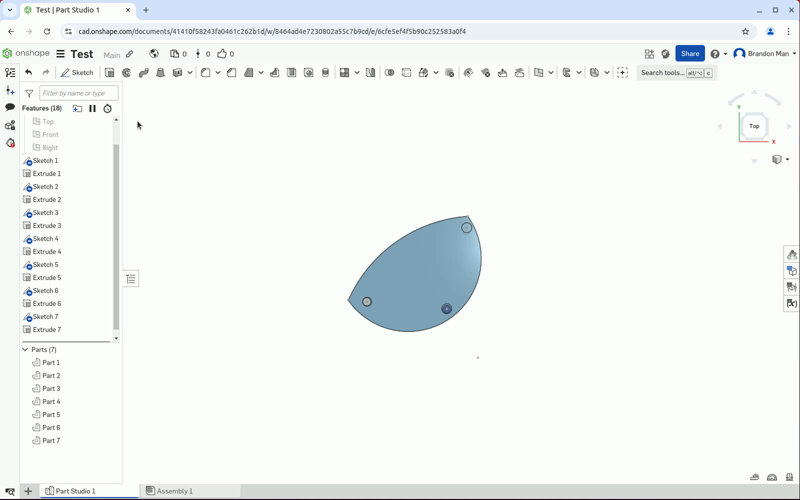
key(shift+7)
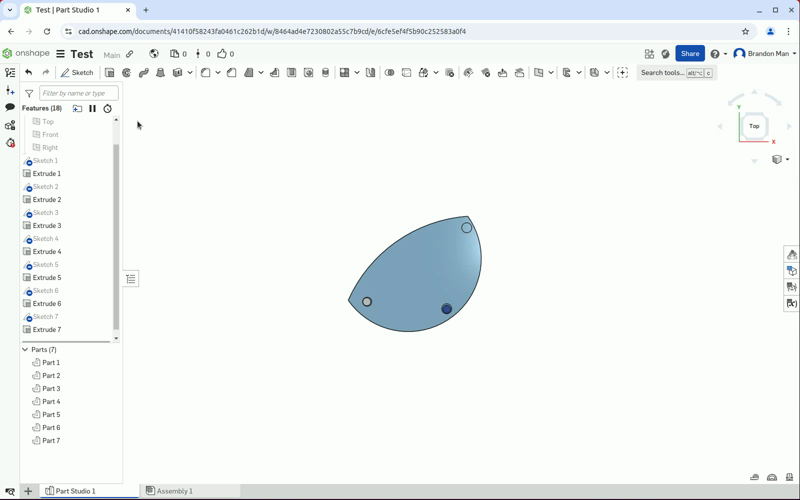
key(up, 3)
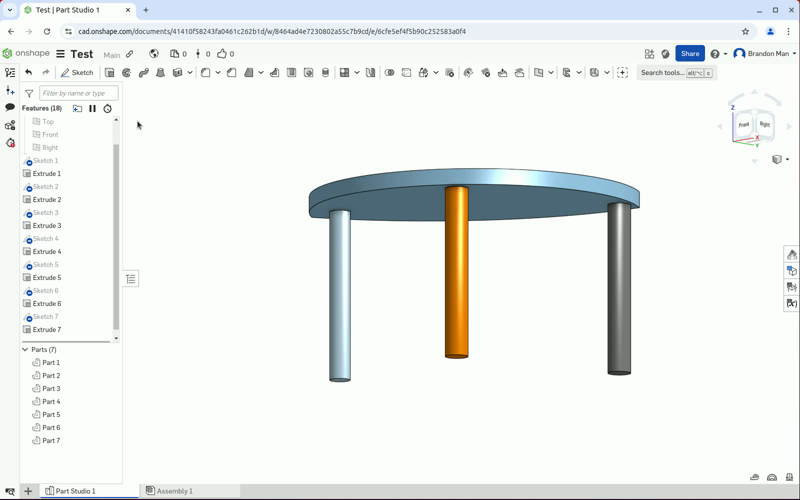
key(left, 3)
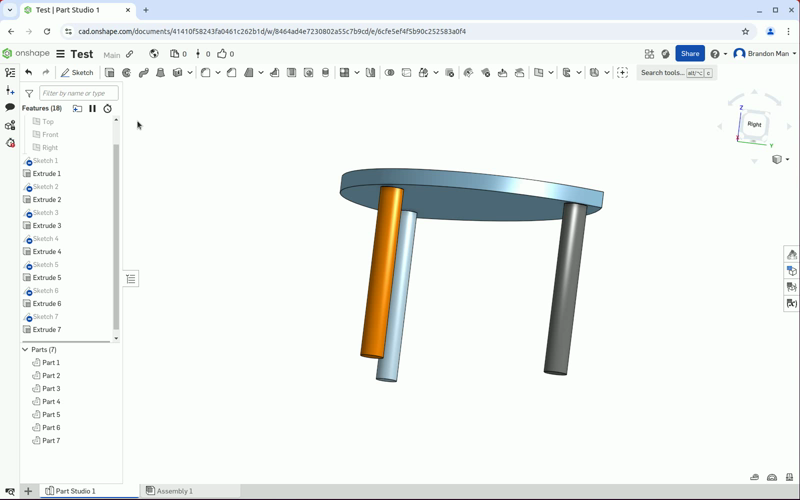
key(right, 3)
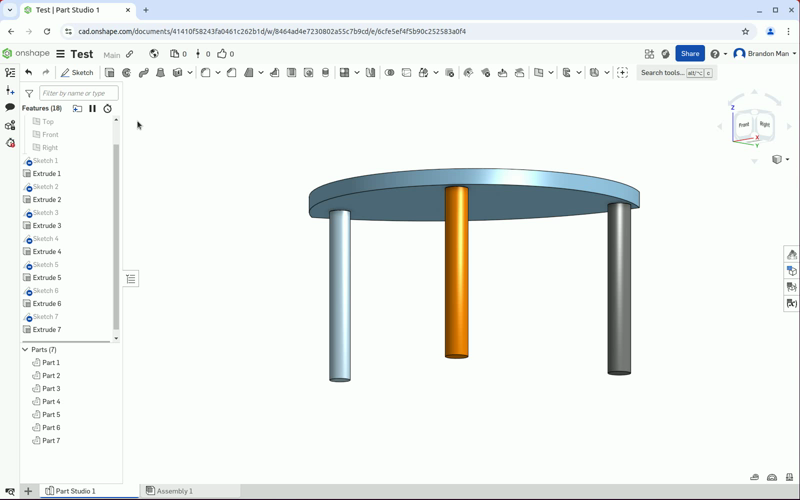
key(down, 3)
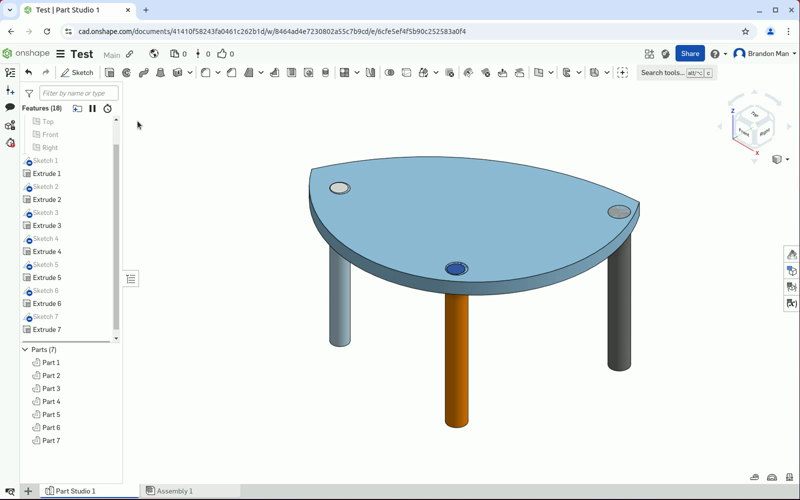
mouse_move(69, 163)
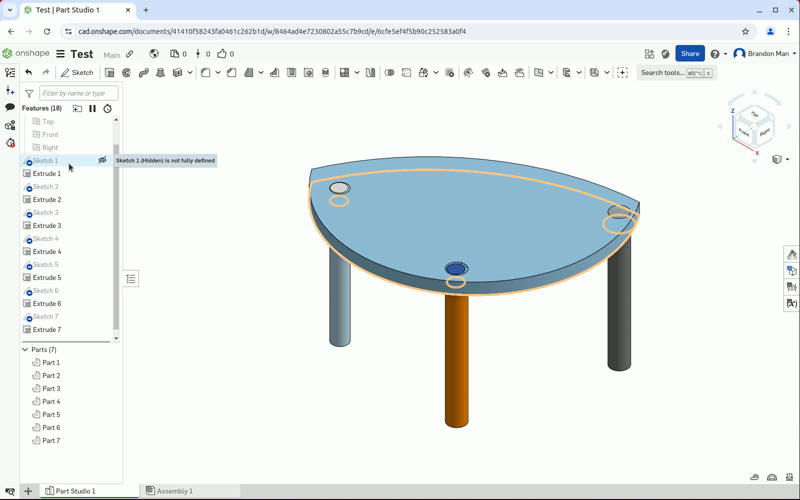
click(69, 163)